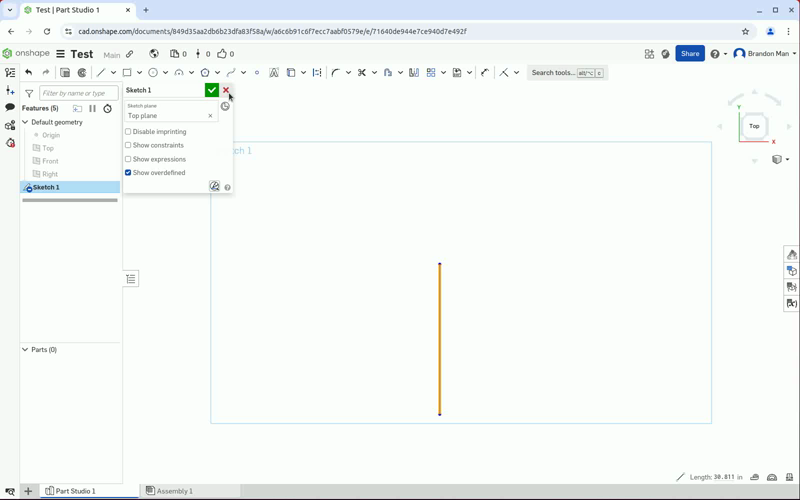
key(shift+h)
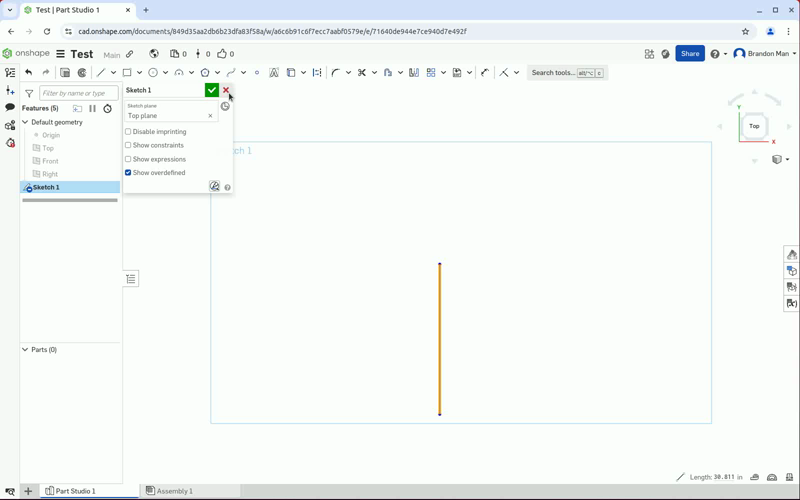
key(shift+s)
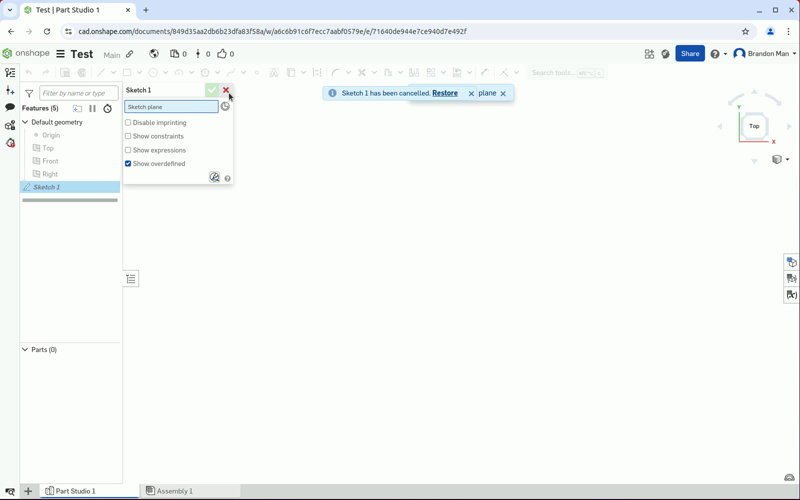
mouse_move(73, 150)
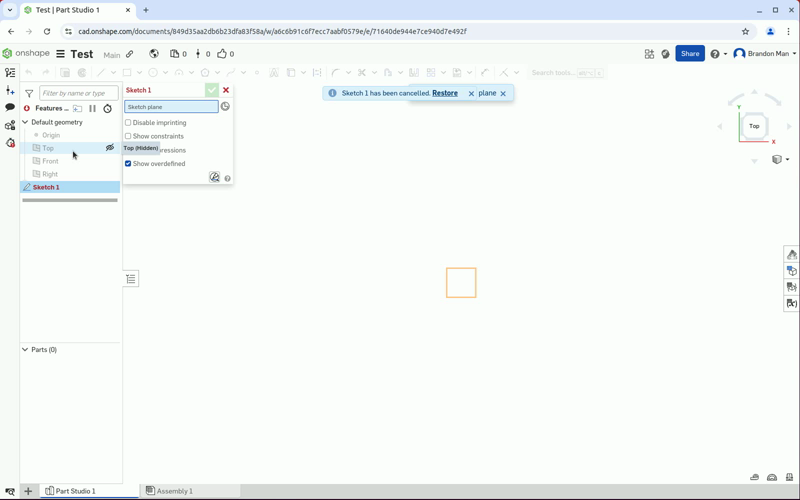
click(73, 150)
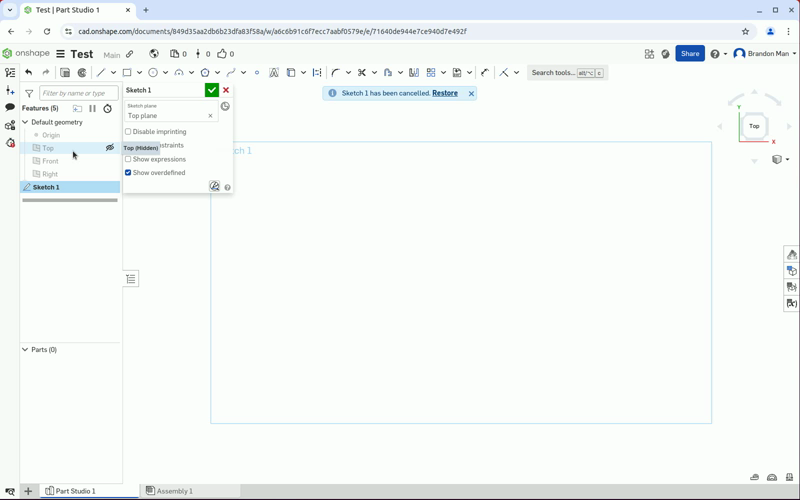
mouse_move(73, 352)
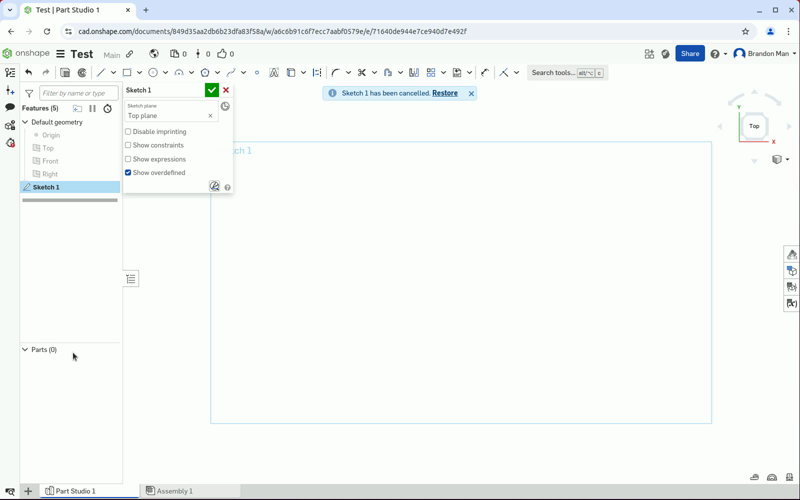
key(y)
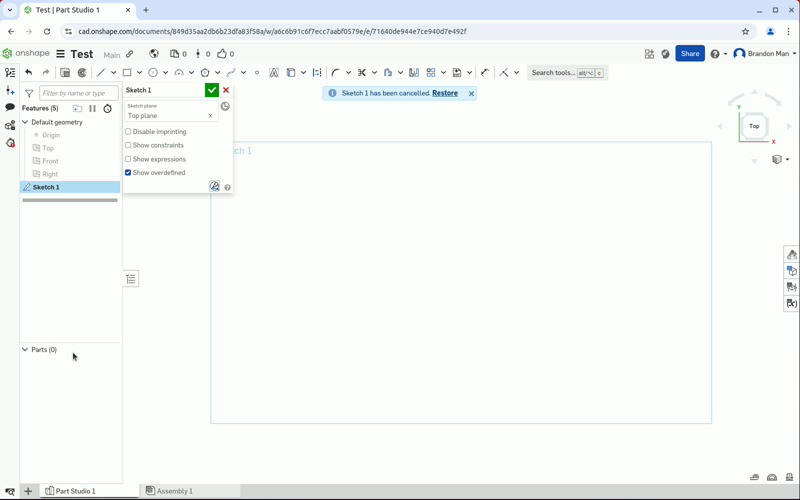
key(l)
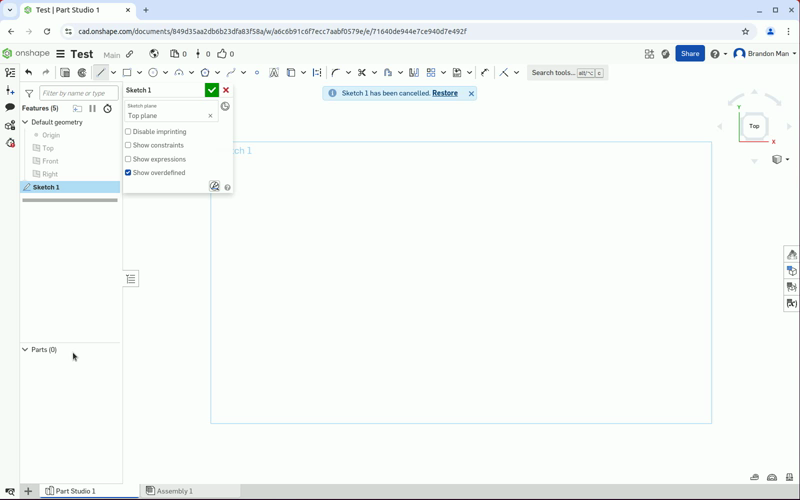
key_down(shift)
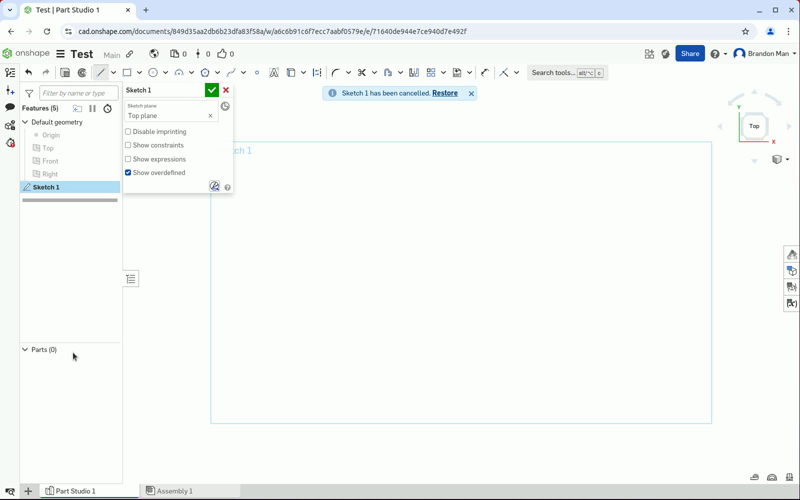
mouse_move(348, 313)
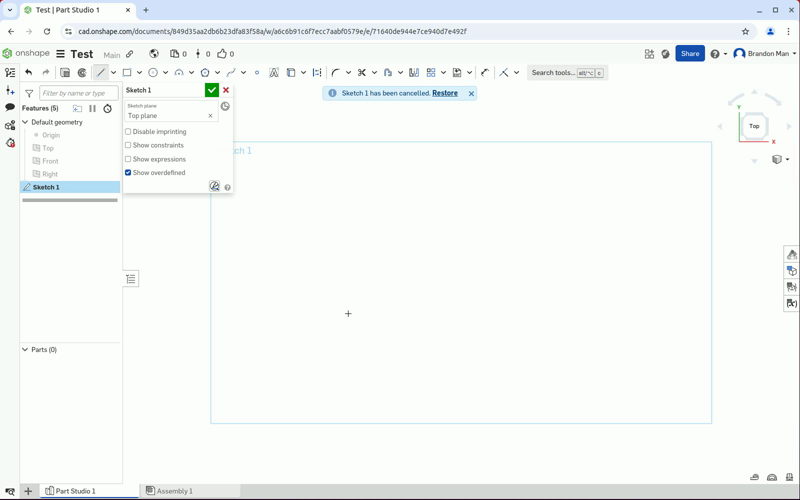
click(348, 313)
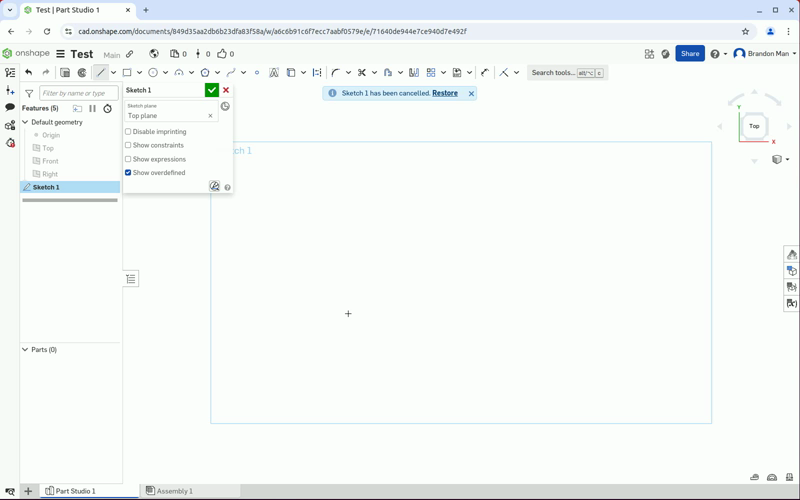
key_up(shift)
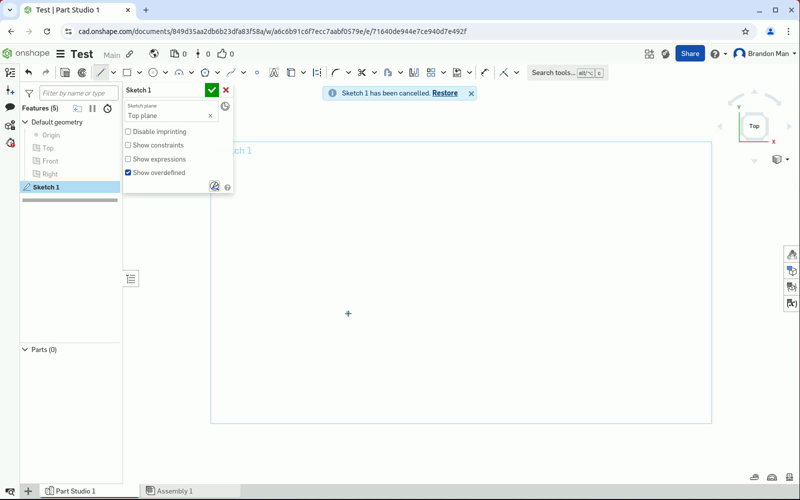
key_down(shift)
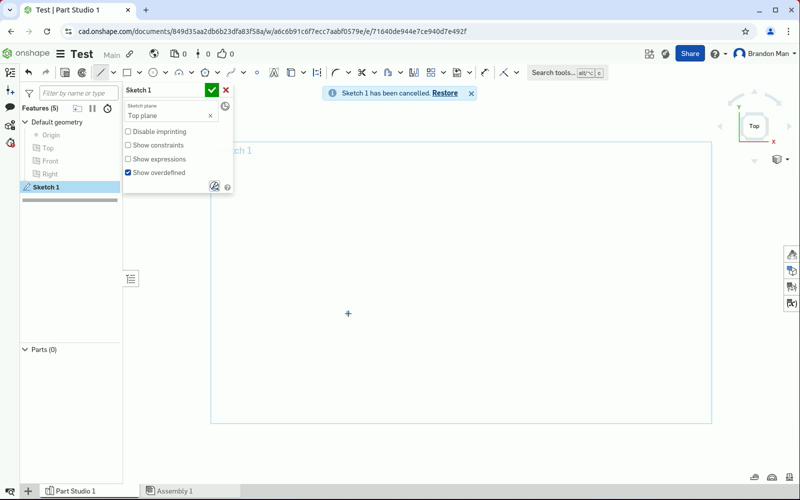
mouse_move(572, 313)
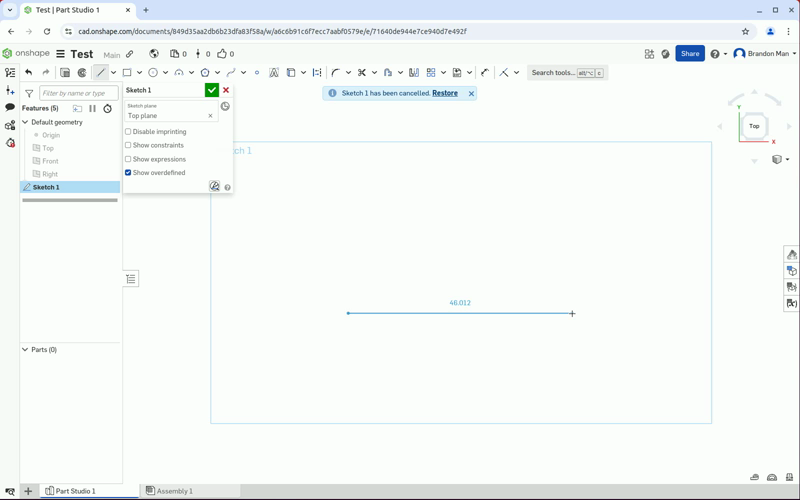
click(572, 313)
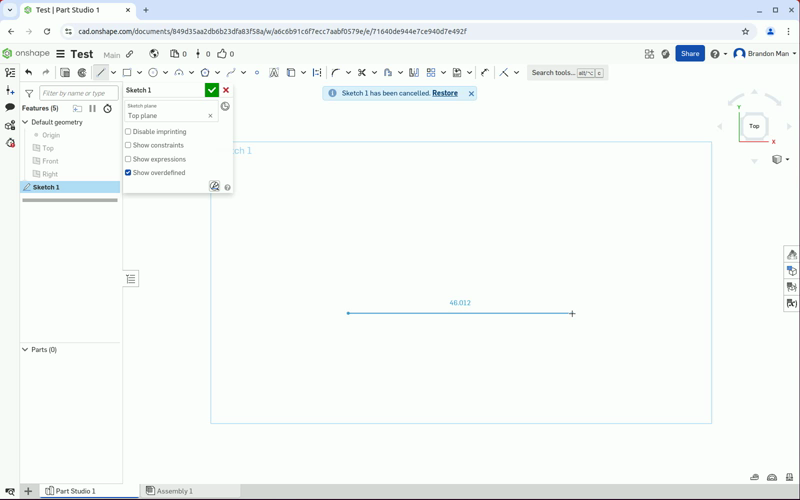
key_up(shift)
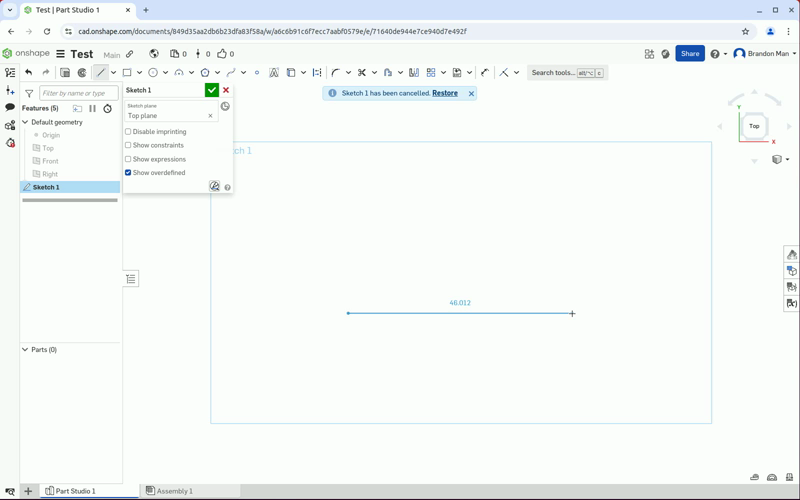
key_down(shift)
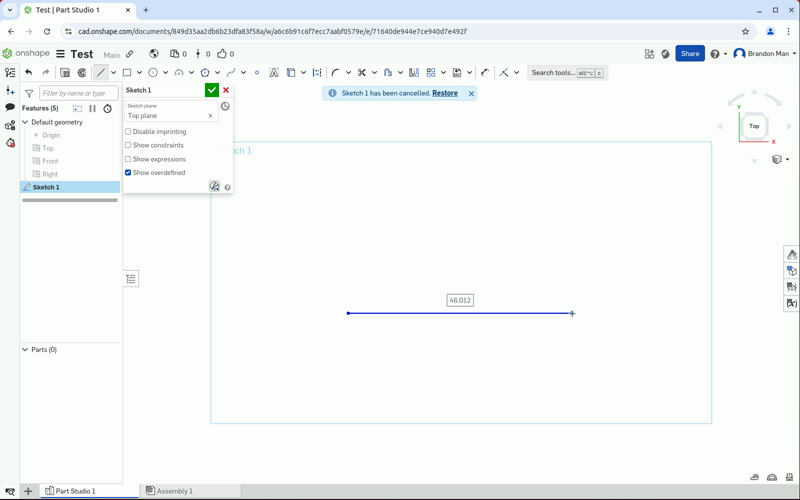
mouse_move(572, 252)
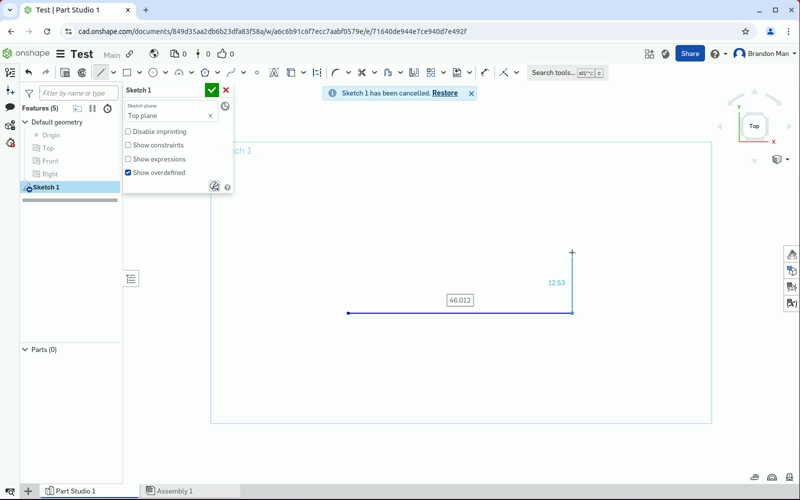
click(572, 252)
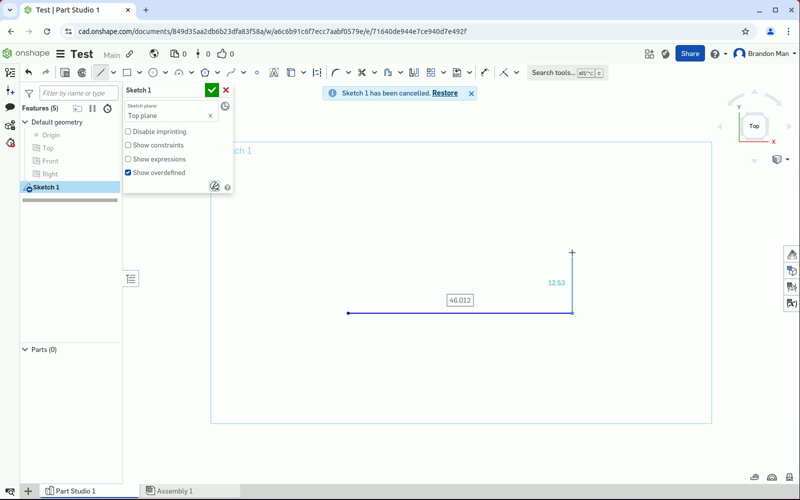
key_up(shift)
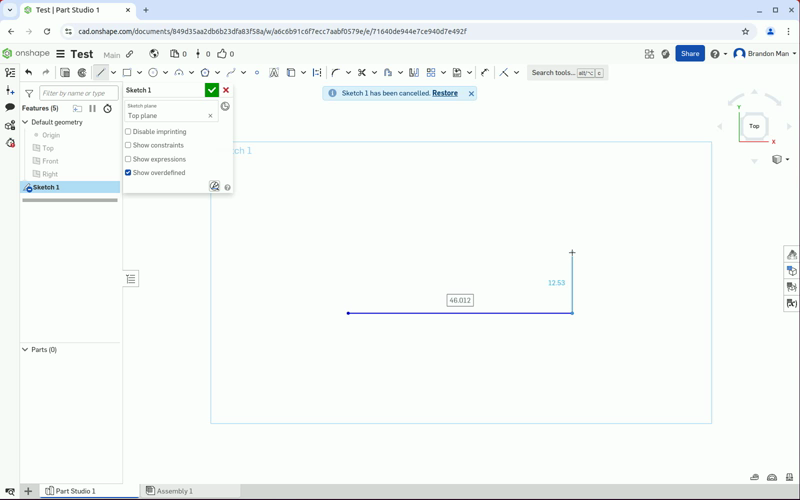
key_down(shift)
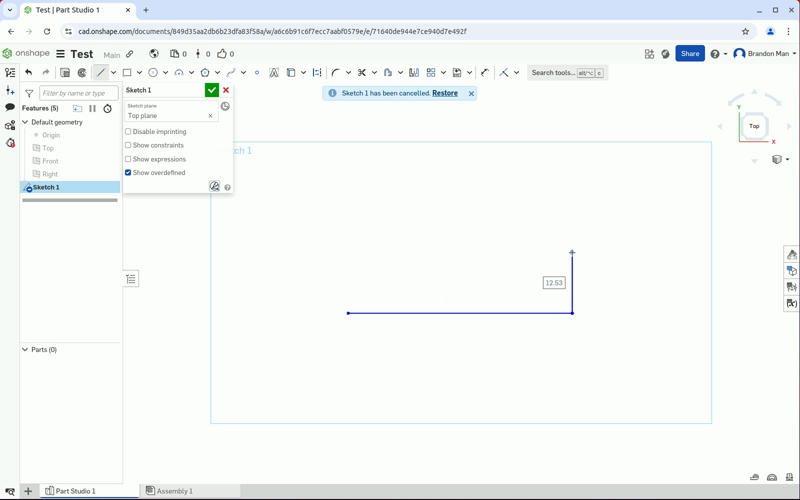
mouse_move(348, 252)
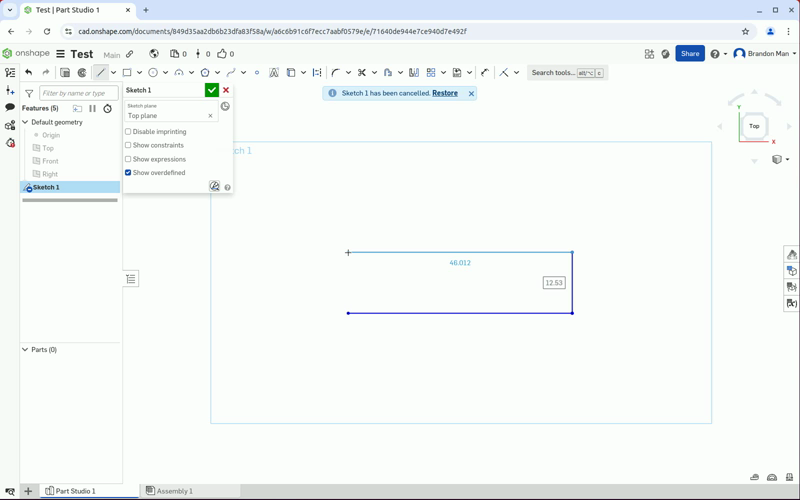
click(348, 252)
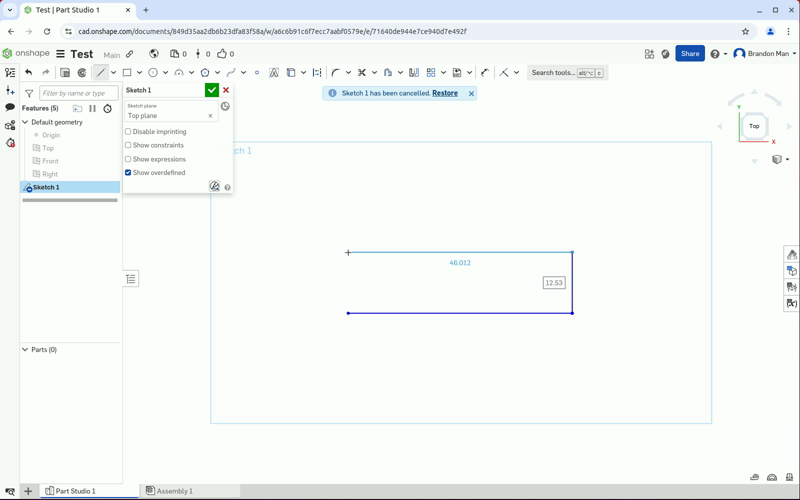
key_up(shift)
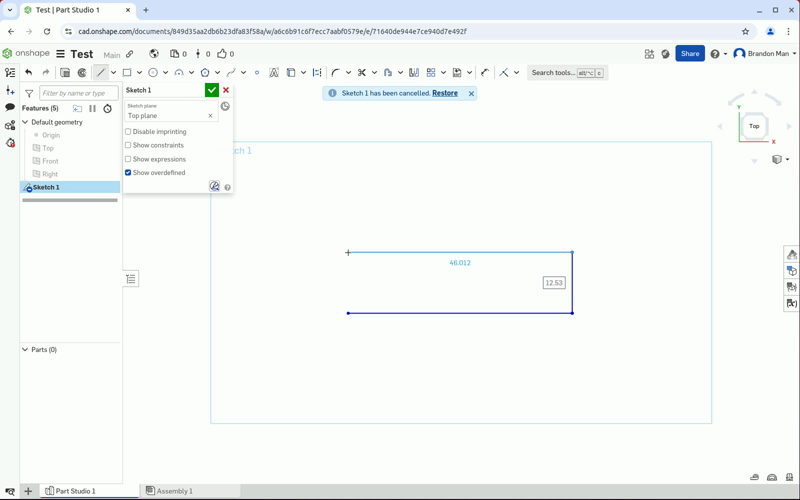
key_down(shift)
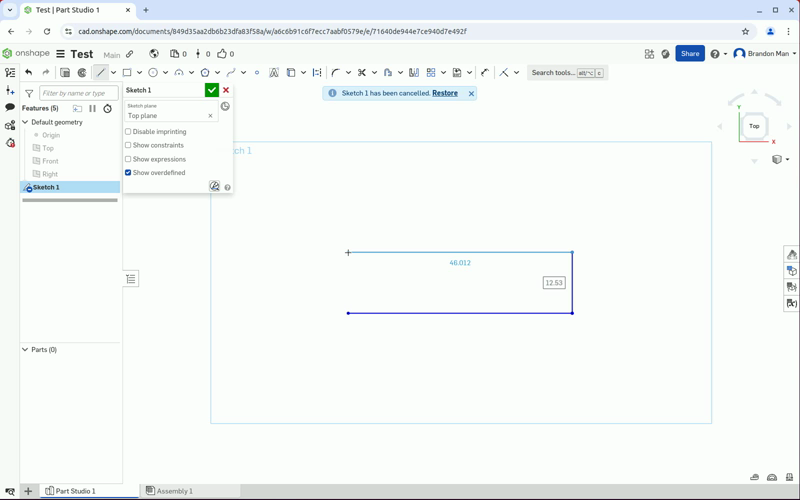
mouse_move(348, 313)
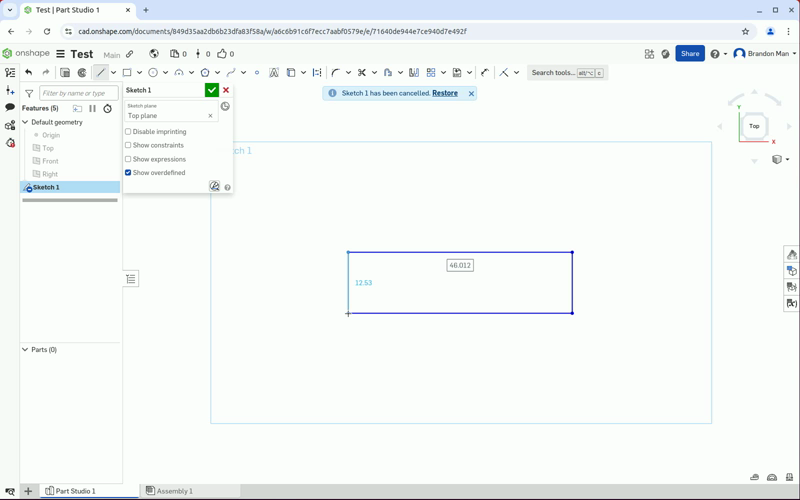
key_up(shift)
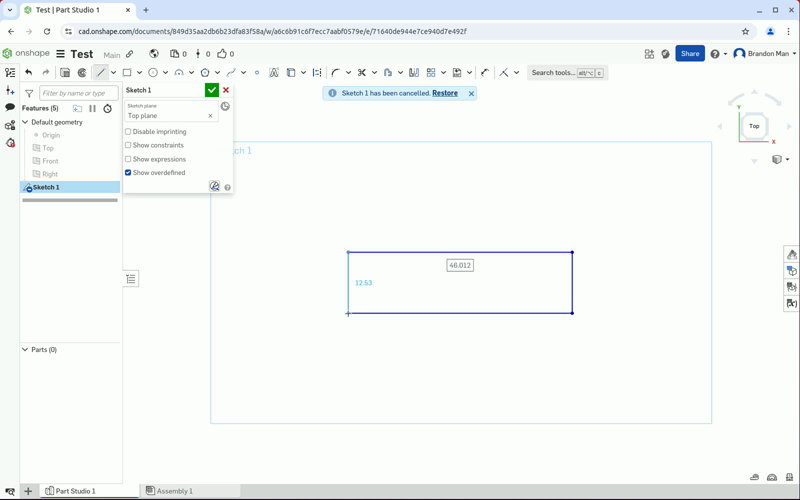
click(348, 313)
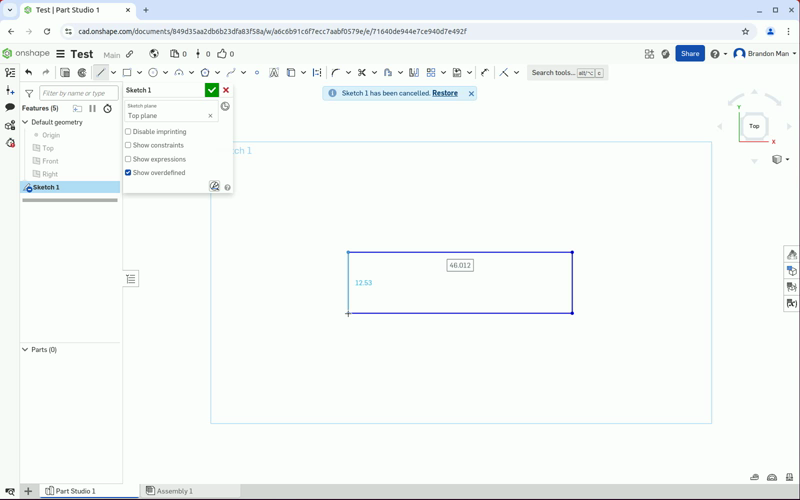
key(esc)
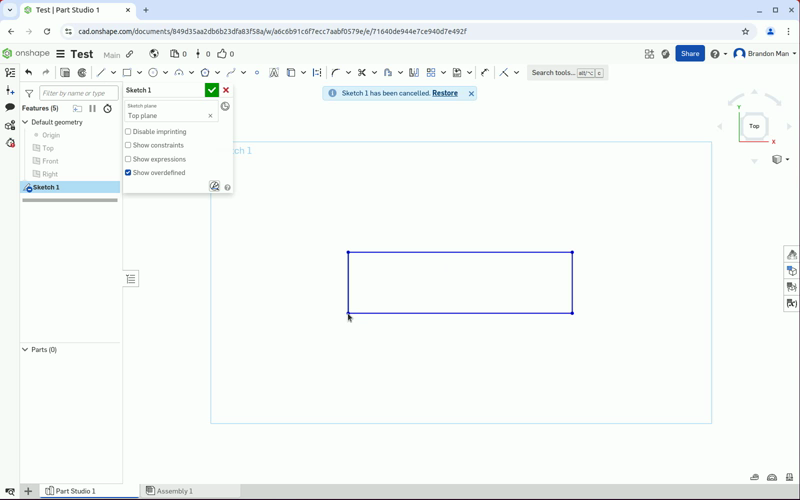
mouse_move(407, 302)
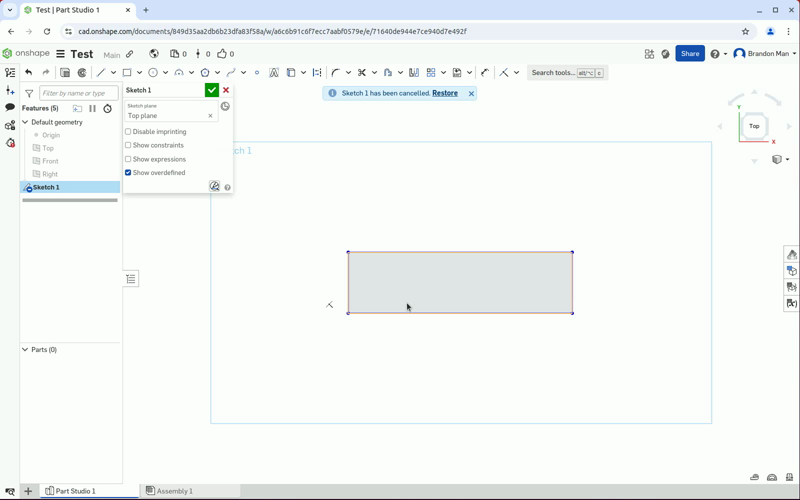
click(407, 302)
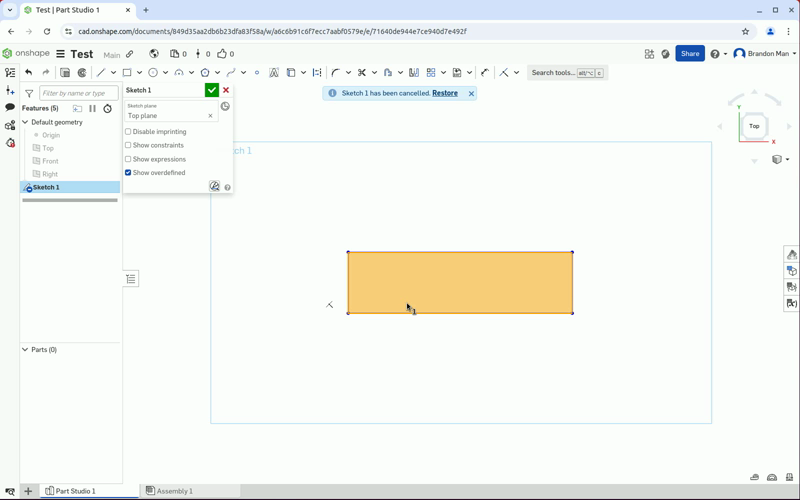
mouse_move(73, 352)
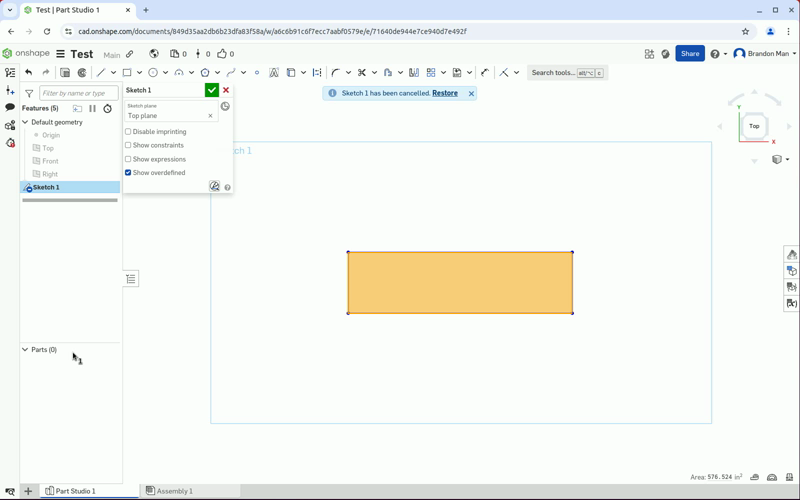
key(shift+y)
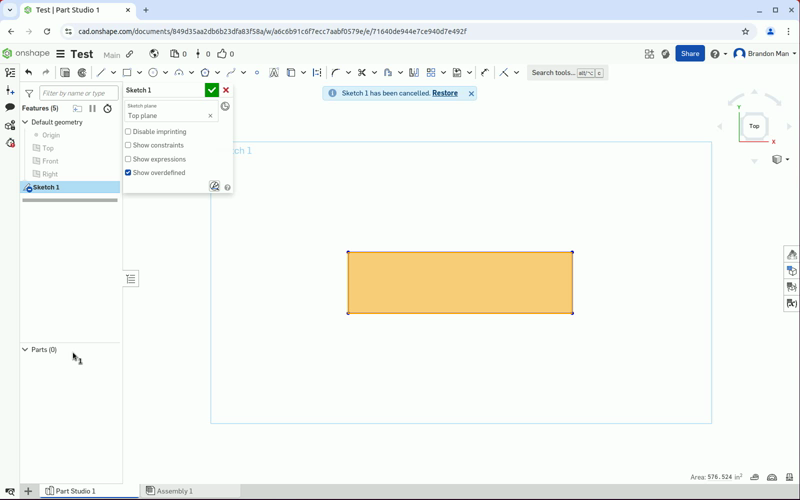
key(shift+e)
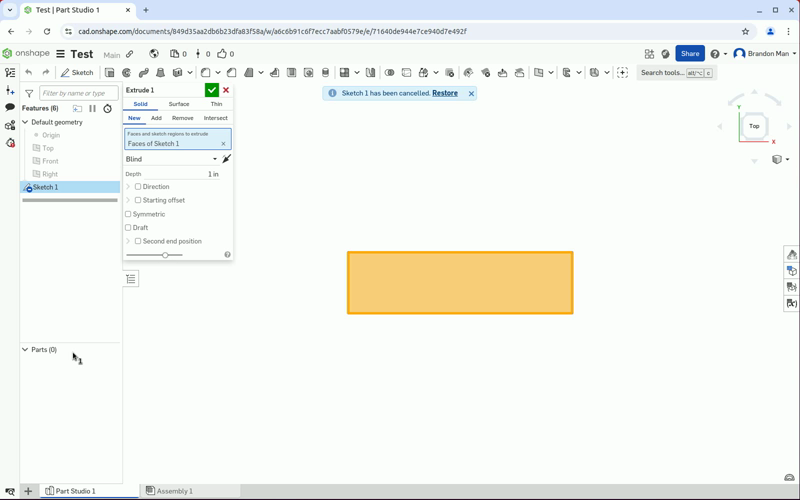
mouse_move(143, 106)
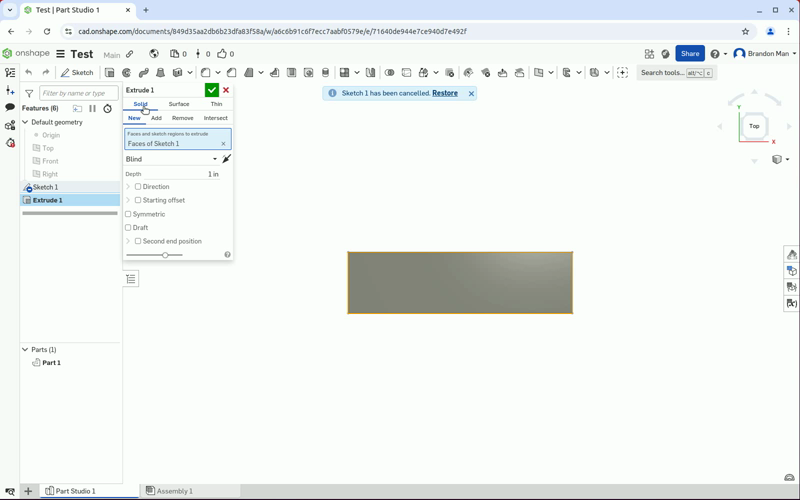
click(143, 106)
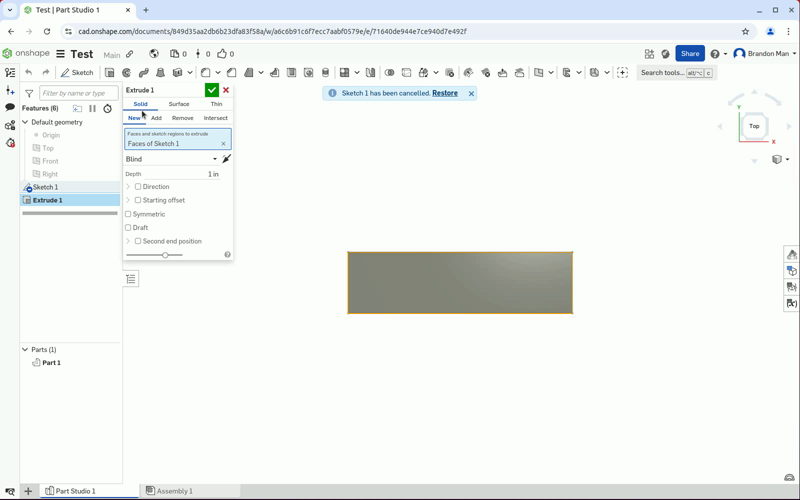
mouse_move(137, 120)
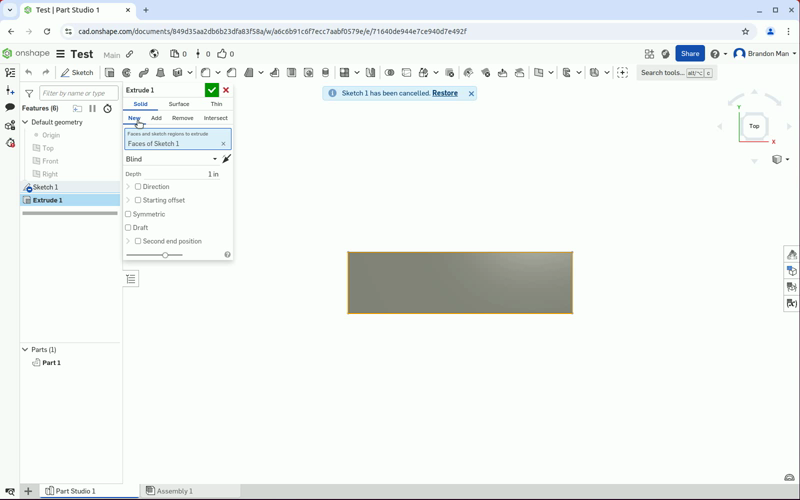
click(137, 120)
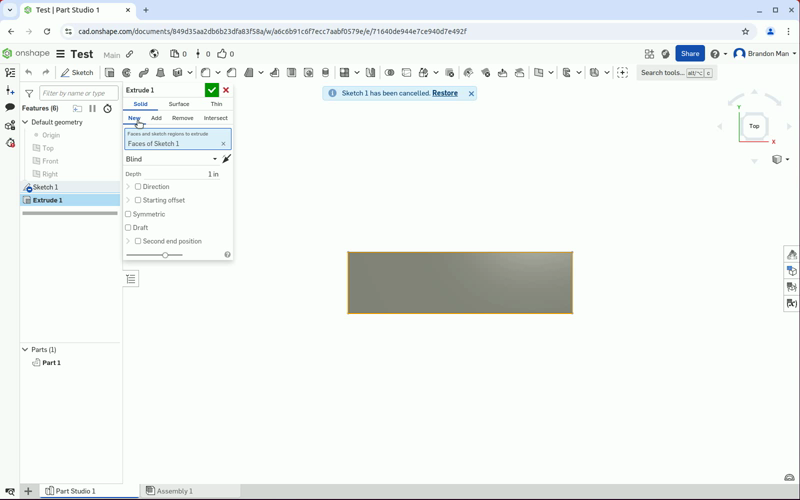
key(tab, 4)
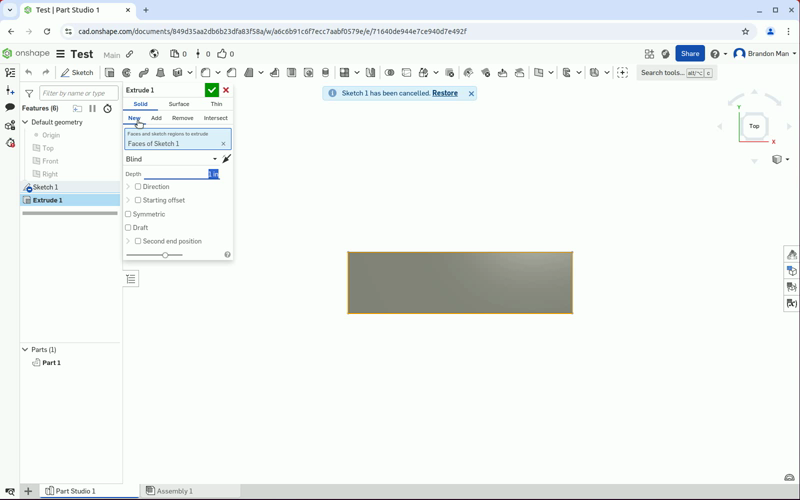
text(0.241)
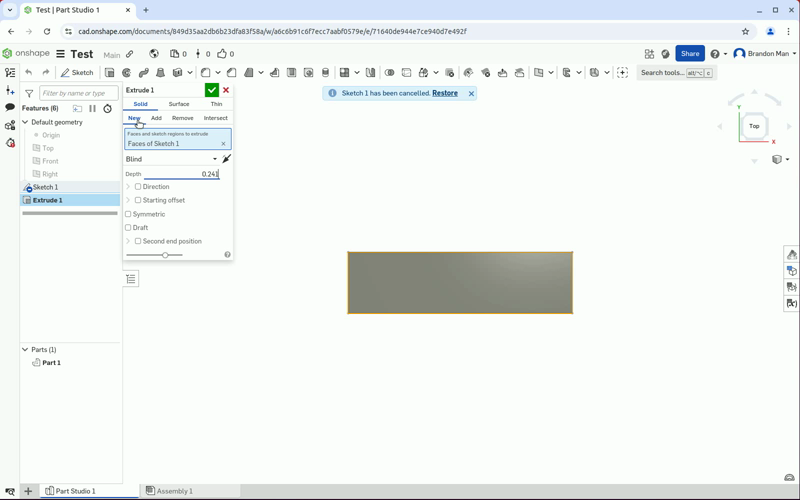
key(enter)
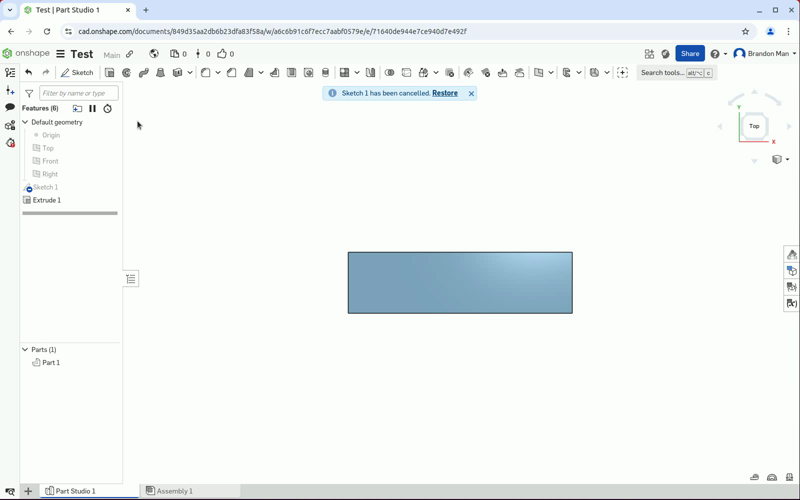
key(shift+h)
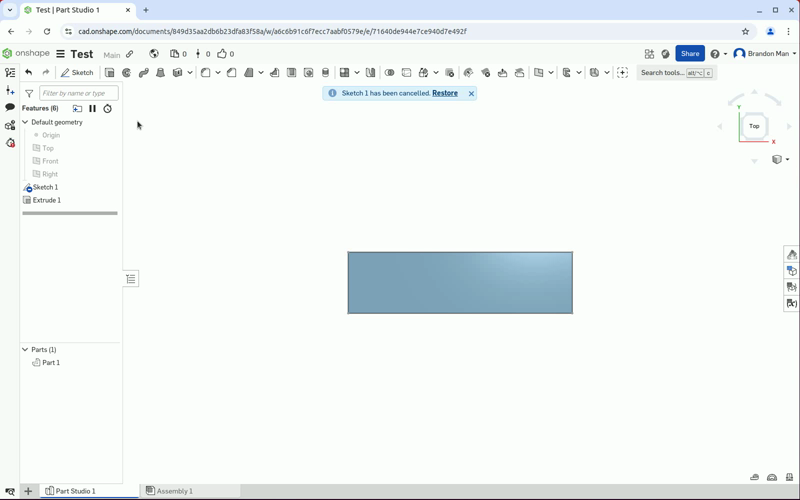
key(shift+h)
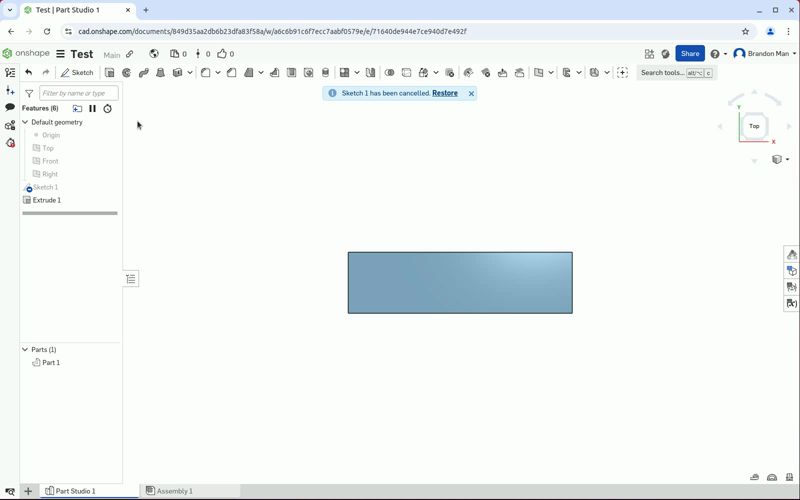
mouse_move(73, 189)
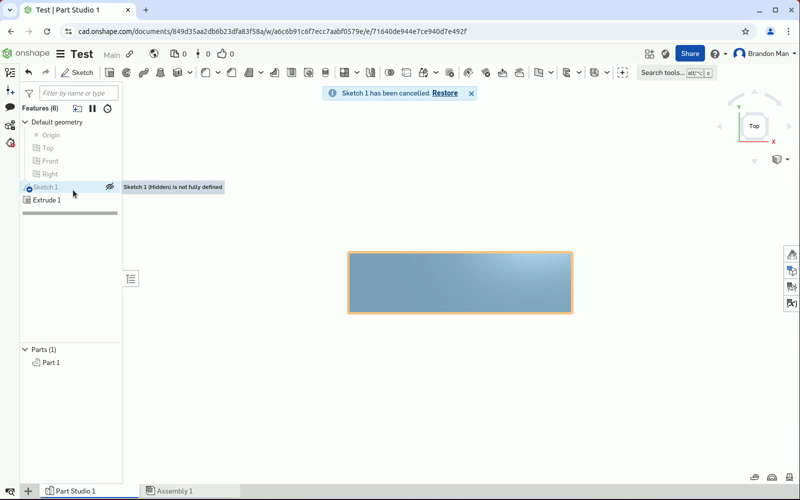
click(73, 189)
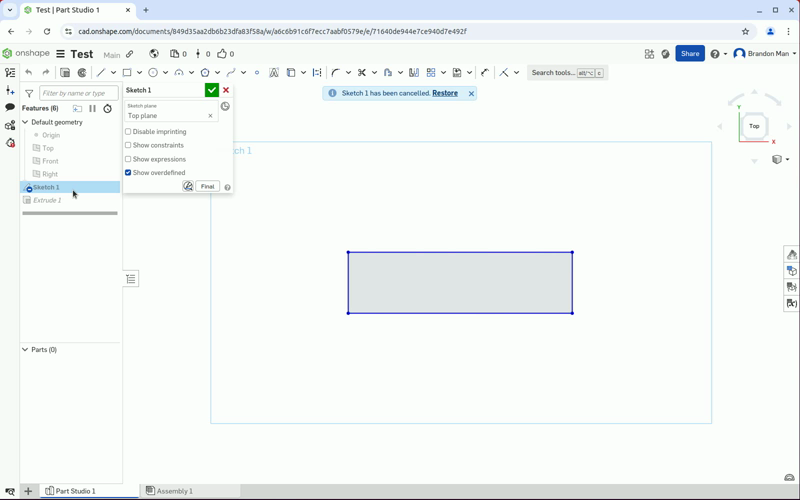
mouse_move(229, 92)
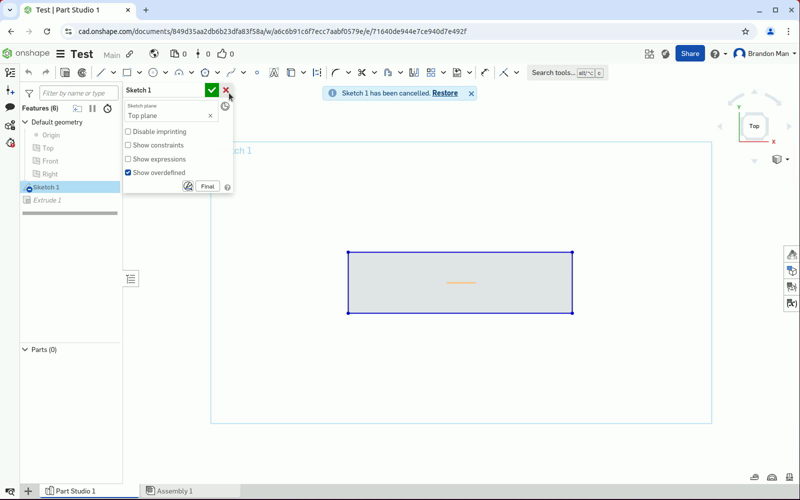
click(229, 92)
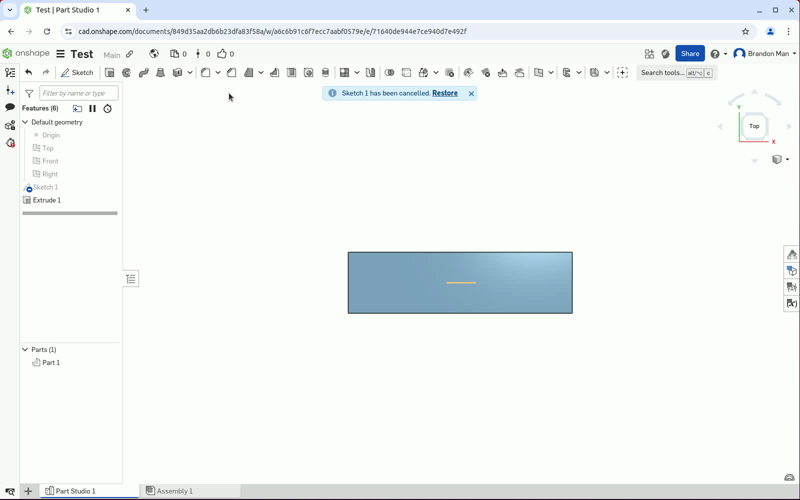
mouse_move(541, 75)
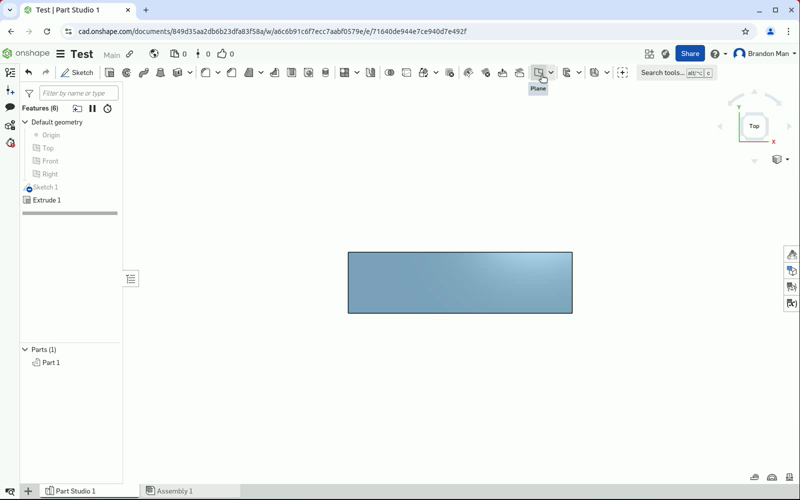
click(541, 75)
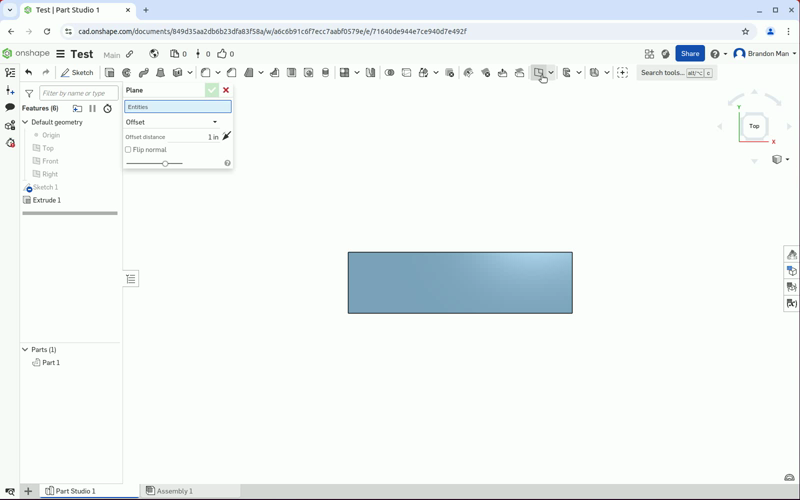
mouse_move(73, 150)
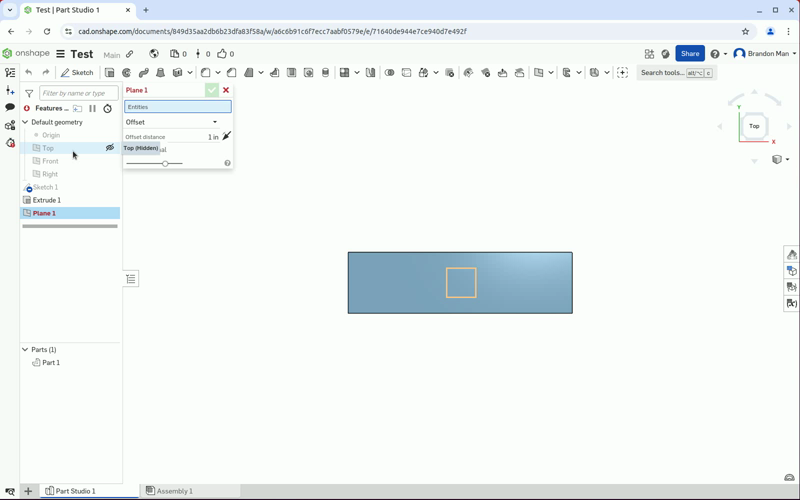
click(73, 150)
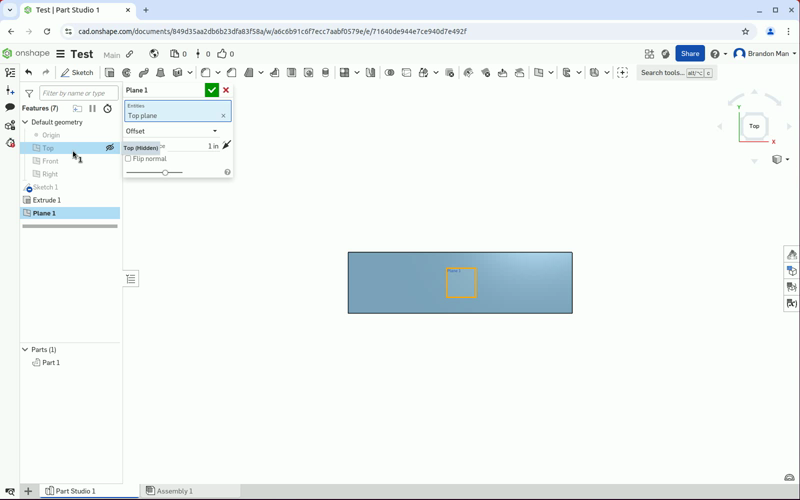
key(tab, 2)
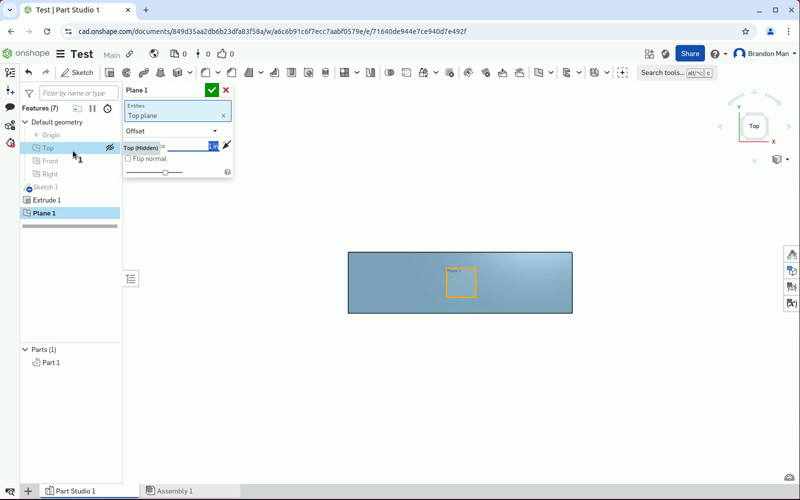
text(0.246)
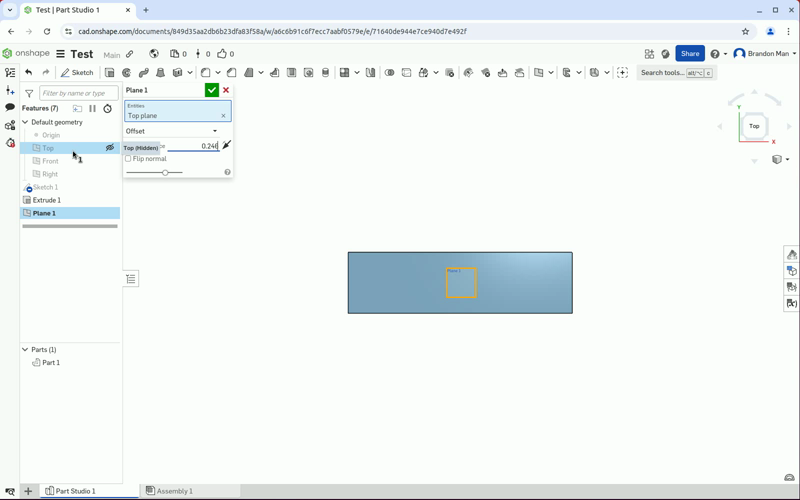
key(enter, 2)
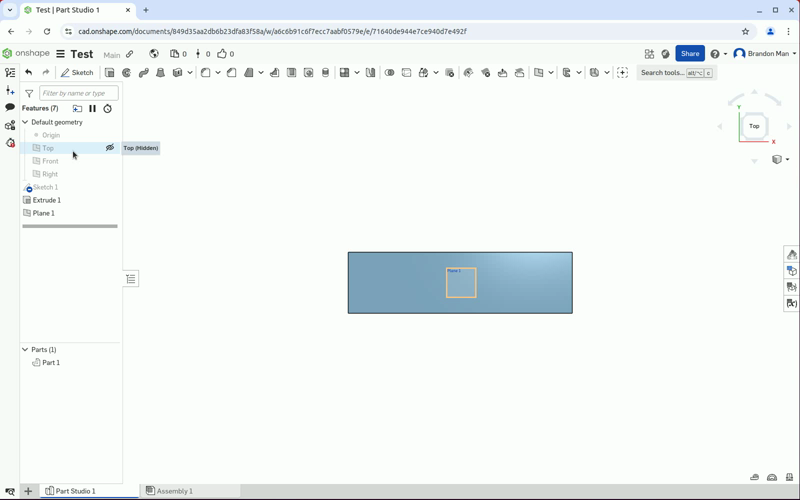
key(shift+s)
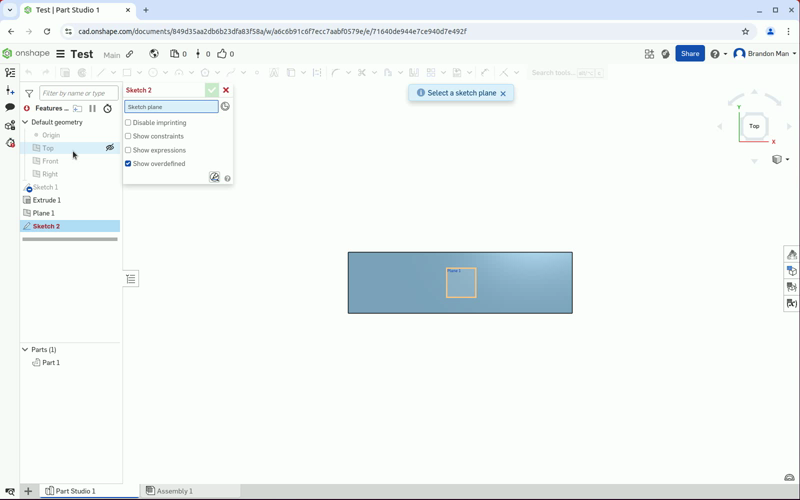
mouse_move(73, 215)
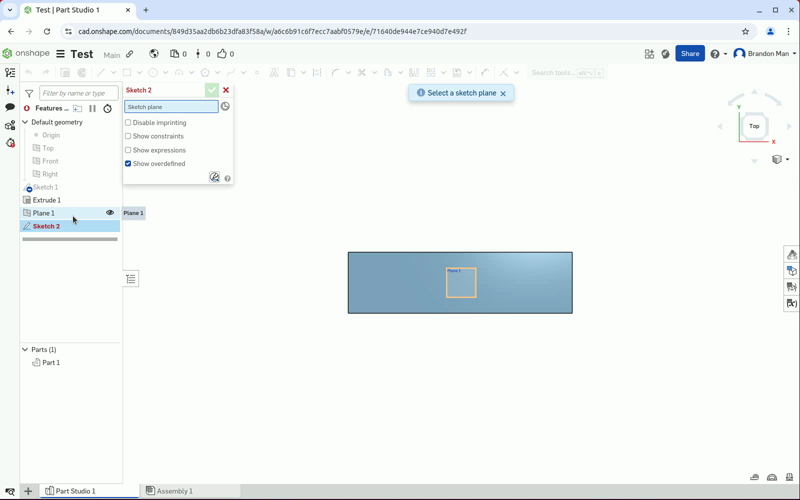
click(73, 215)
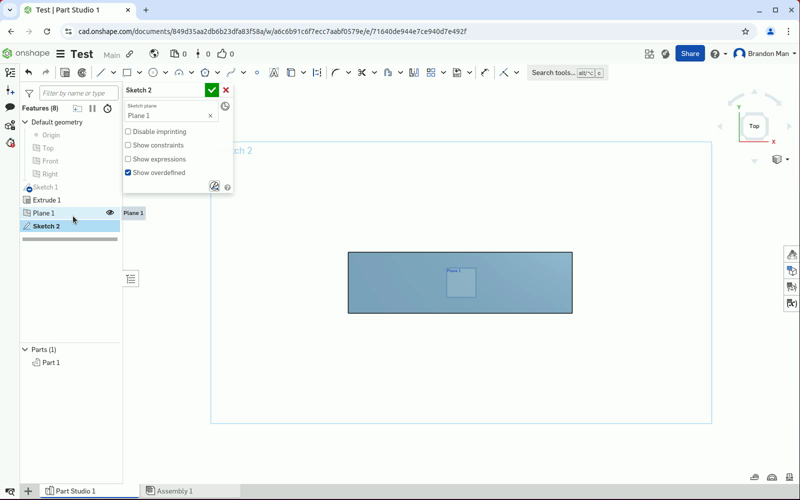
mouse_move(73, 352)
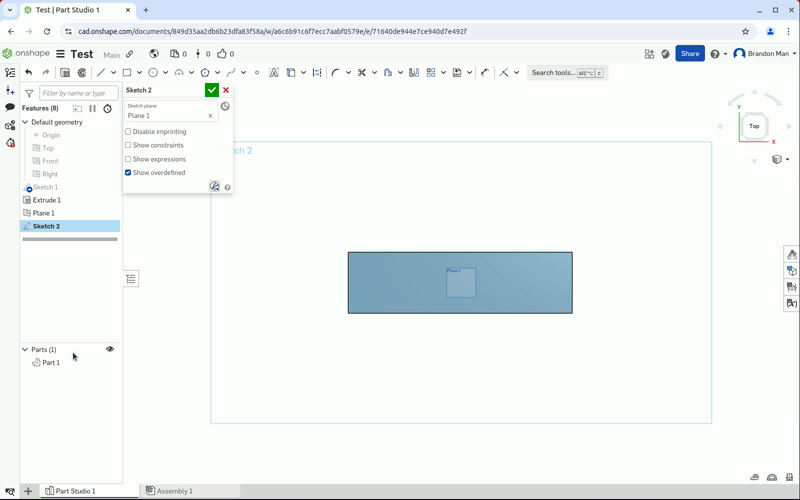
key(y)
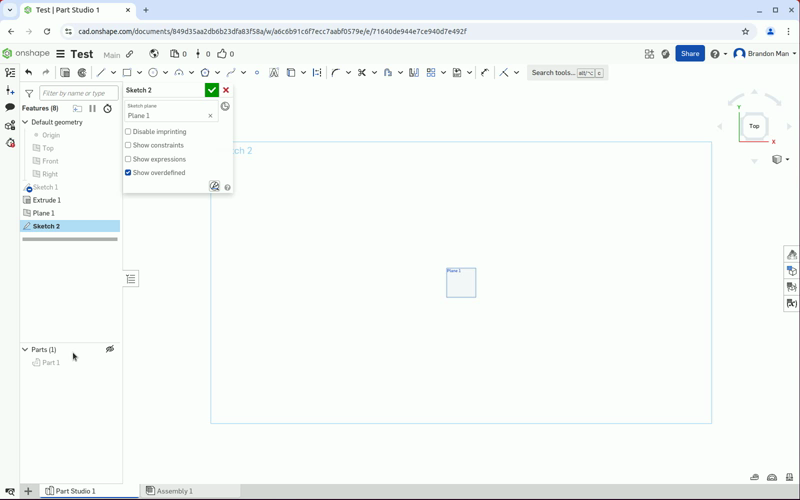
key(l)
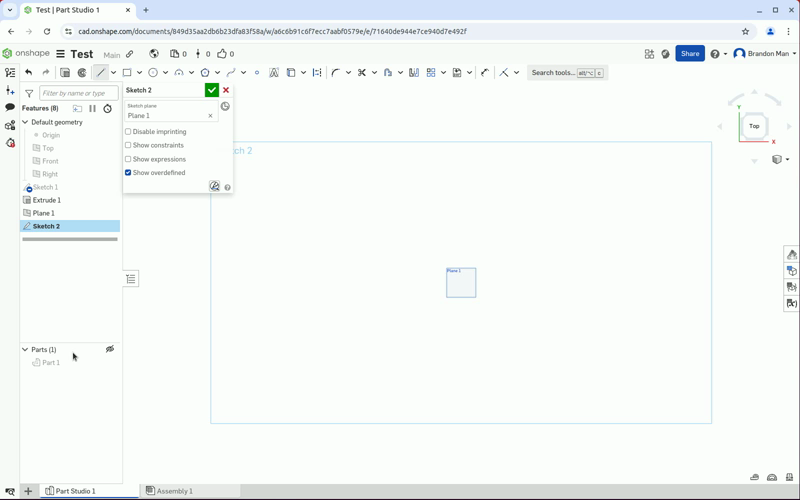
key_down(shift)
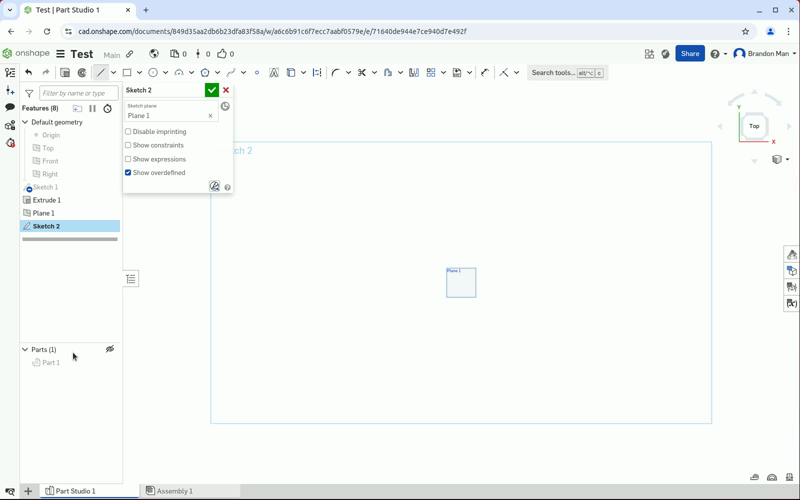
mouse_move(348, 305)
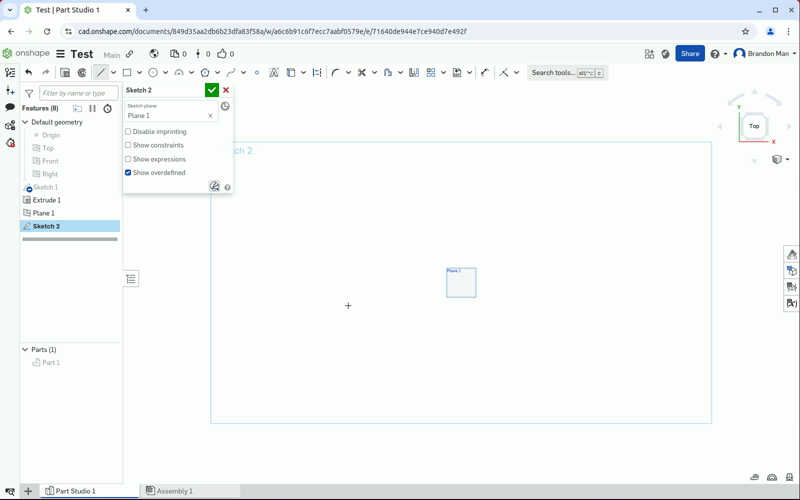
click(348, 305)
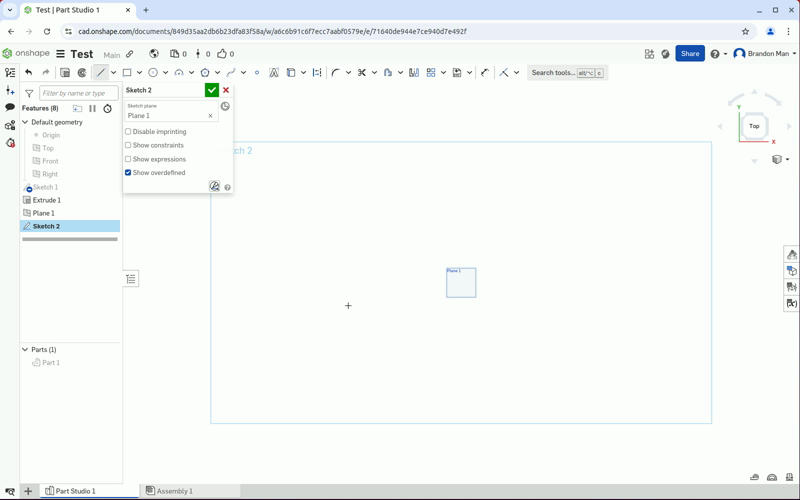
key_up(shift)
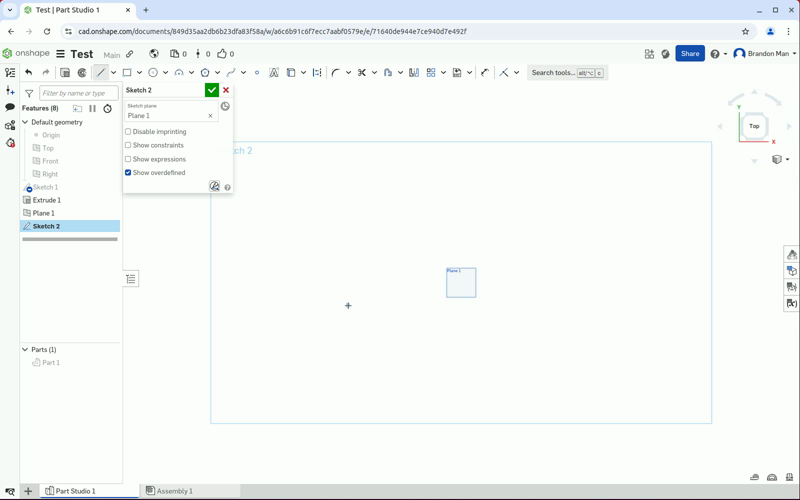
key_down(shift)
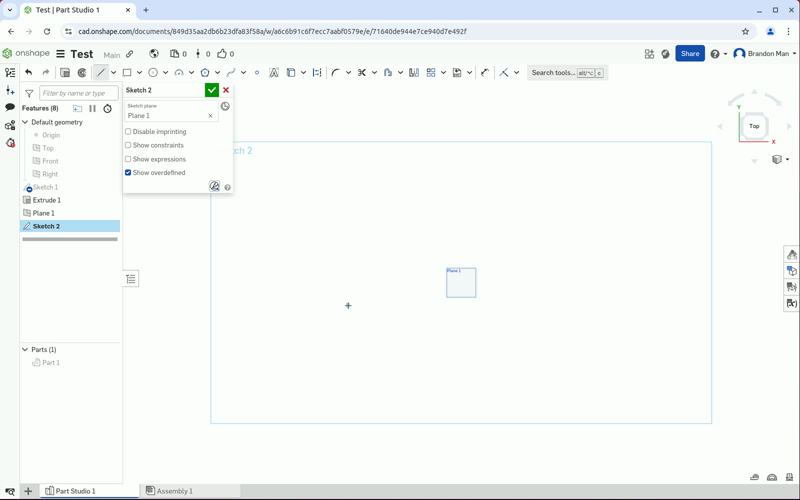
mouse_move(431, 305)
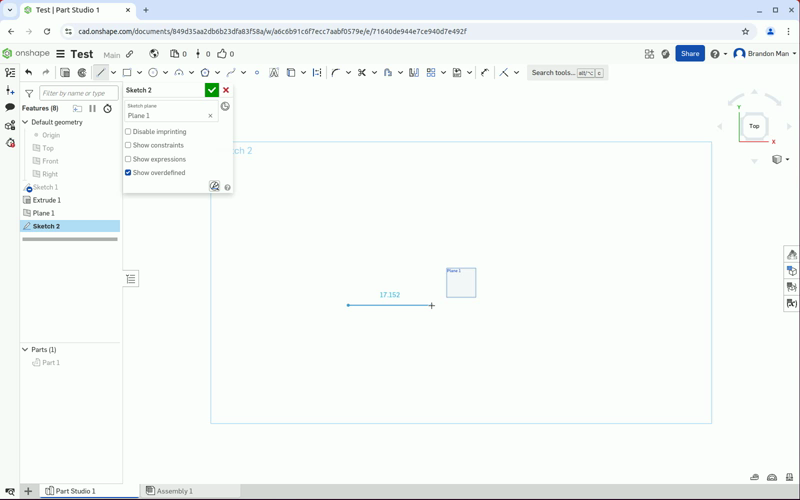
click(431, 305)
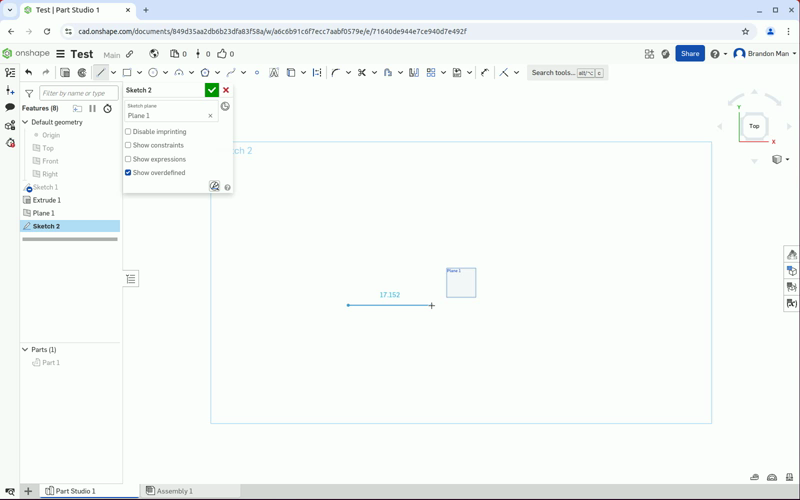
key_up(shift)
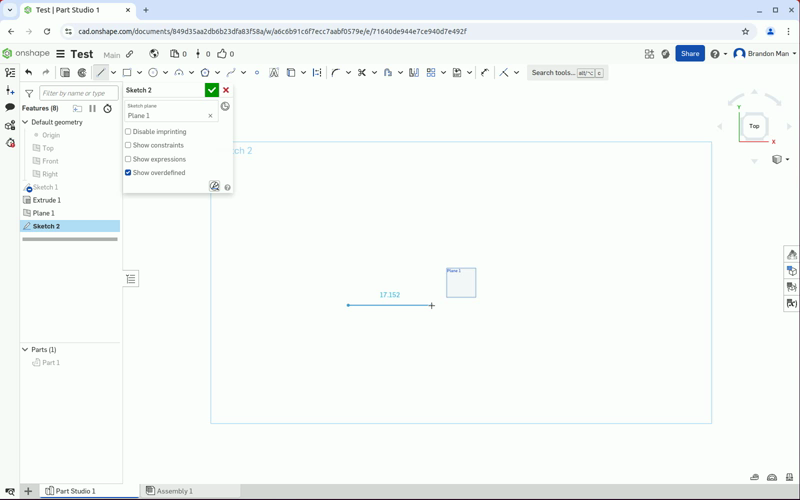
key_down(shift)
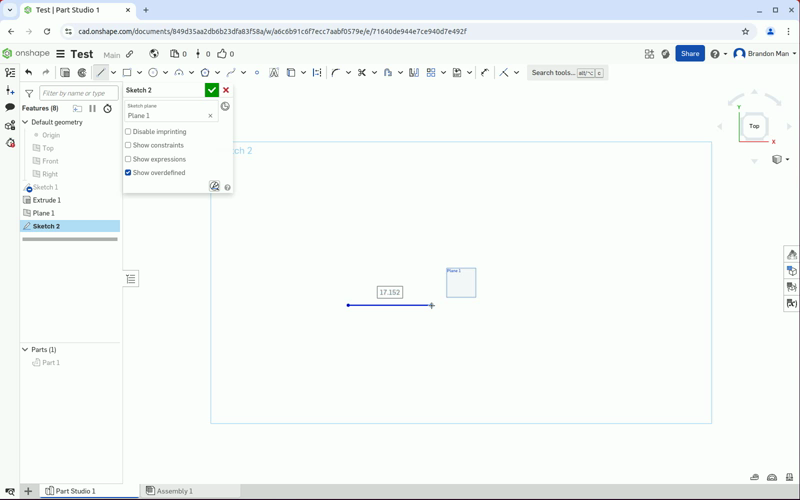
mouse_move(461, 305)
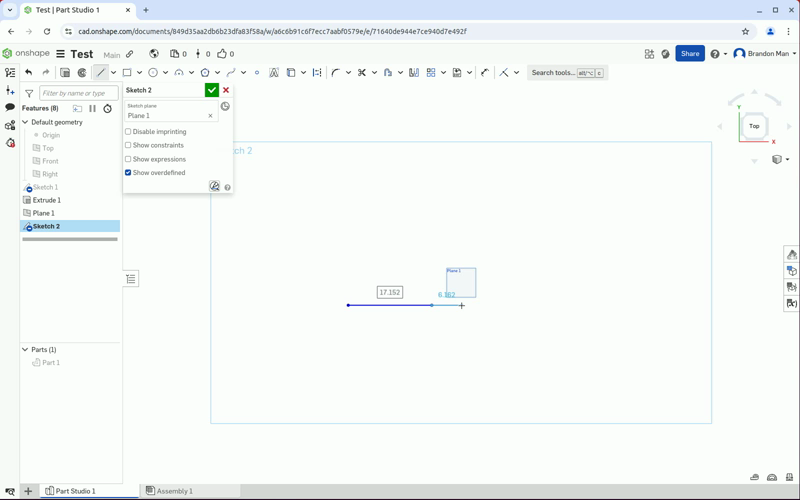
mouse_move(431, 300)
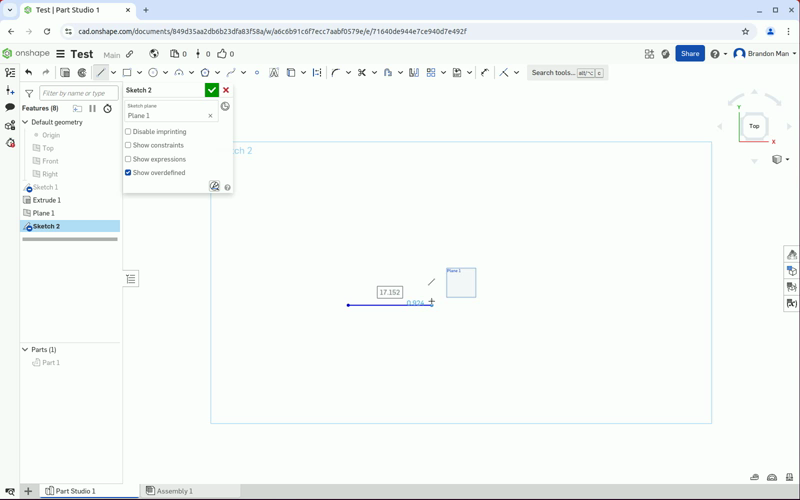
scroll(6)
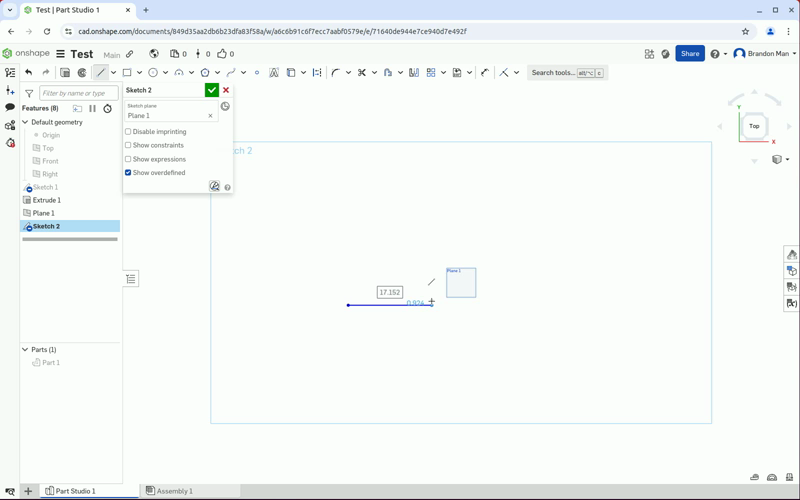
scroll(6)
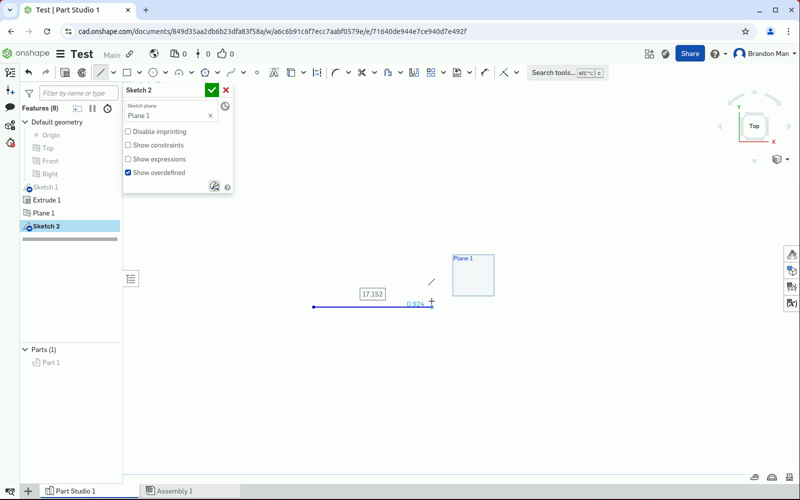
scroll(6)
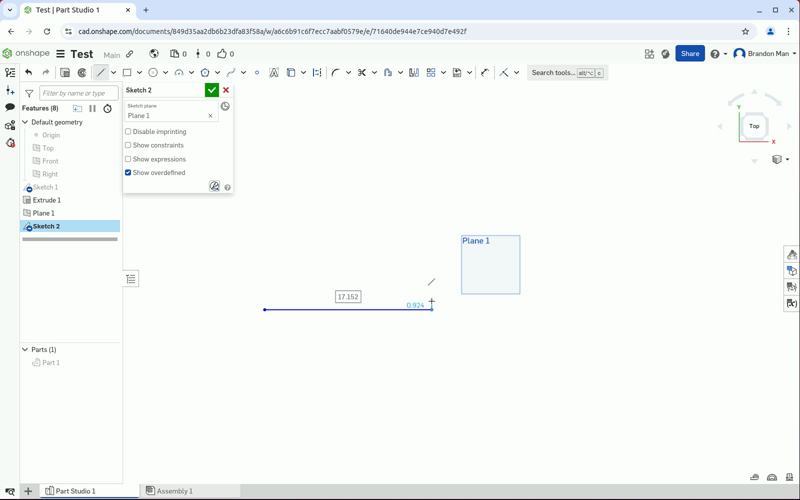
scroll(6)
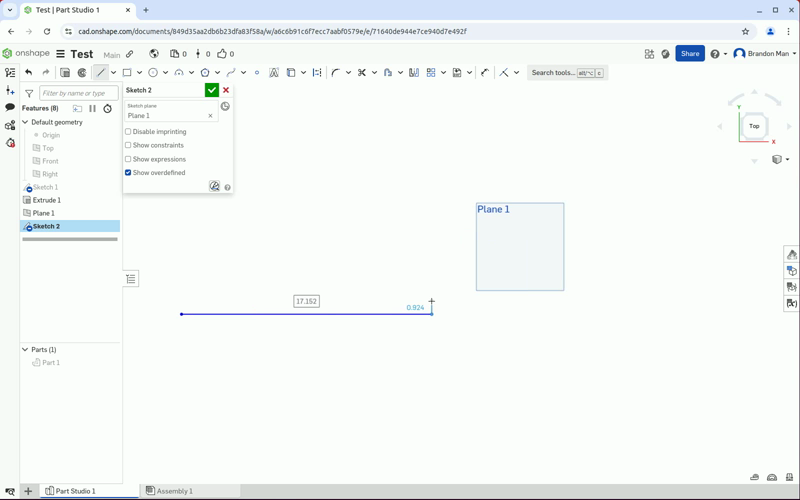
scroll(6)
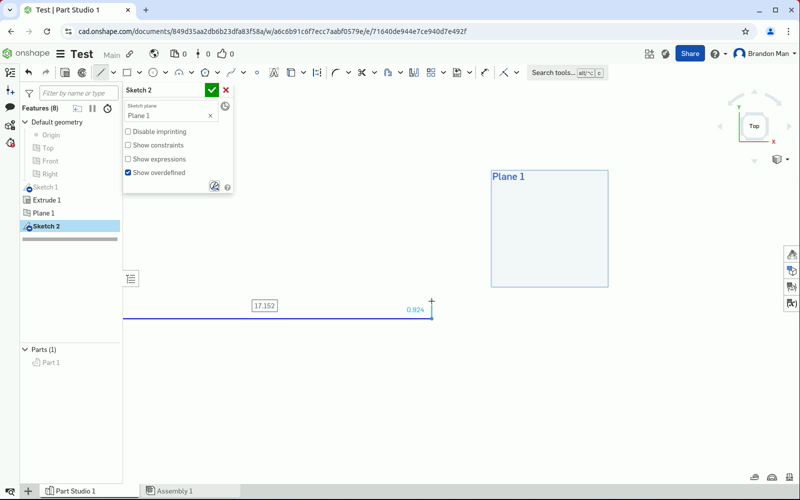
scroll(6)
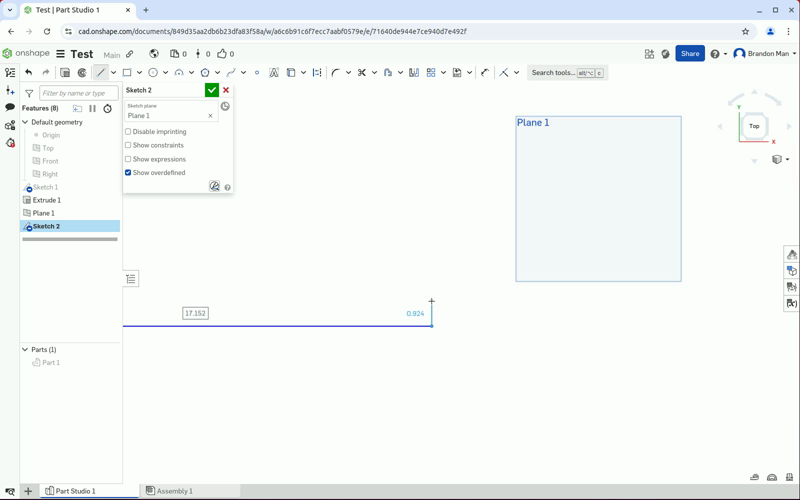
scroll(6)
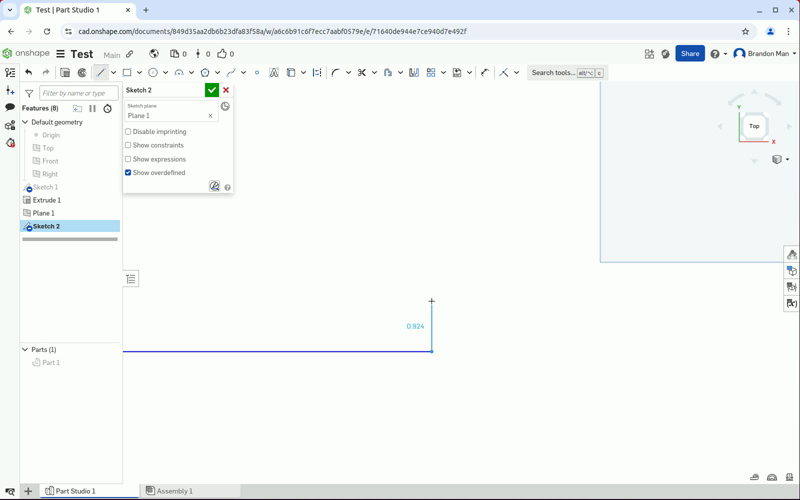
click(431, 300)
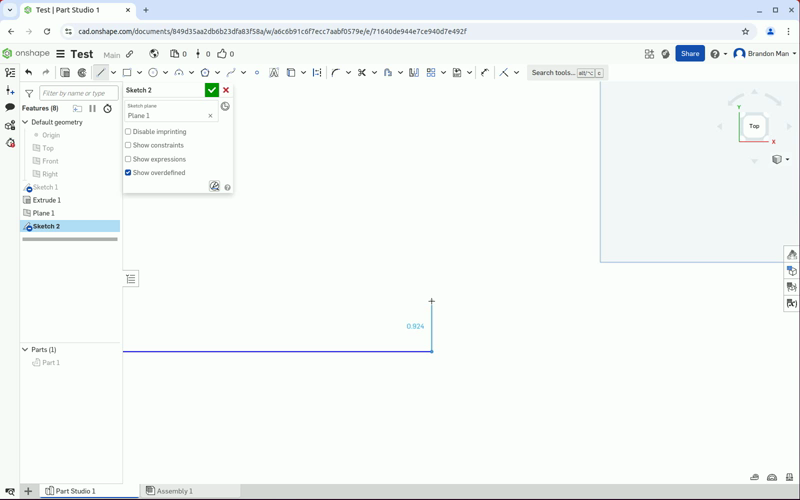
scroll(-6)
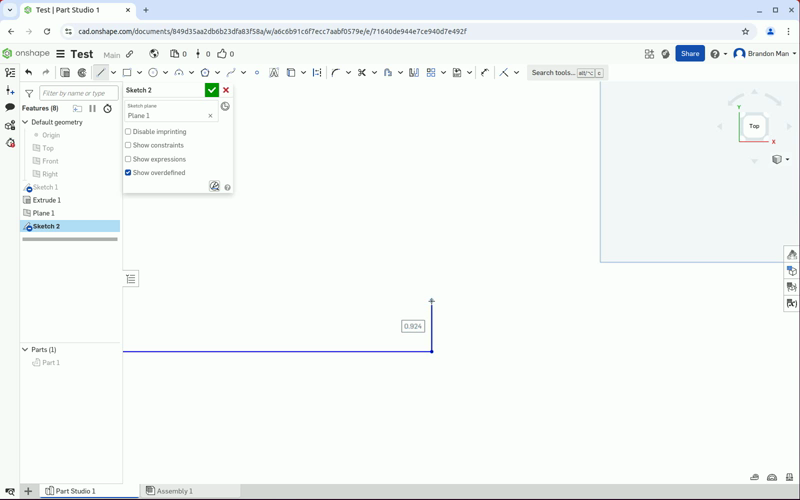
scroll(-6)
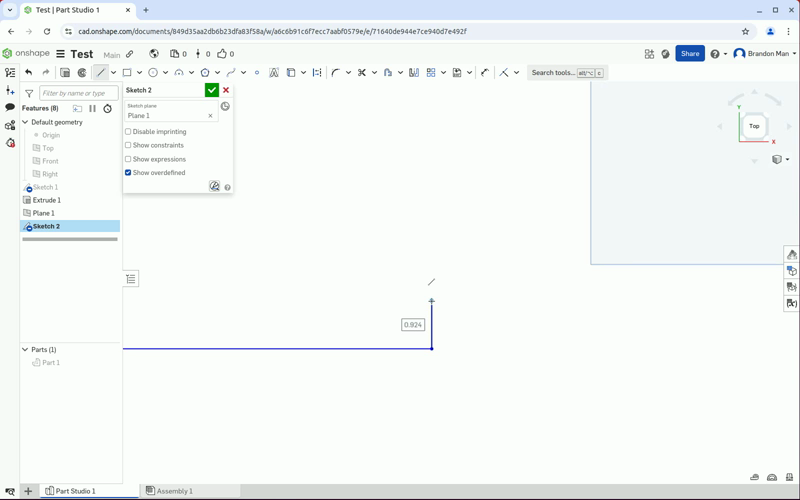
scroll(-6)
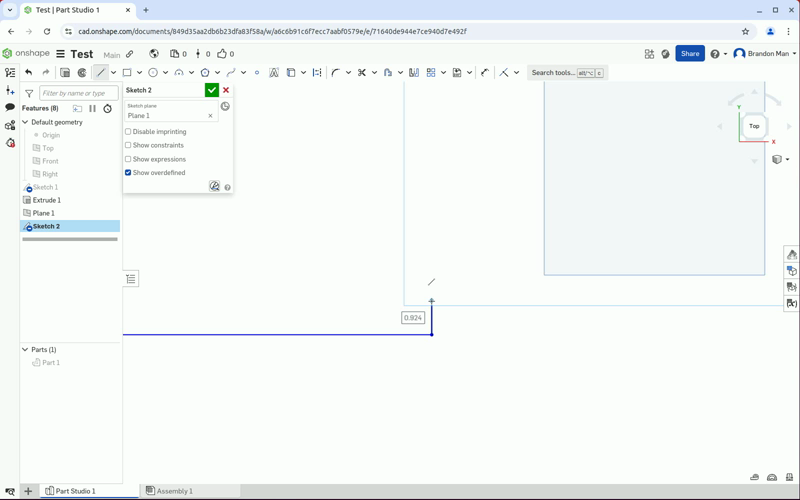
scroll(-6)
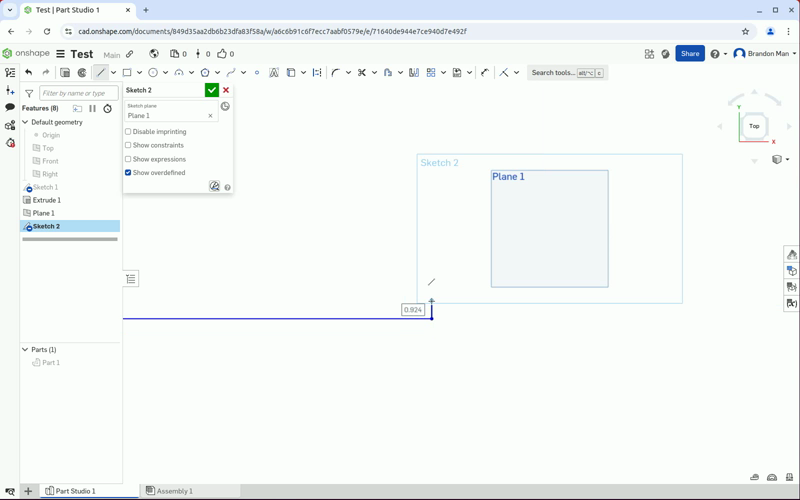
scroll(-6)
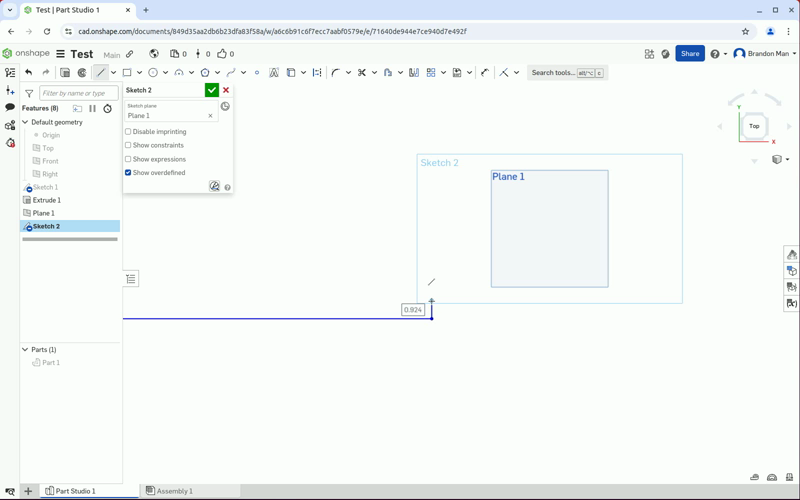
scroll(-6)
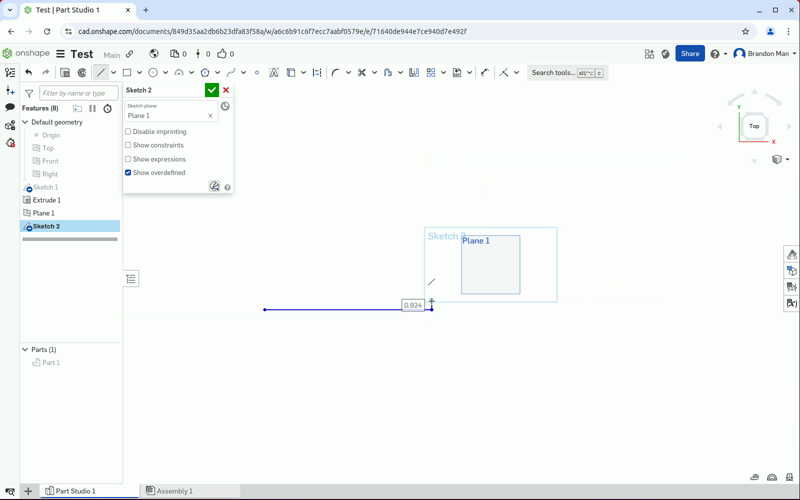
scroll(-6)
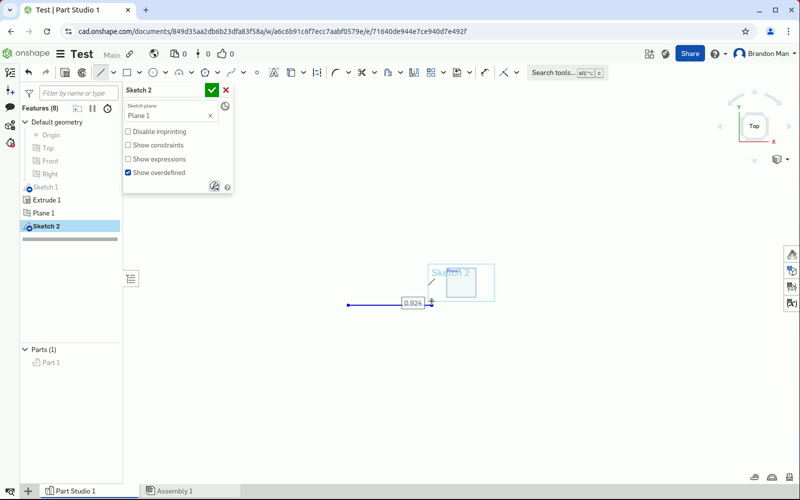
key_up(shift)
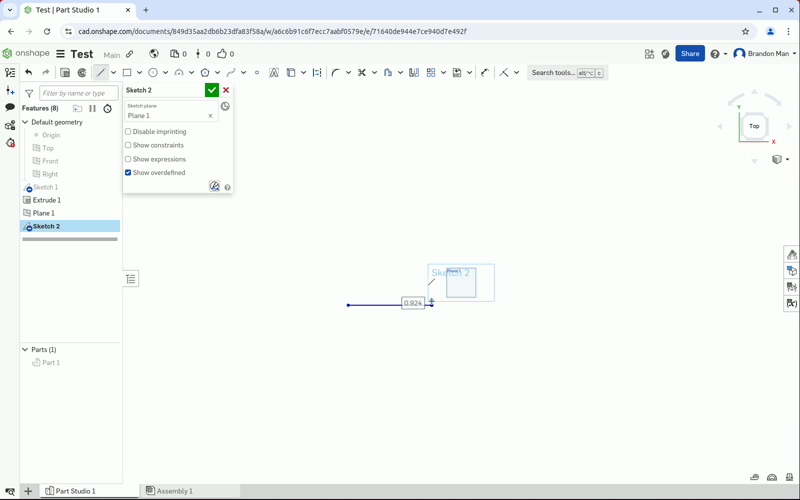
key_down(shift)
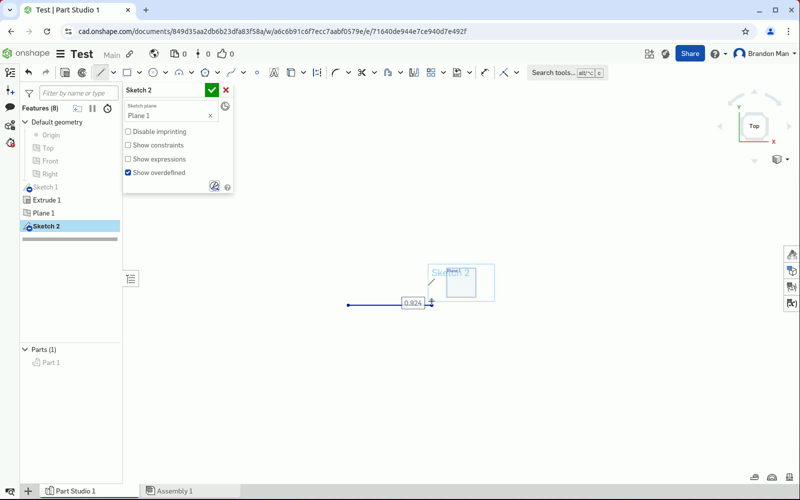
mouse_move(461, 300)
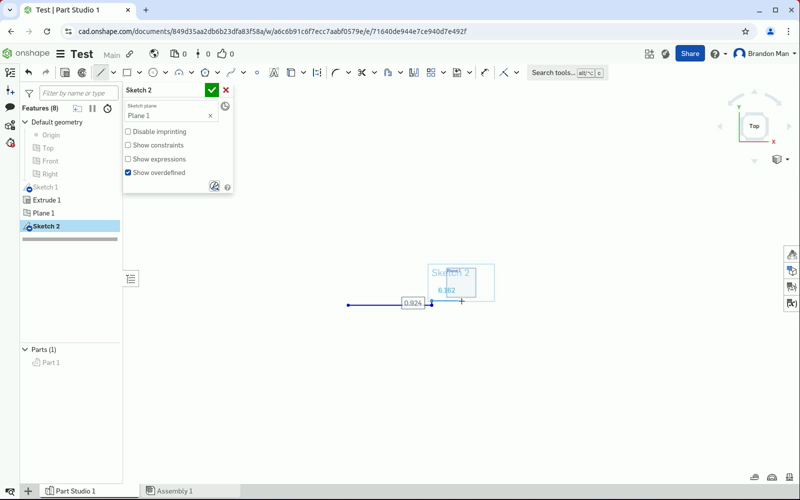
mouse_move(431, 292)
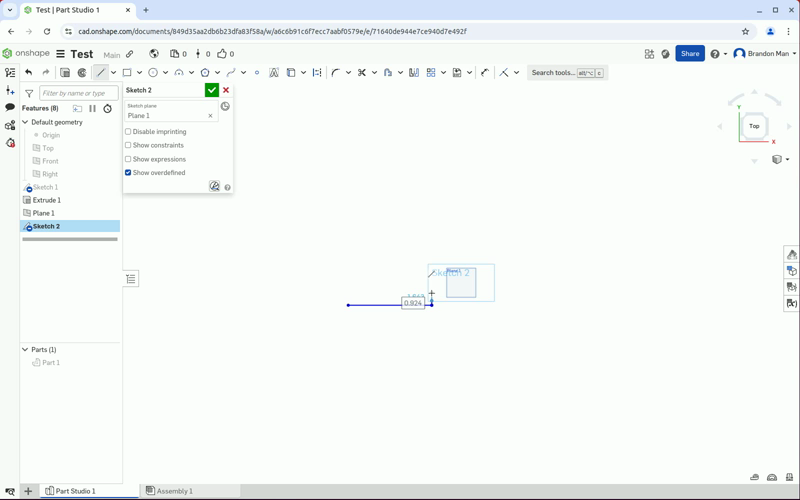
click(431, 292)
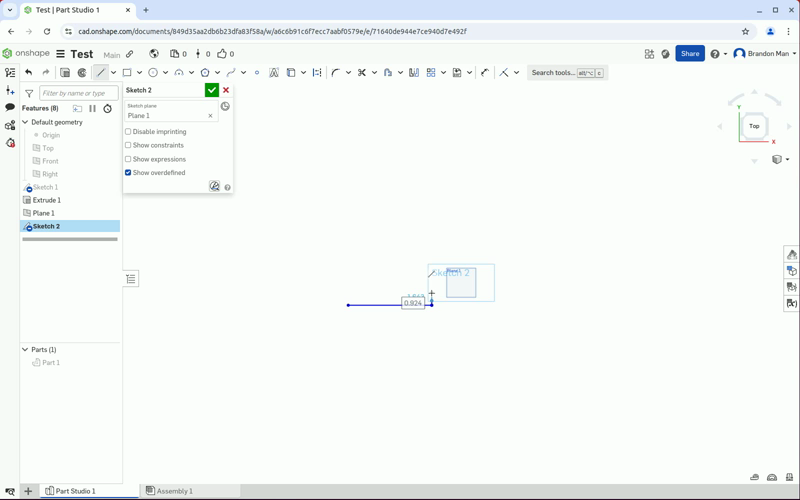
key_up(shift)
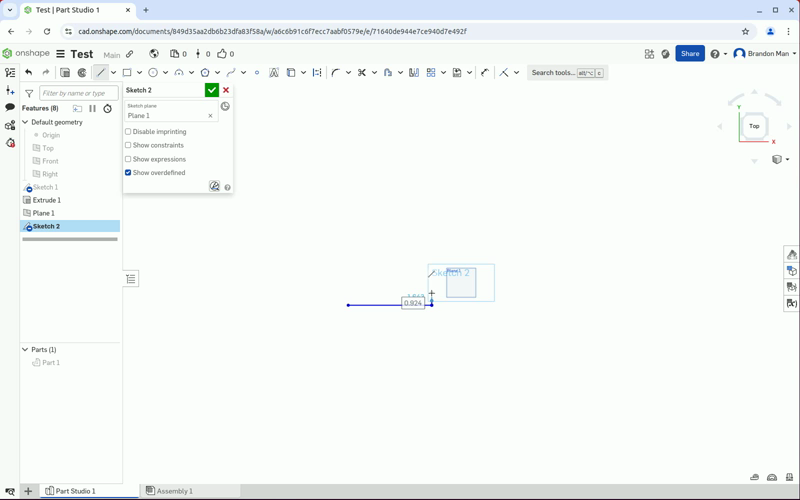
key_down(shift)
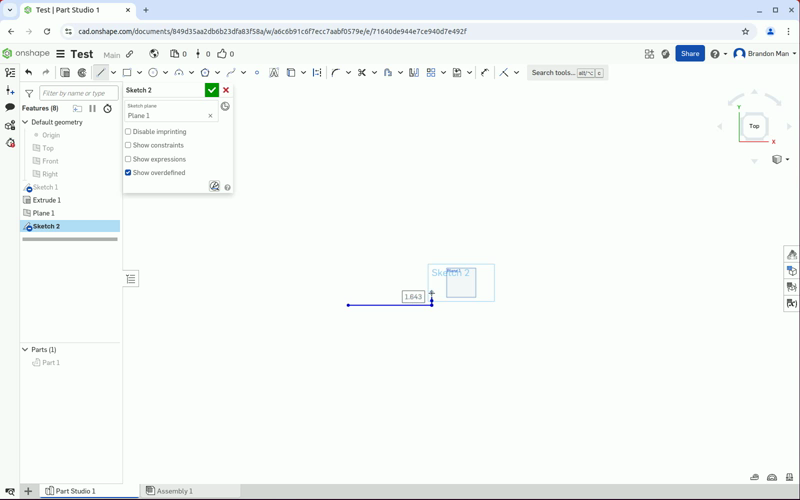
mouse_move(461, 292)
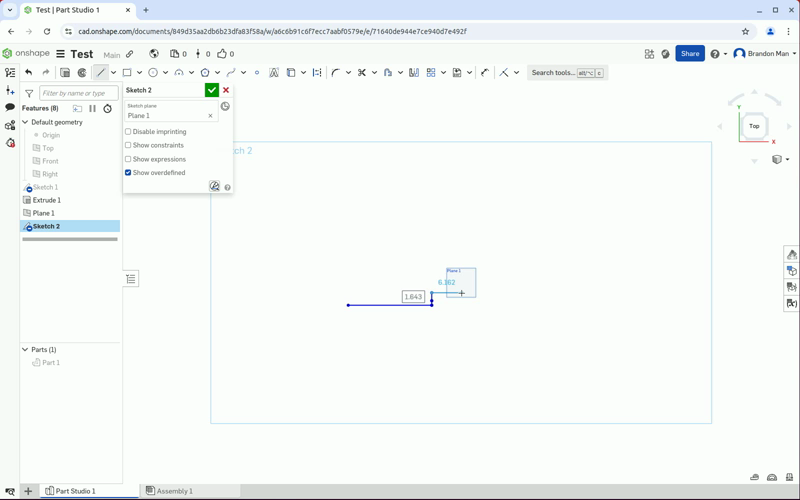
mouse_move(431, 252)
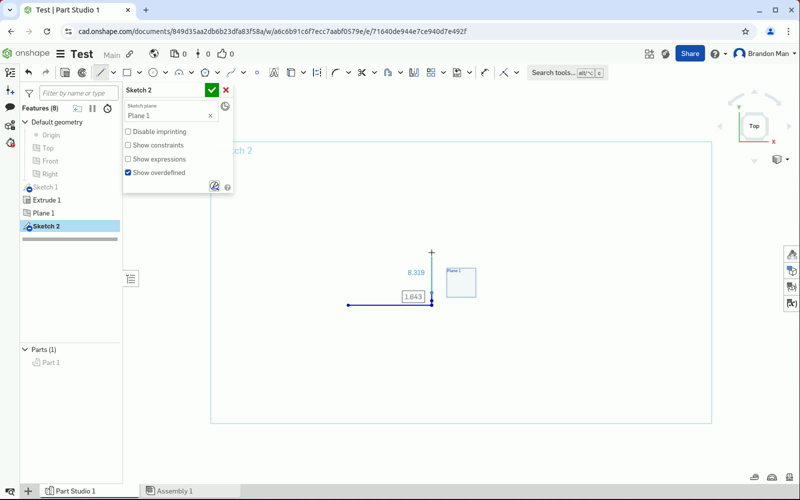
click(431, 252)
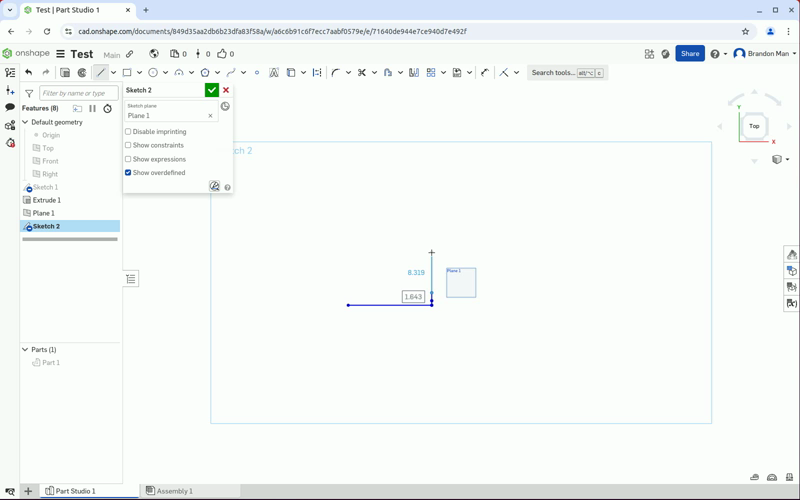
key_up(shift)
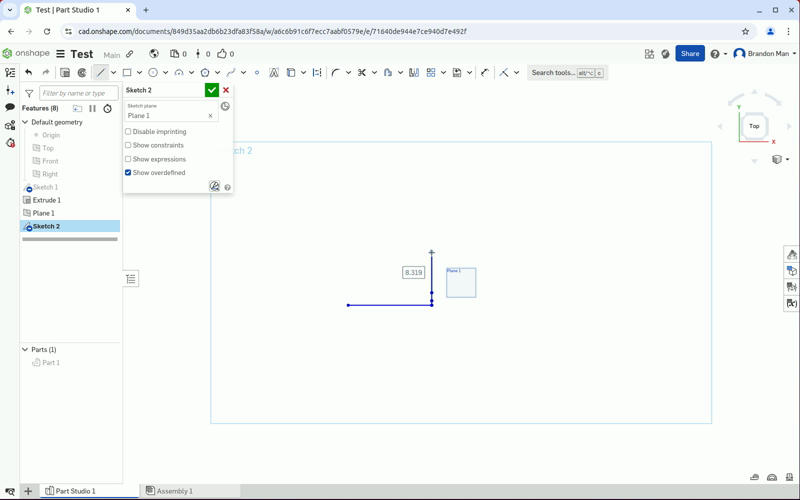
key_down(shift)
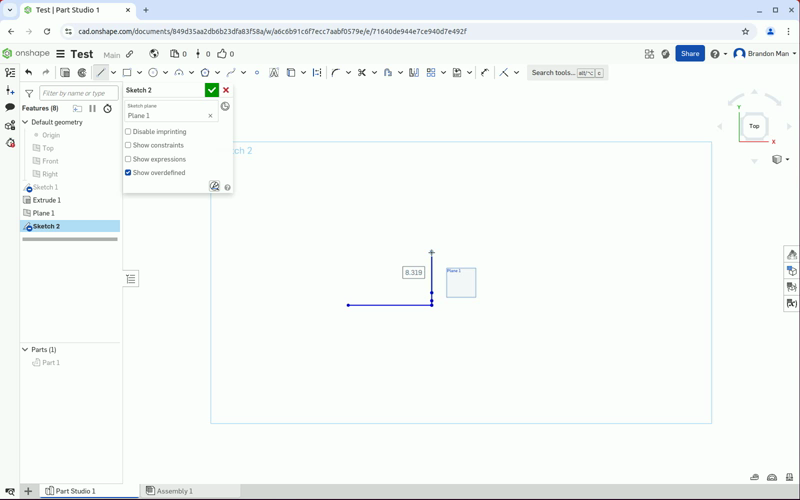
mouse_move(348, 252)
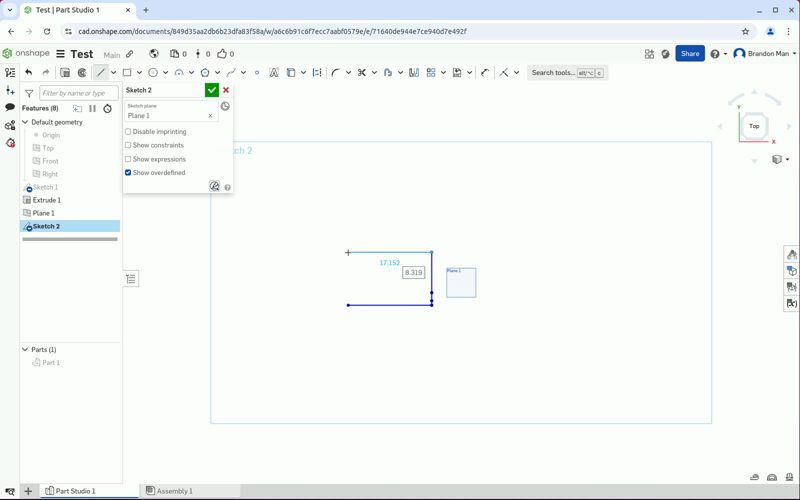
click(348, 252)
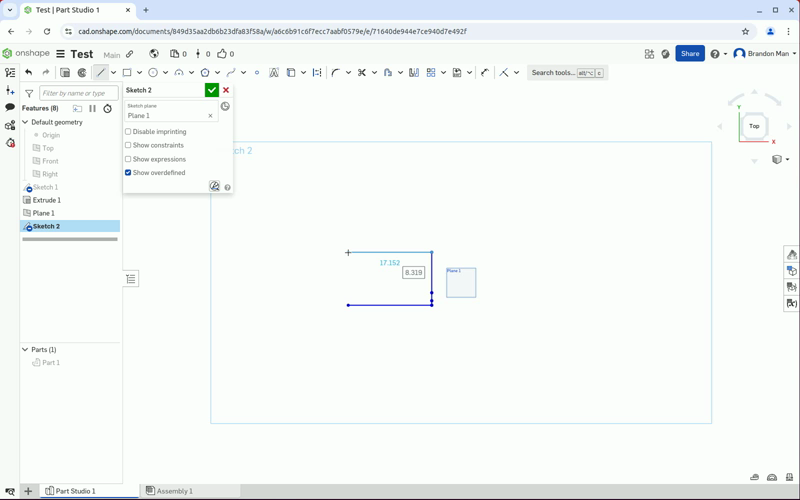
key_up(shift)
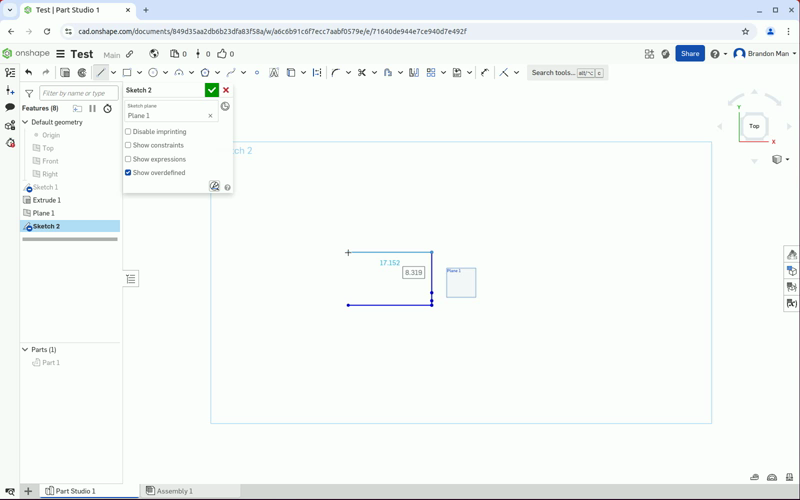
mouse_move(378, 252)
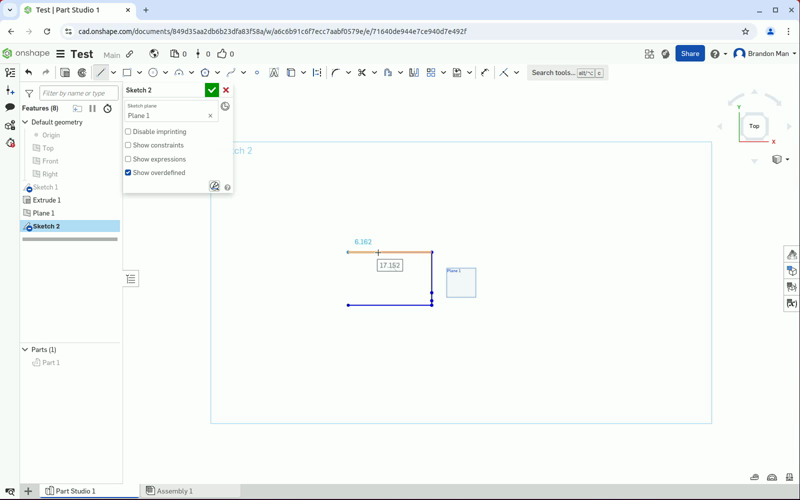
key_down(shift)
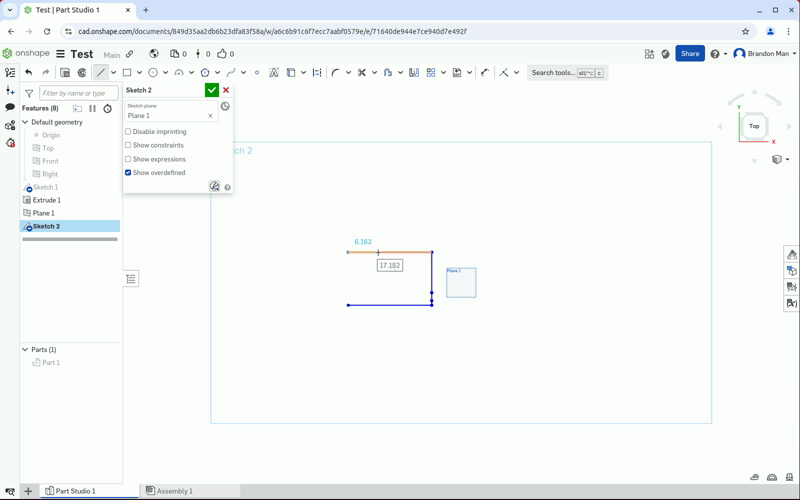
mouse_move(348, 305)
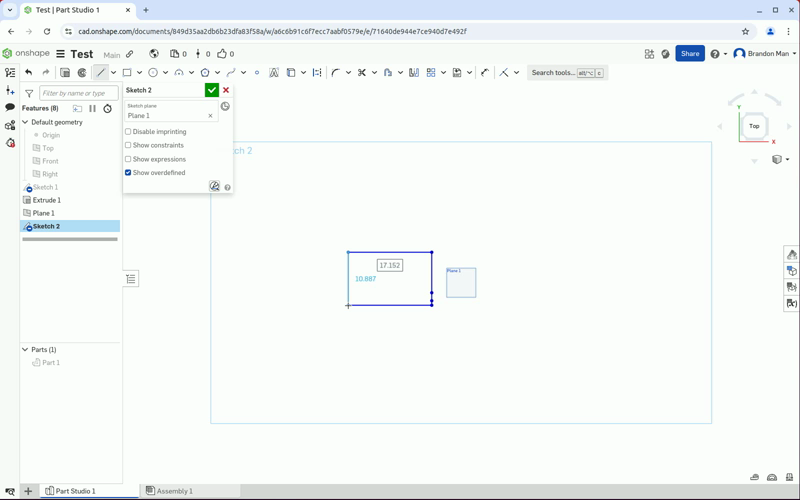
key_up(shift)
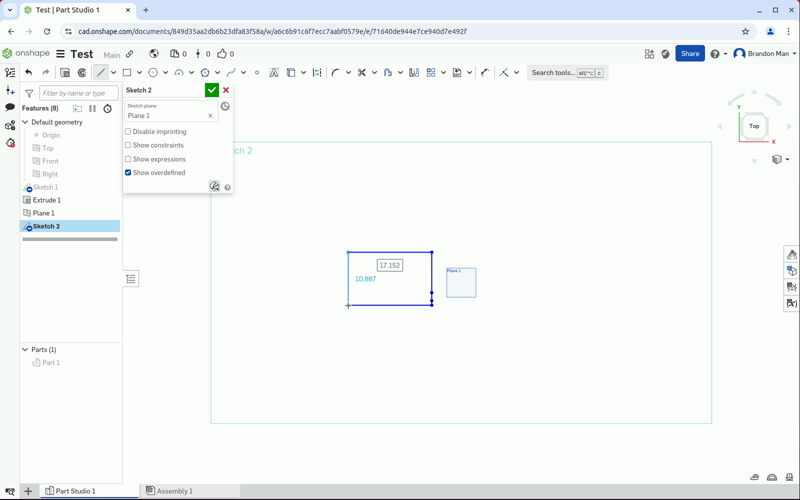
click(348, 305)
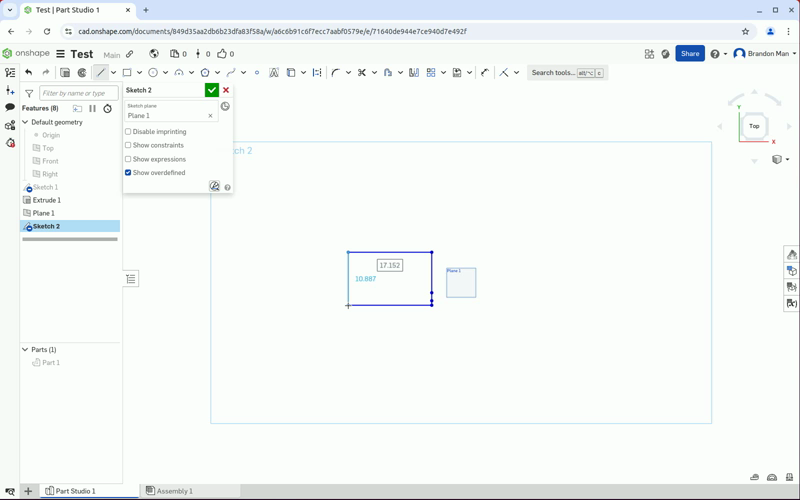
key(esc)
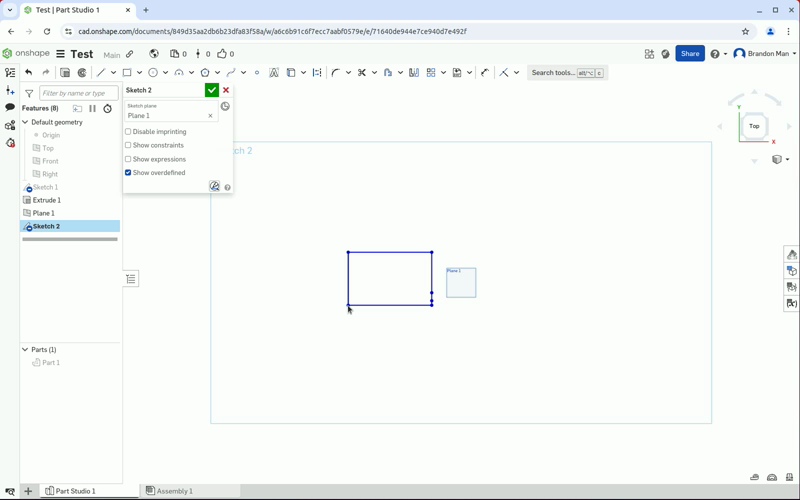
mouse_move(394, 282)
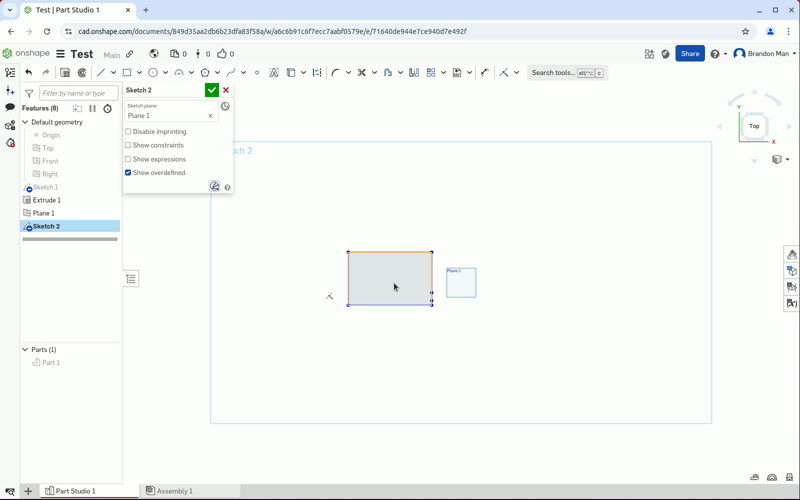
click(394, 282)
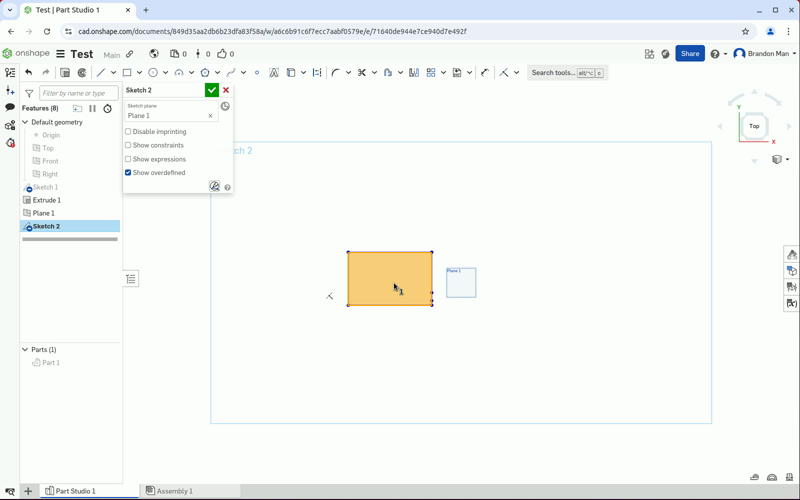
mouse_move(73, 352)
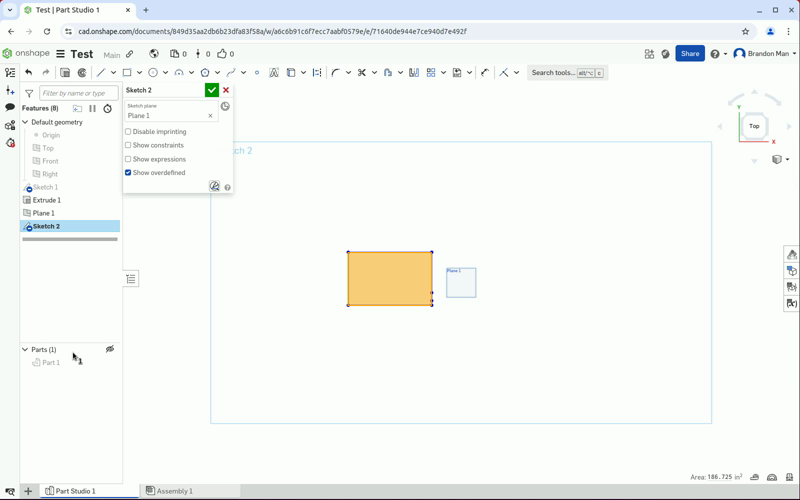
key(shift+y)
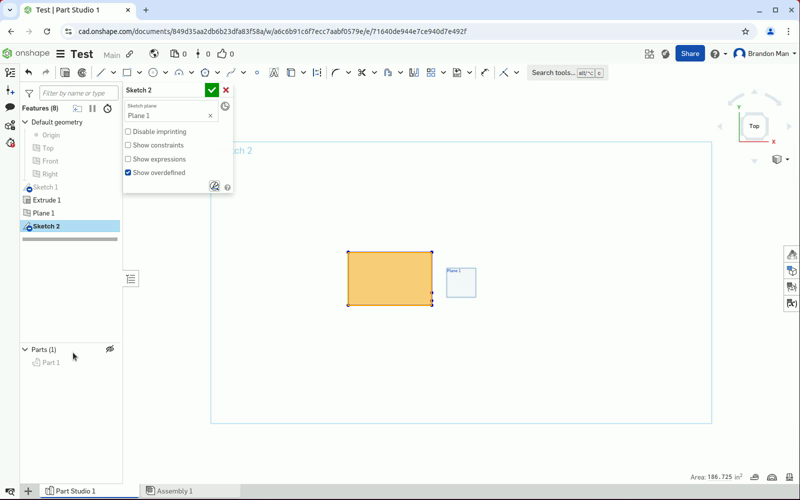
key(shift+e)
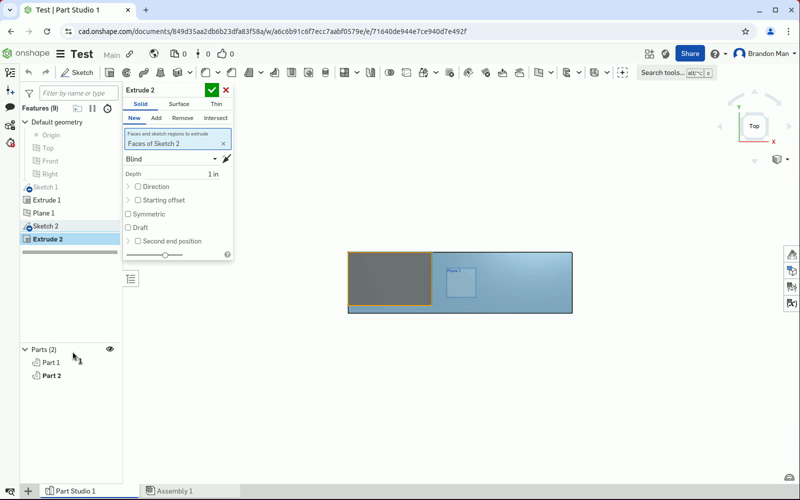
mouse_move(143, 106)
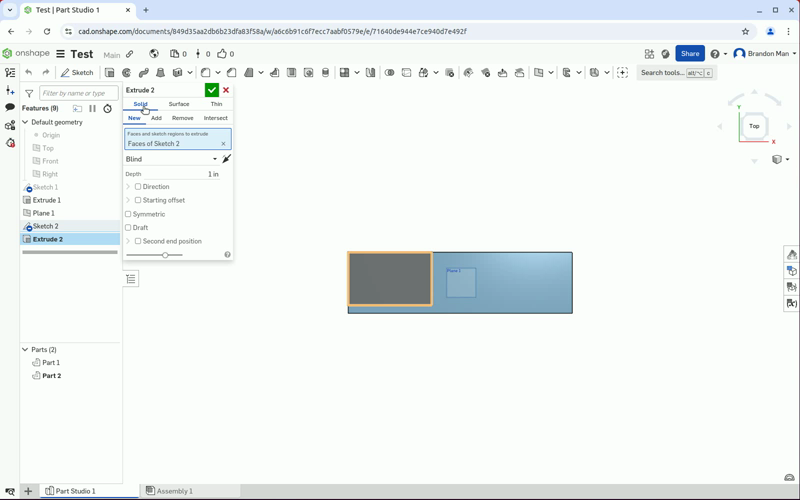
click(143, 106)
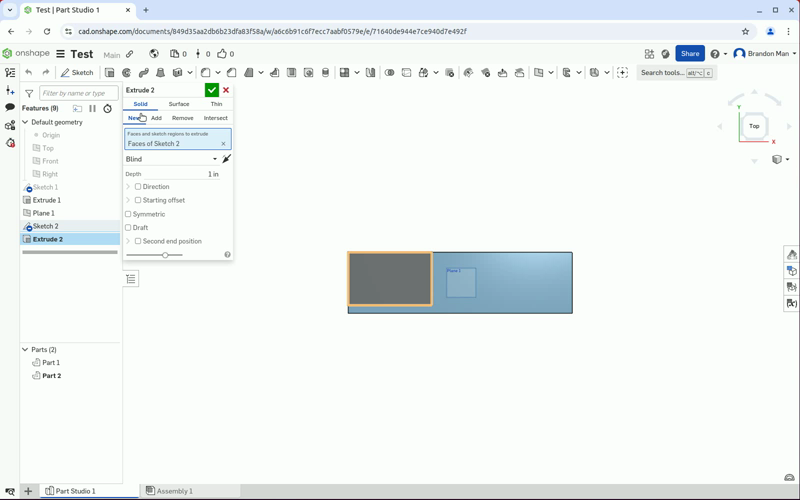
mouse_move(137, 120)
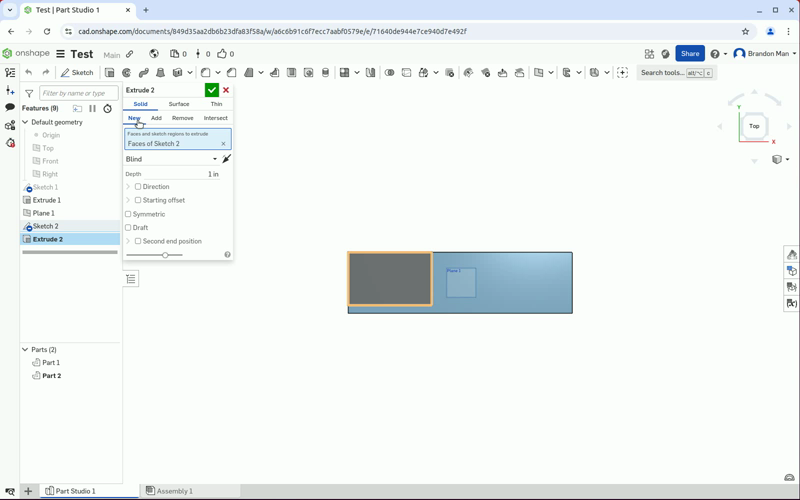
click(137, 120)
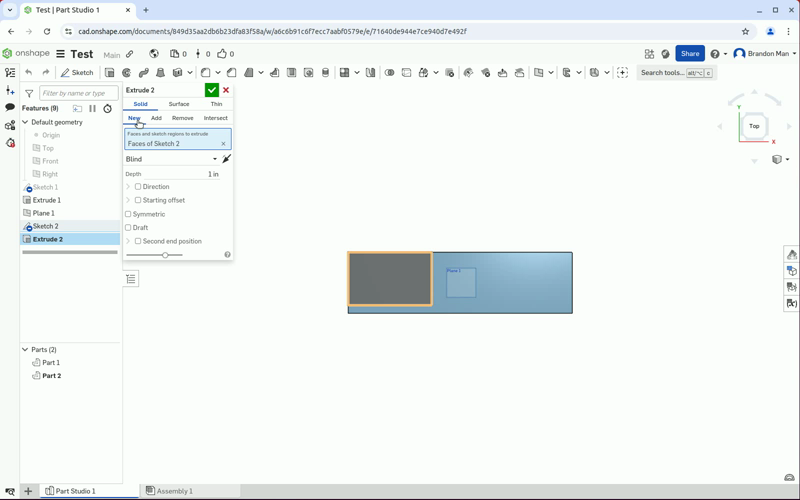
key(tab, 4)
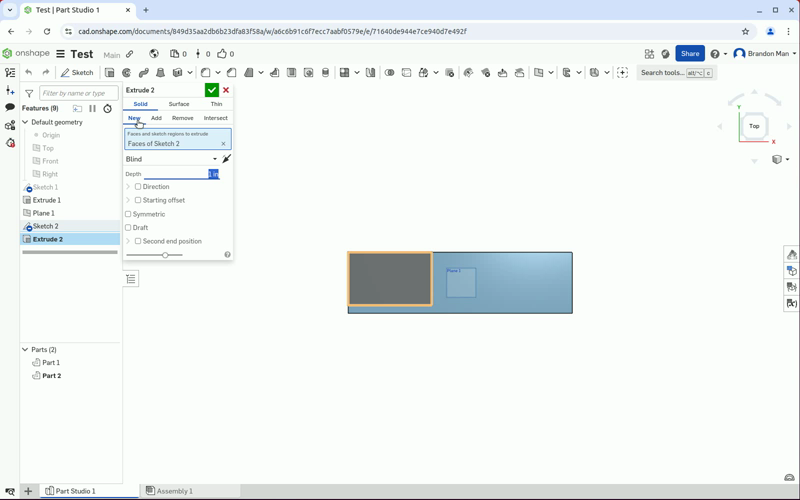
text(-0.241)
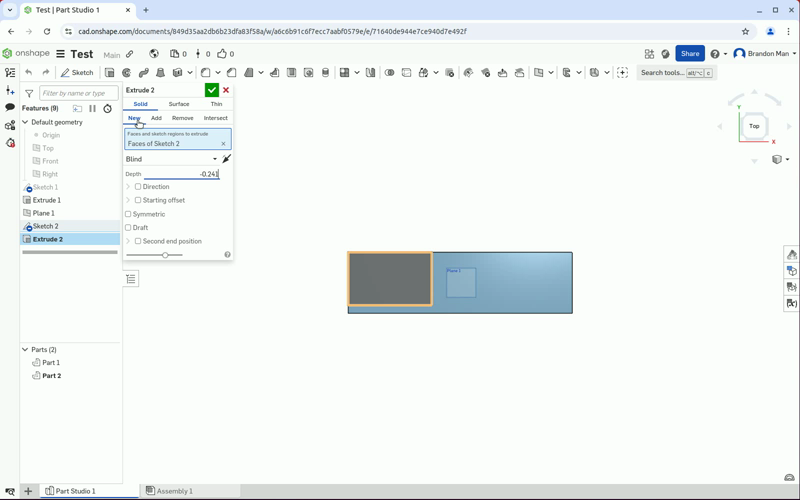
key(enter)
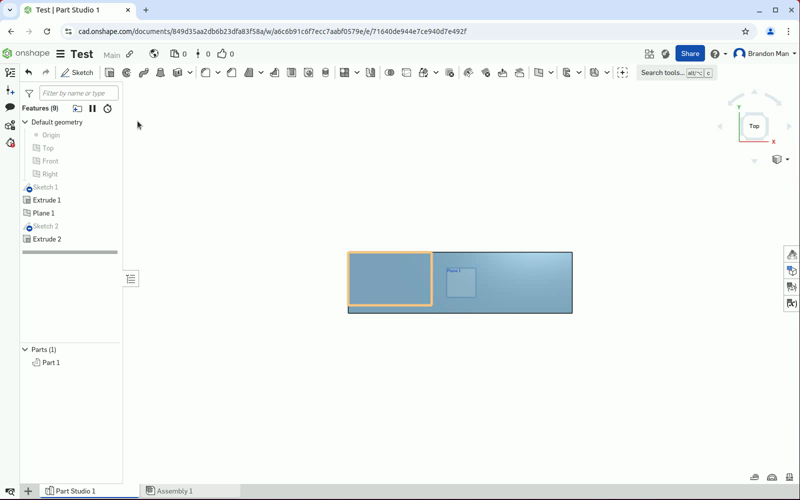
key(shift+h)
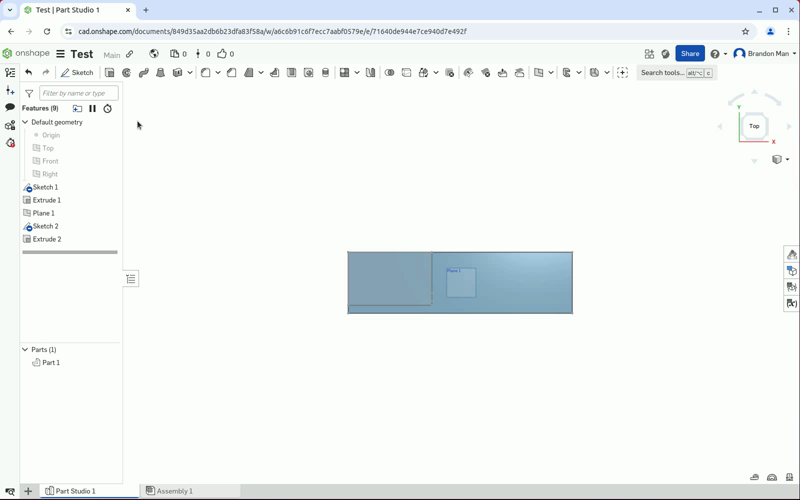
key(shift+h)
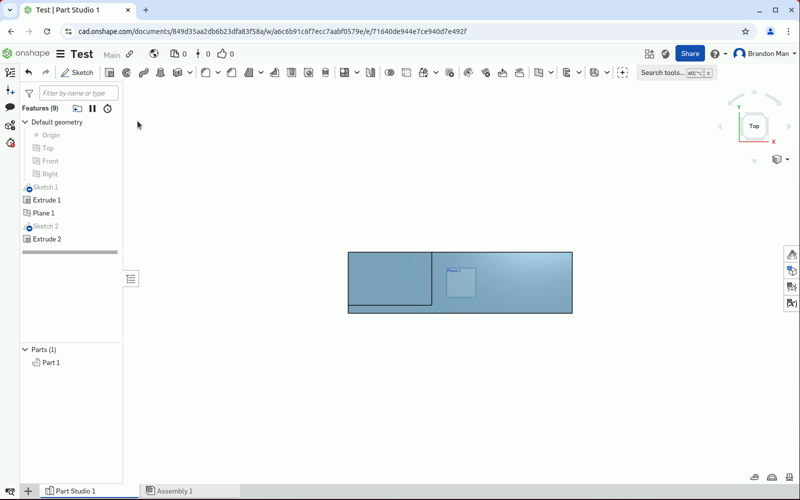
mouse_move(73, 189)
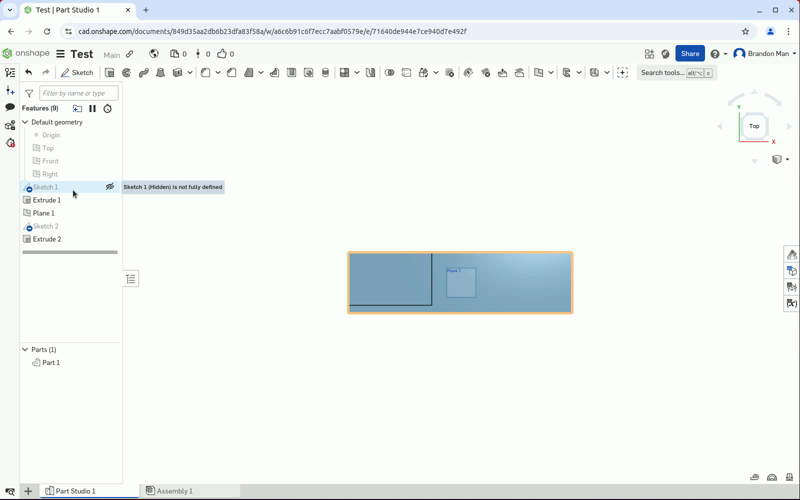
click(73, 189)
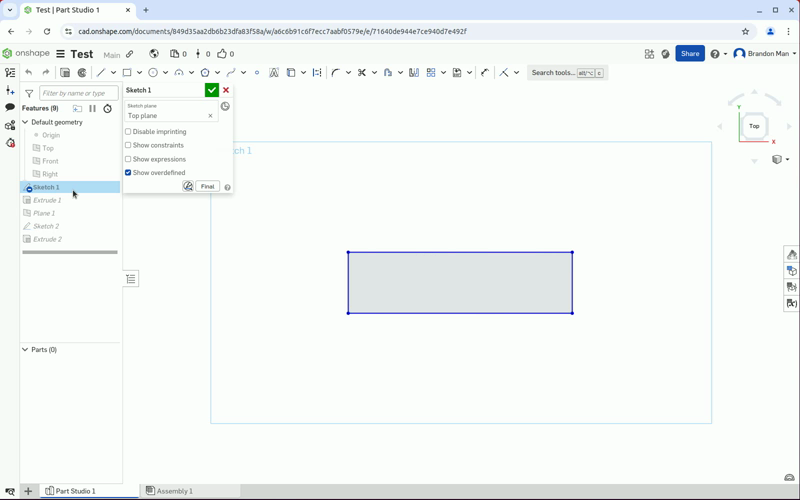
mouse_move(229, 92)
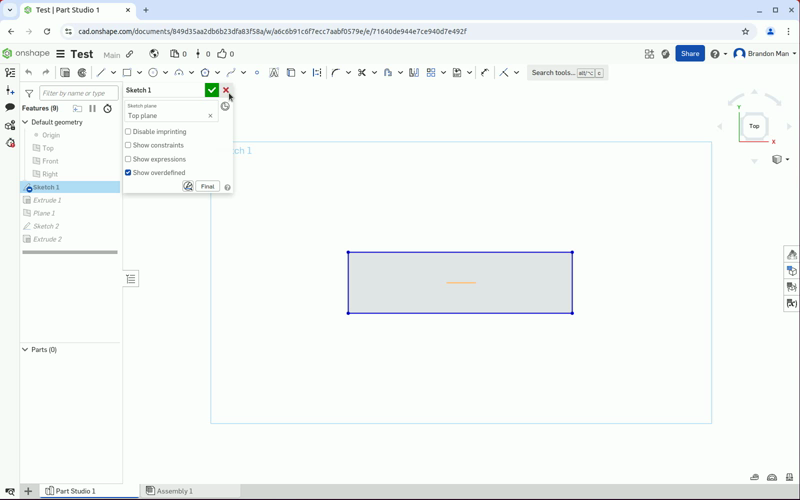
click(229, 92)
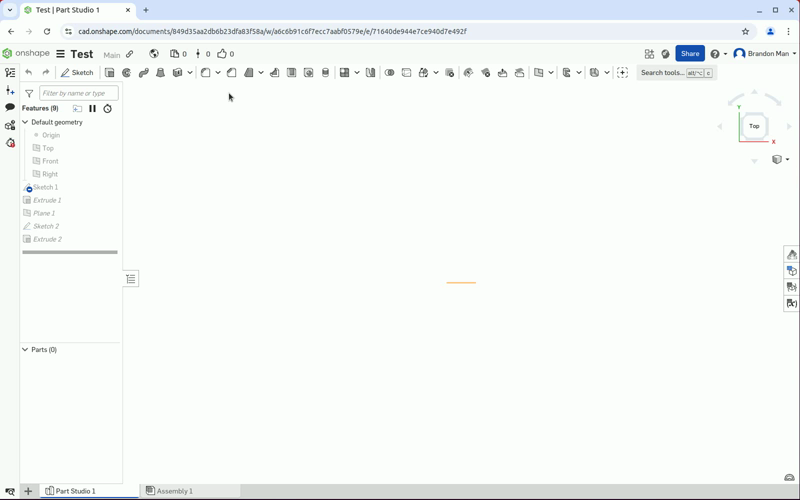
key(shift+s)
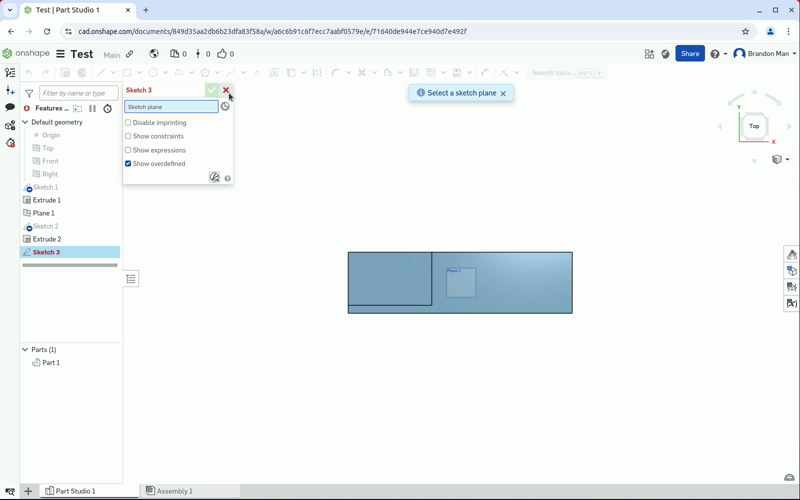
mouse_move(73, 215)
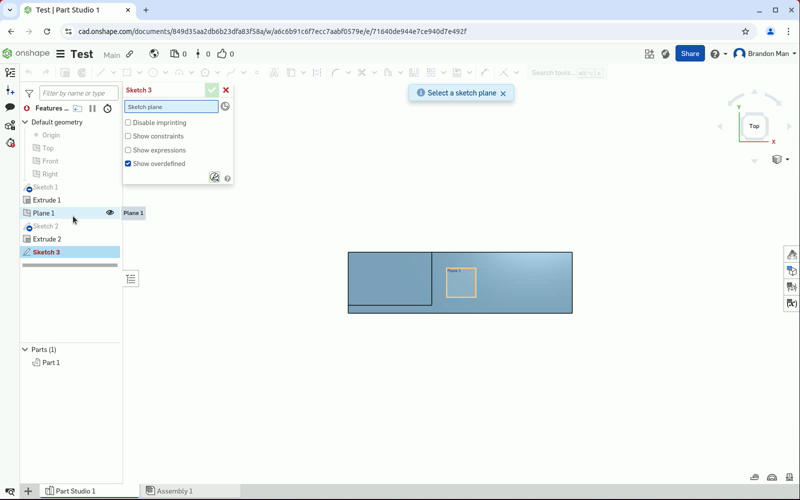
click(73, 215)
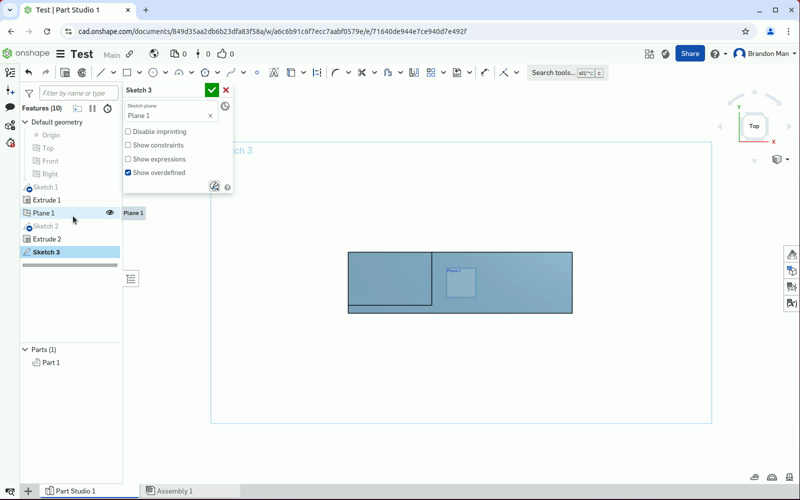
mouse_move(73, 352)
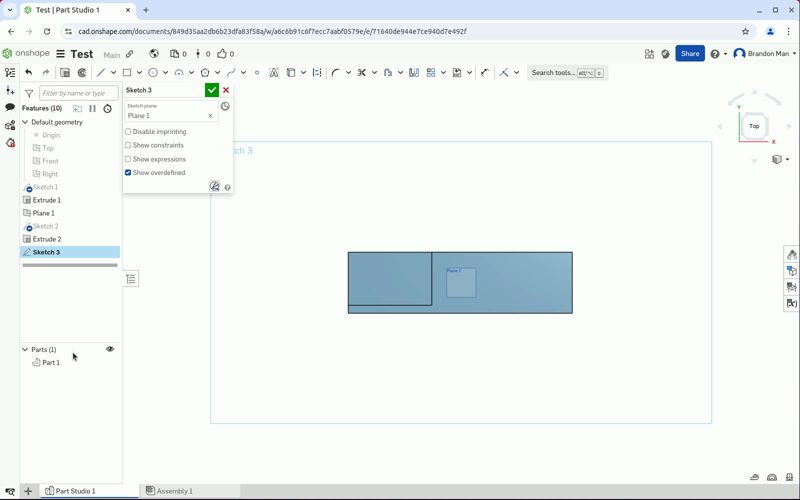
key(y)
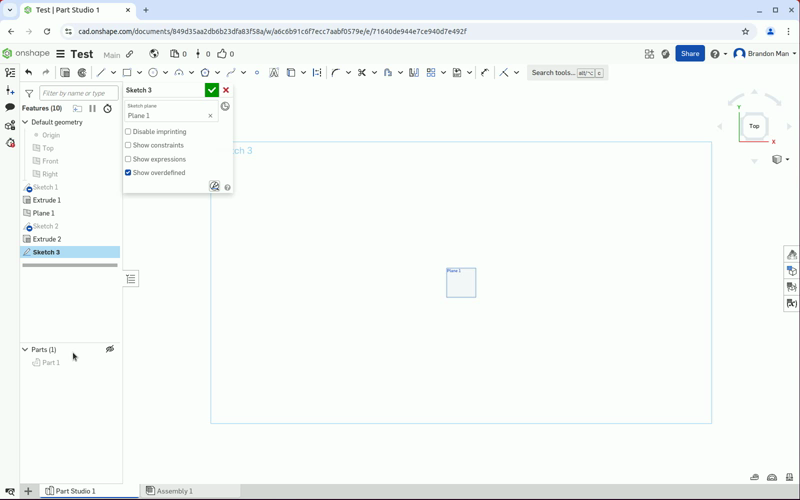
key(l)
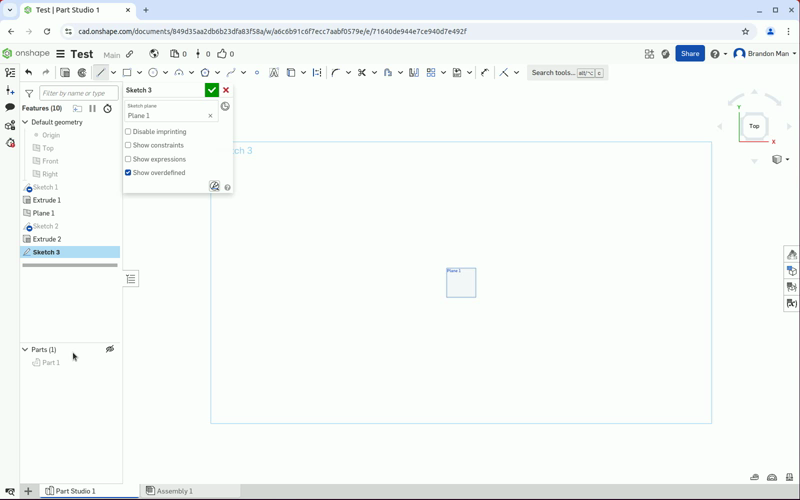
key_down(shift)
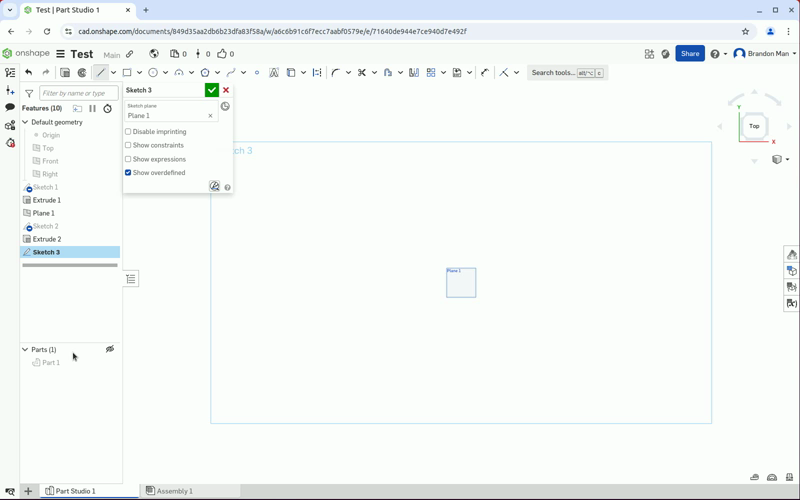
mouse_move(431, 301)
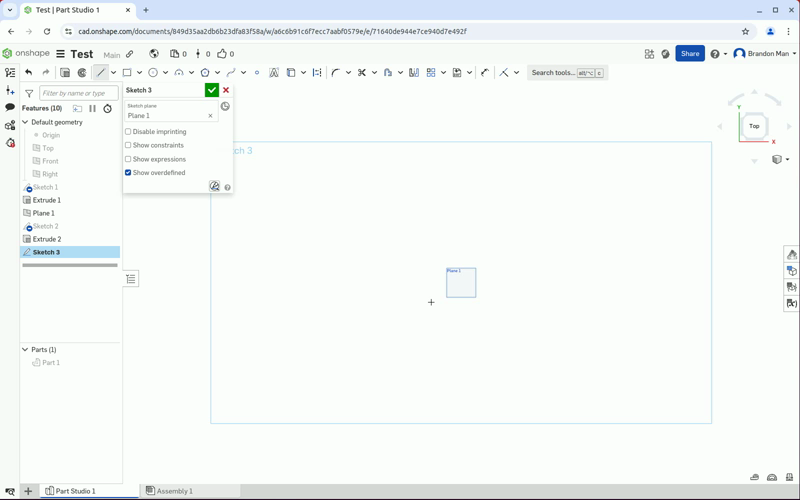
click(431, 301)
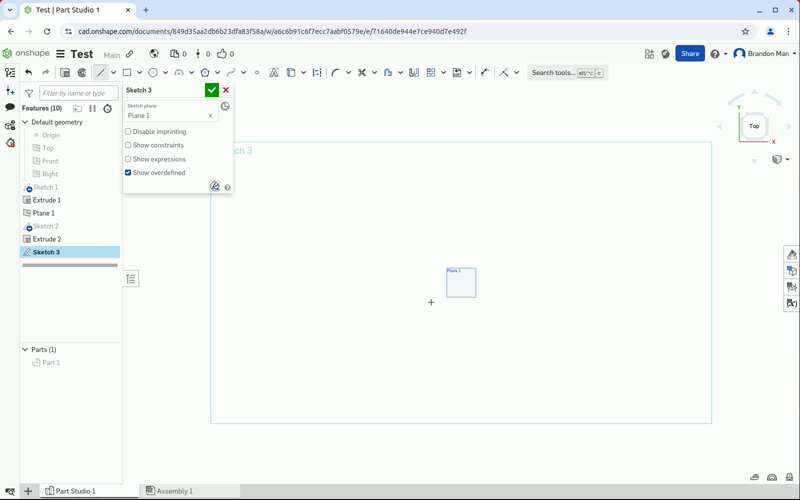
key_up(shift)
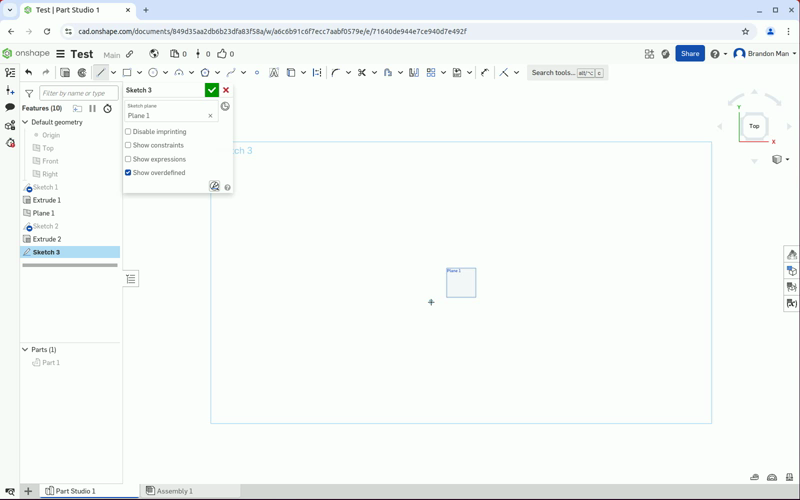
key_down(shift)
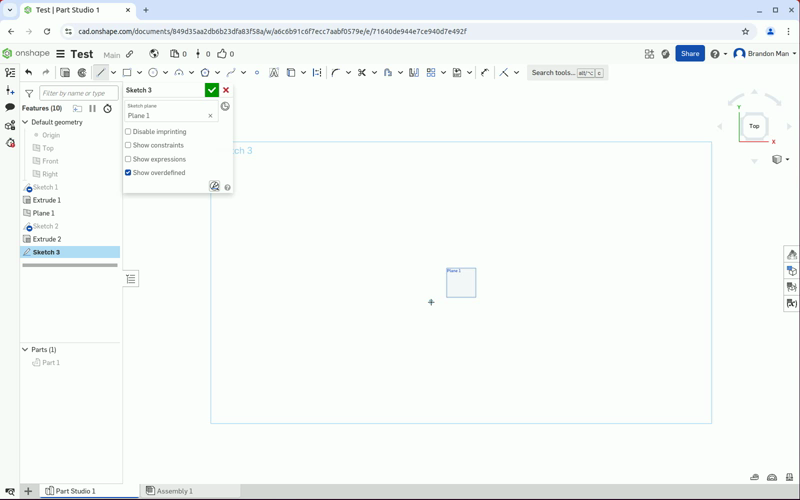
mouse_move(461, 301)
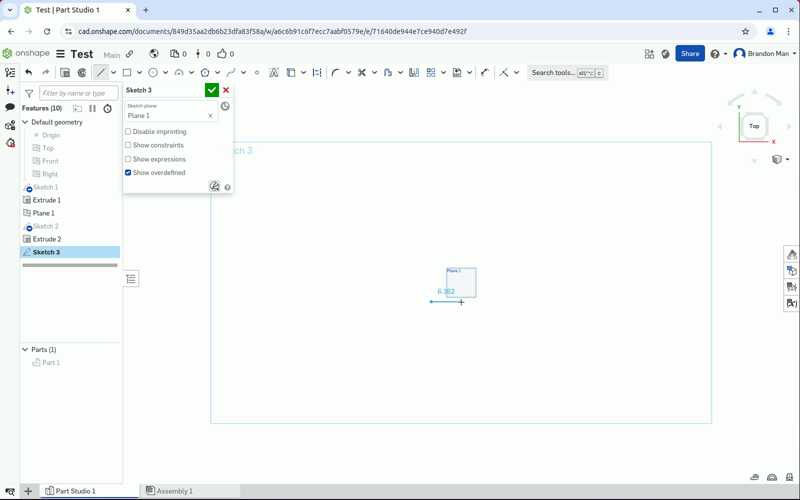
mouse_move(473, 301)
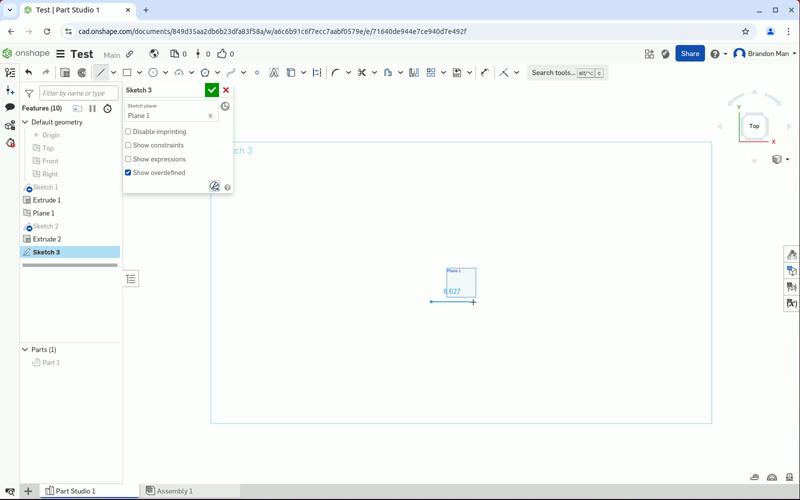
click(473, 301)
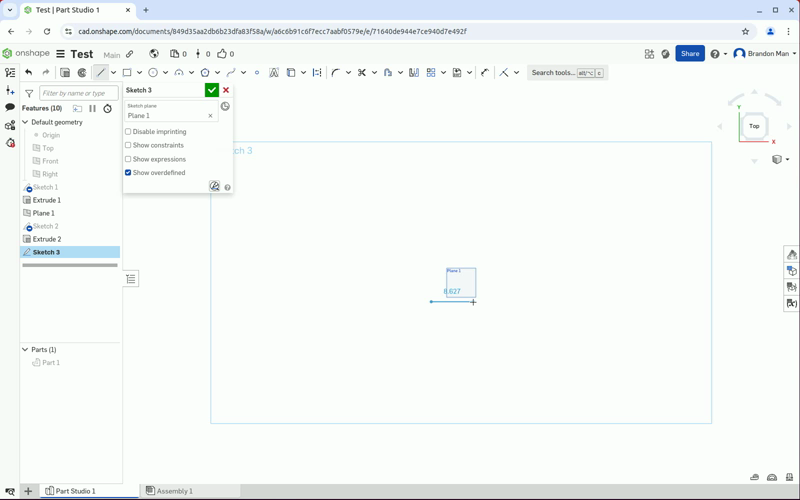
key_up(shift)
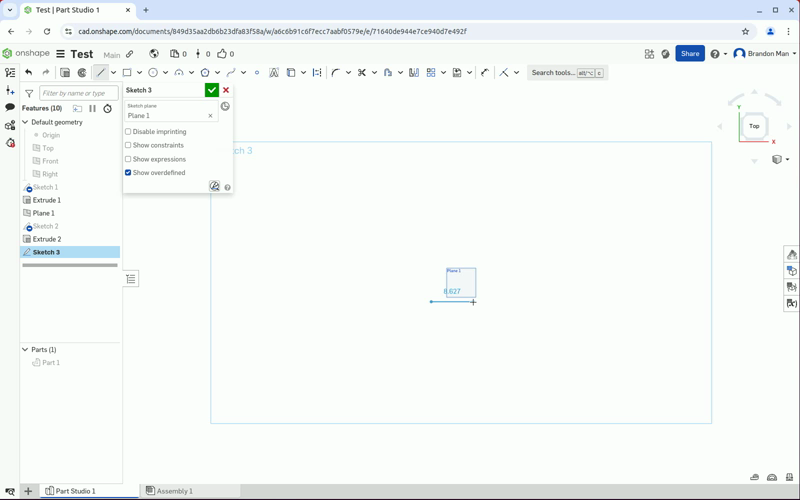
key_down(shift)
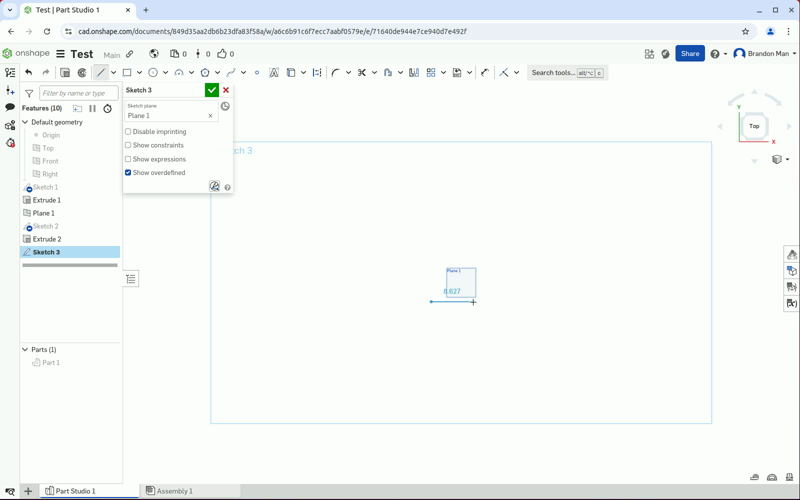
mouse_move(503, 301)
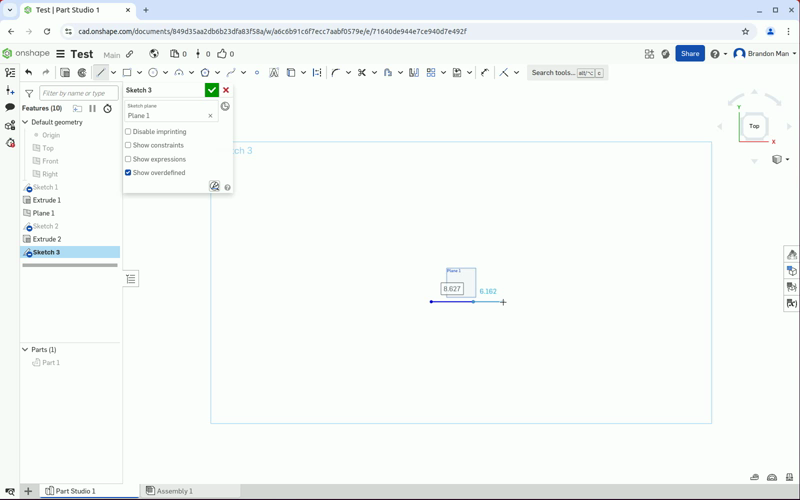
mouse_move(473, 251)
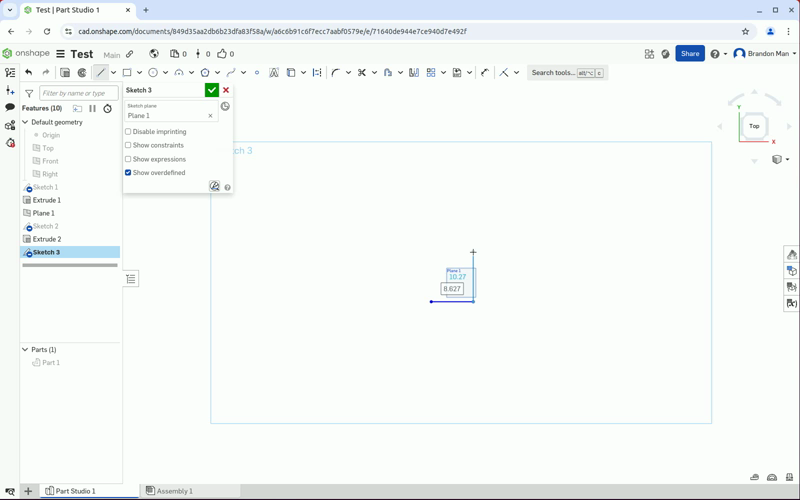
click(473, 251)
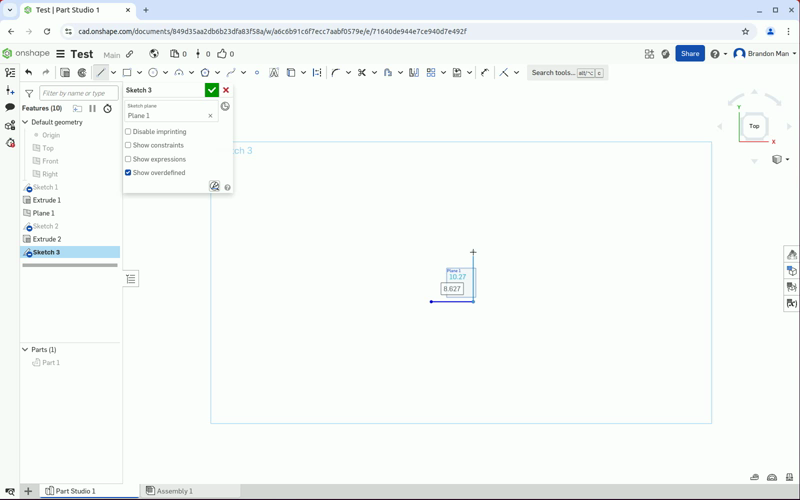
key_up(shift)
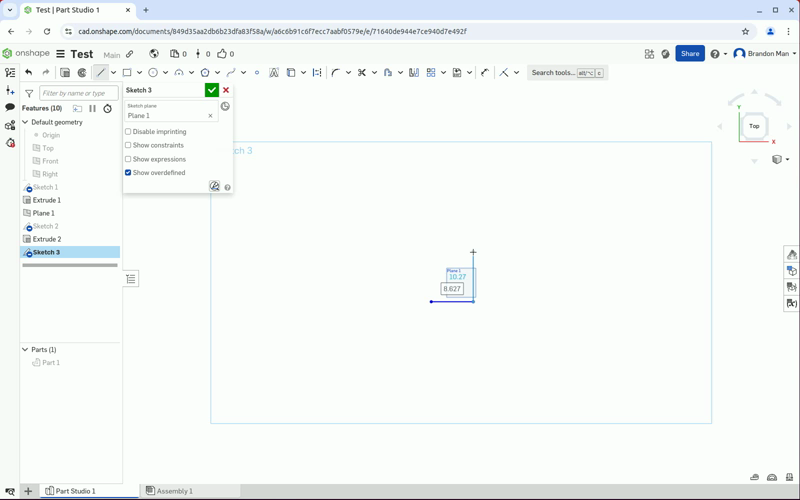
key_down(shift)
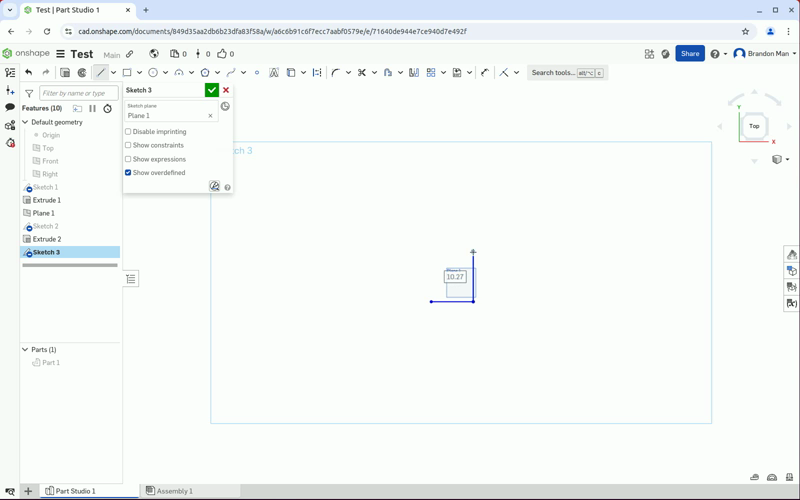
mouse_move(503, 251)
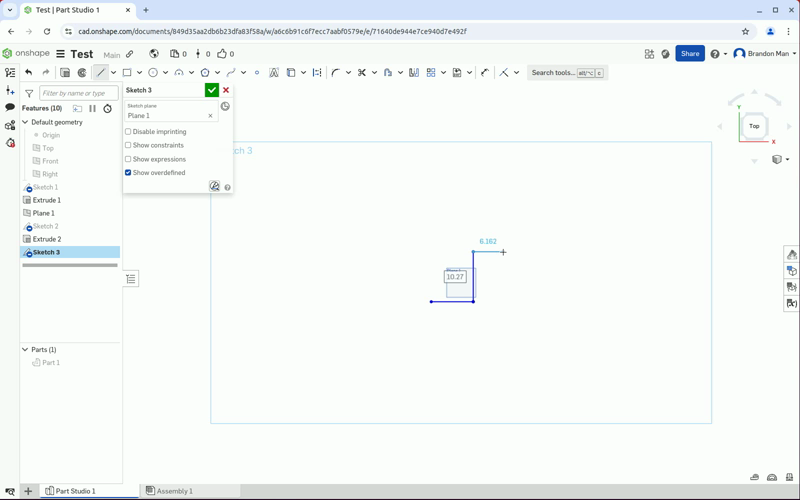
mouse_move(431, 251)
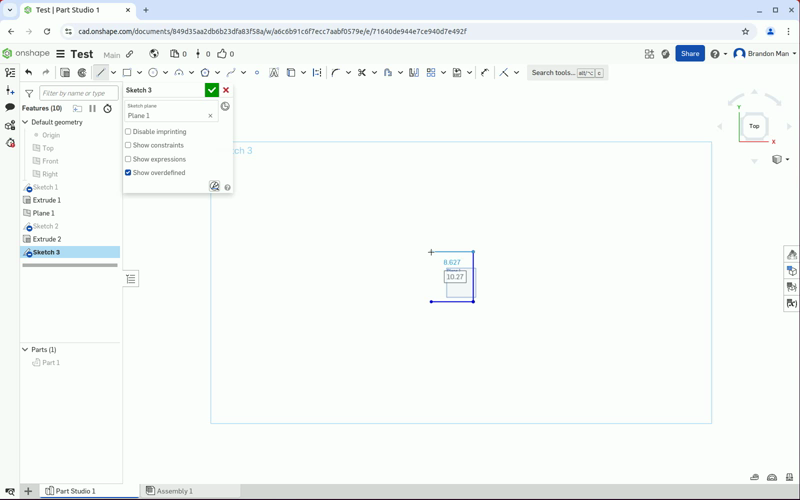
click(431, 251)
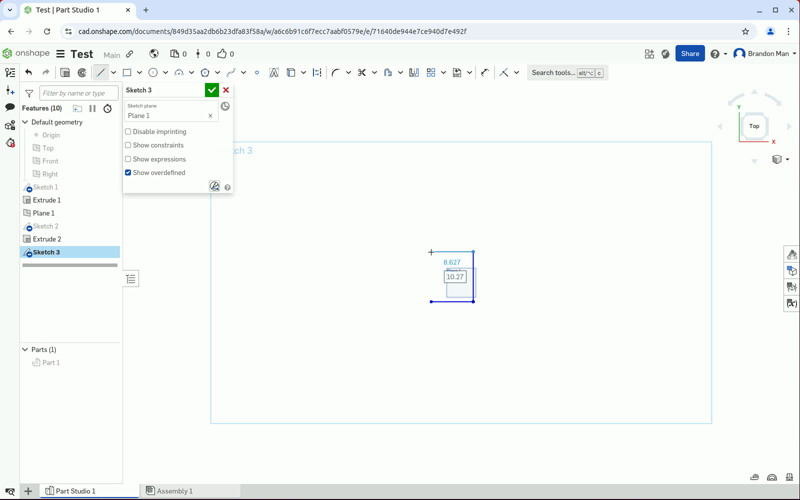
key_up(shift)
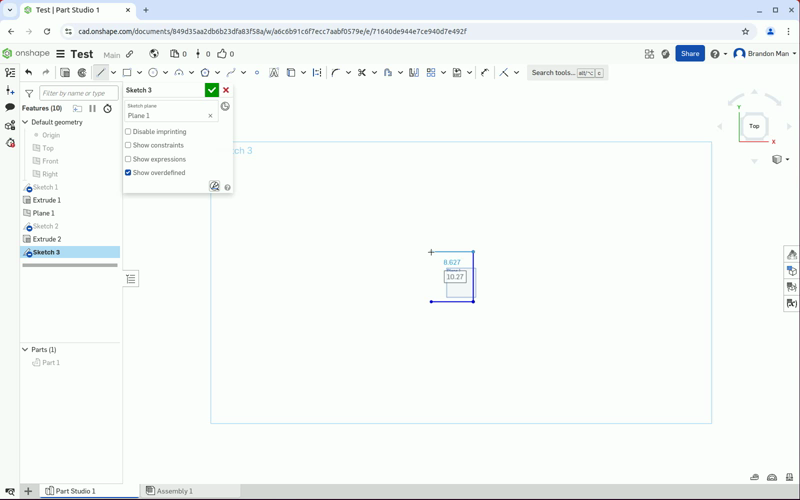
key_down(shift)
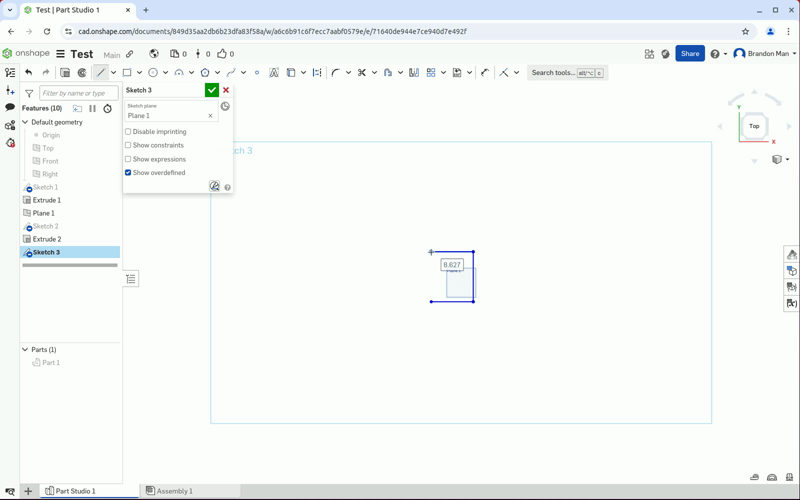
mouse_move(461, 251)
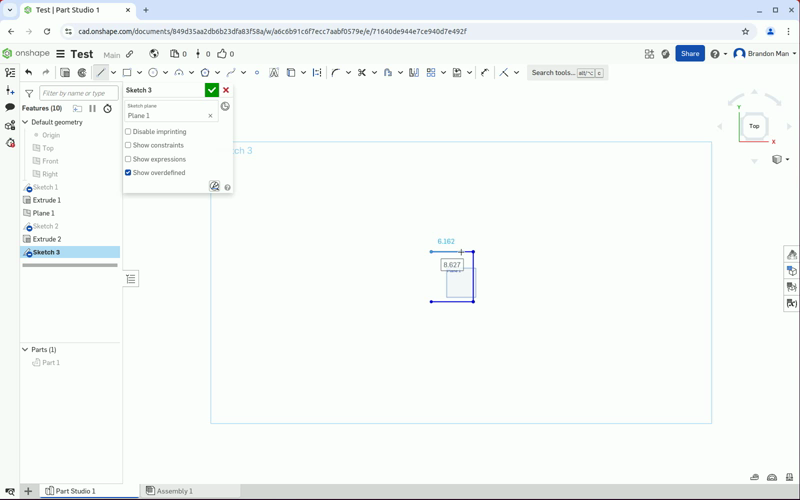
mouse_move(431, 293)
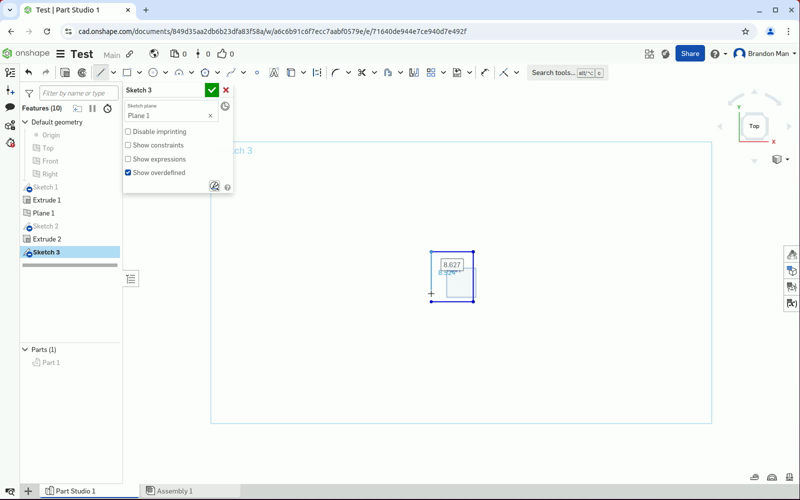
click(431, 293)
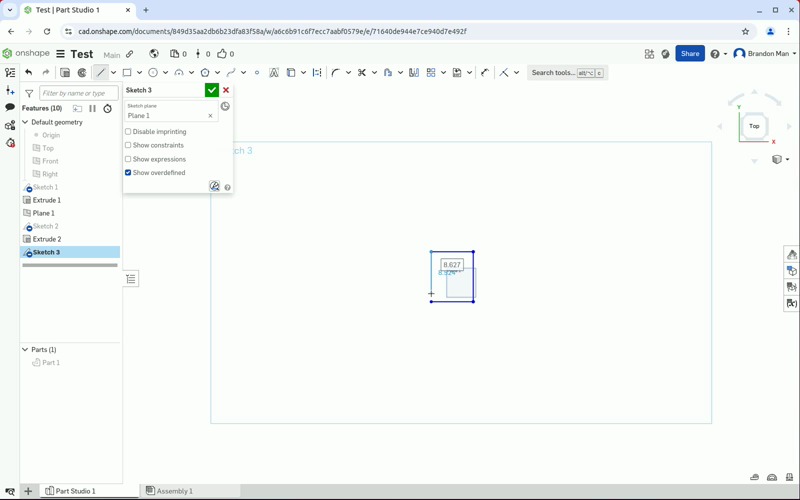
key_up(shift)
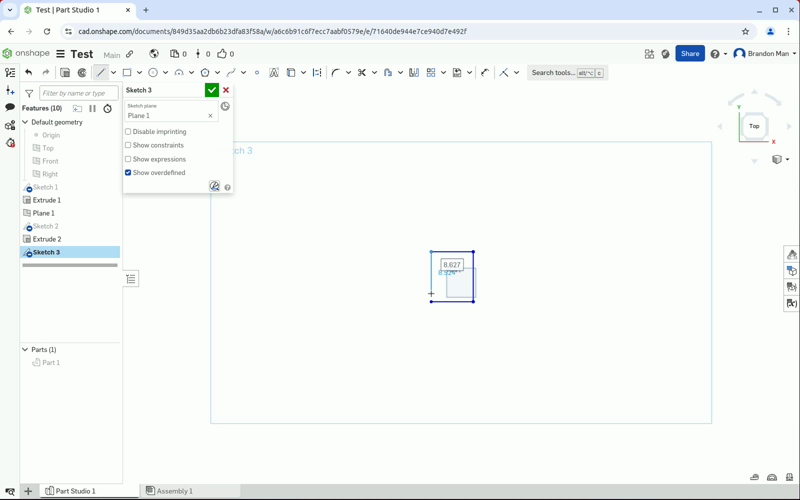
mouse_move(461, 293)
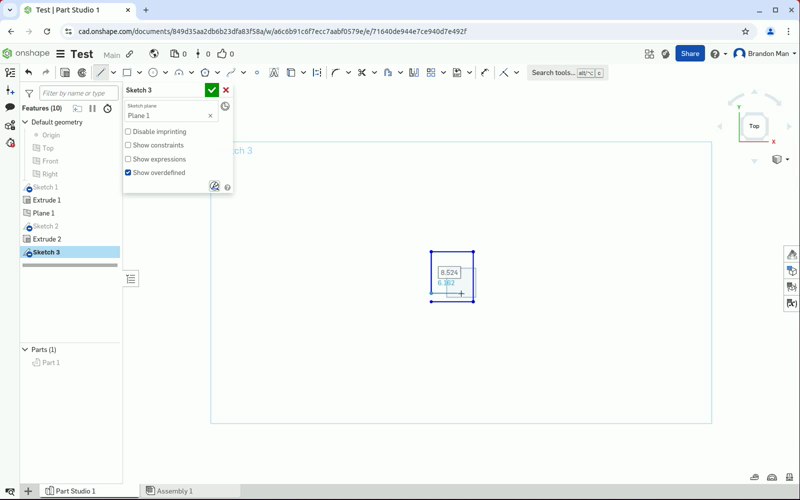
key_down(shift)
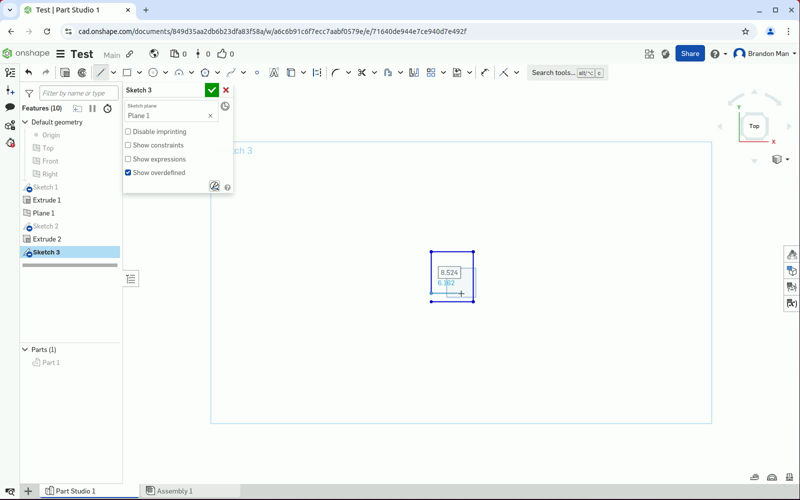
mouse_move(431, 301)
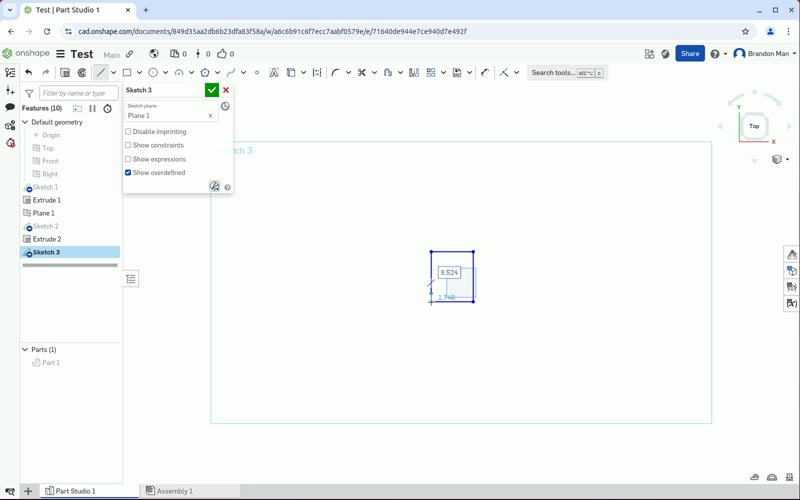
key_up(shift)
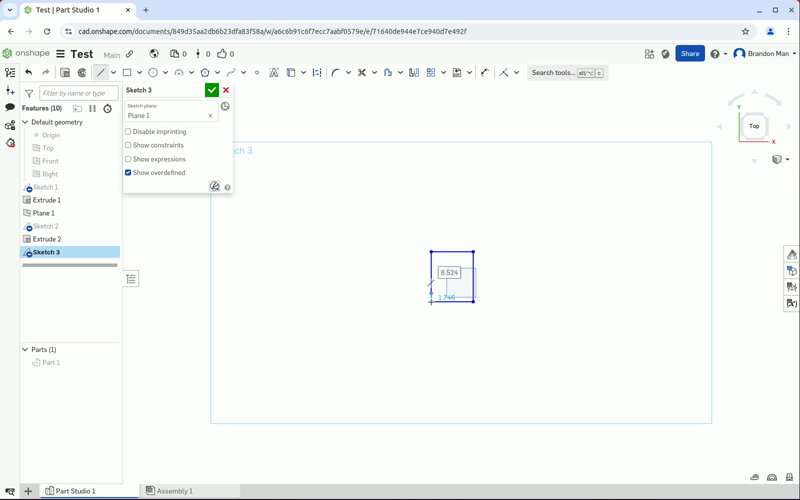
click(431, 301)
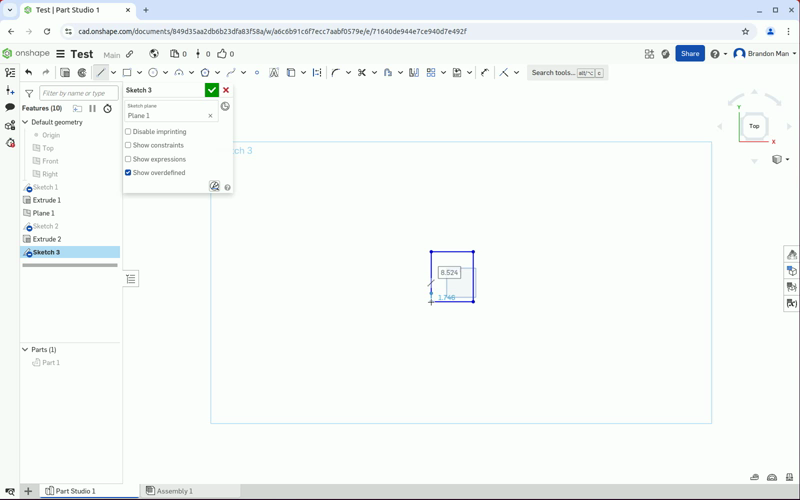
key(esc)
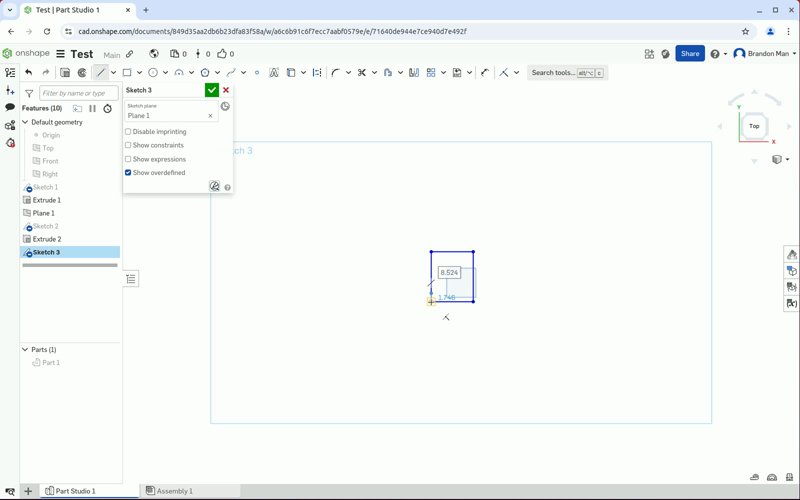
mouse_move(456, 278)
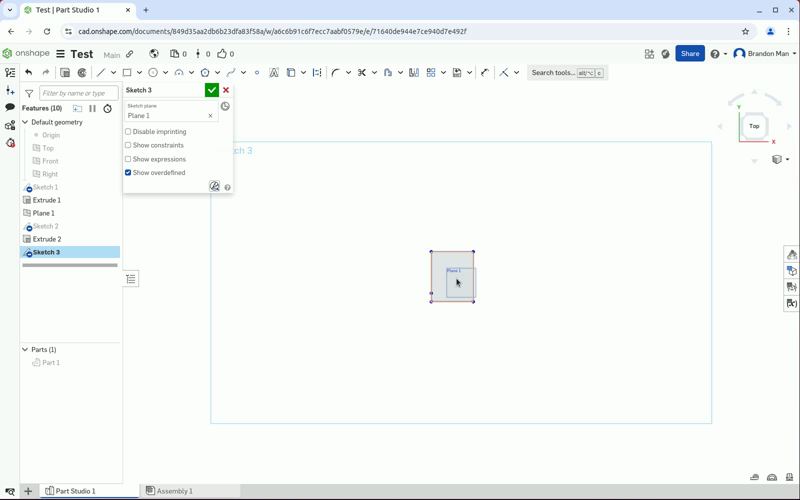
click(456, 278)
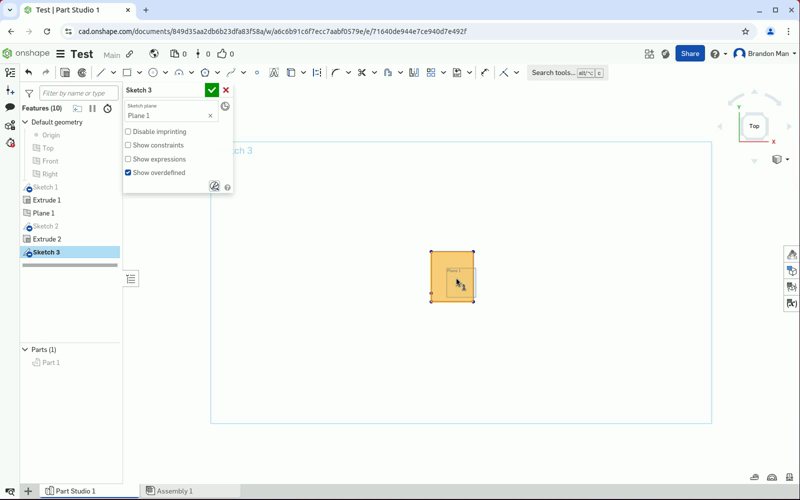
mouse_move(73, 352)
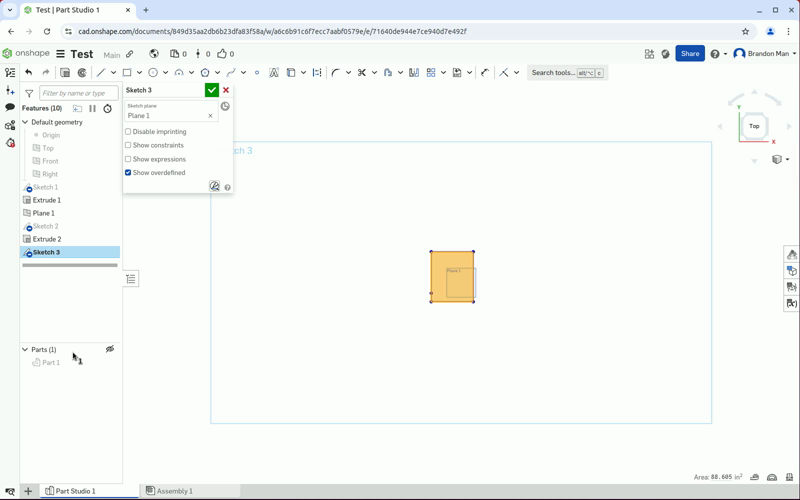
key(shift+y)
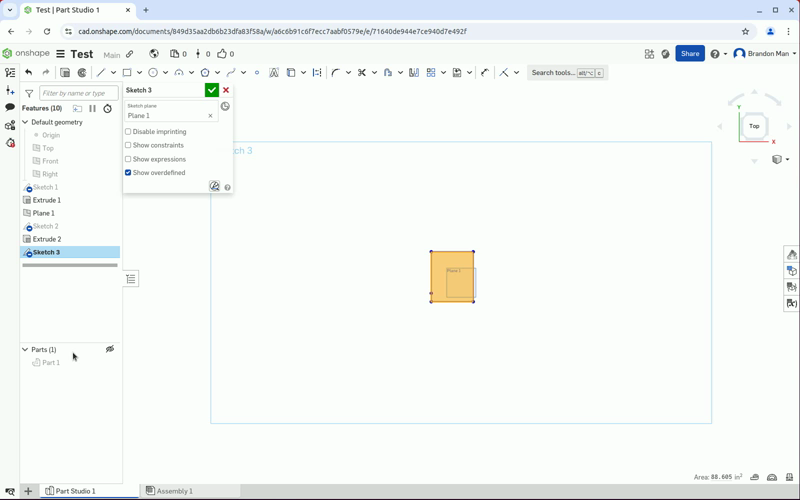
key(shift+e)
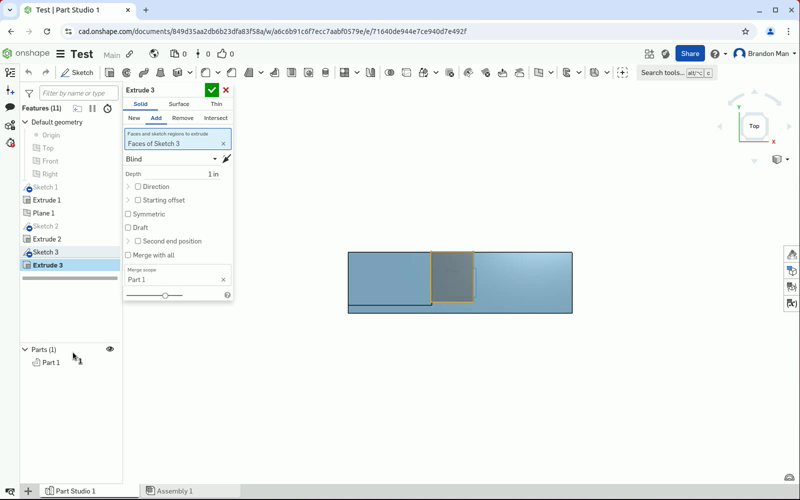
mouse_move(143, 106)
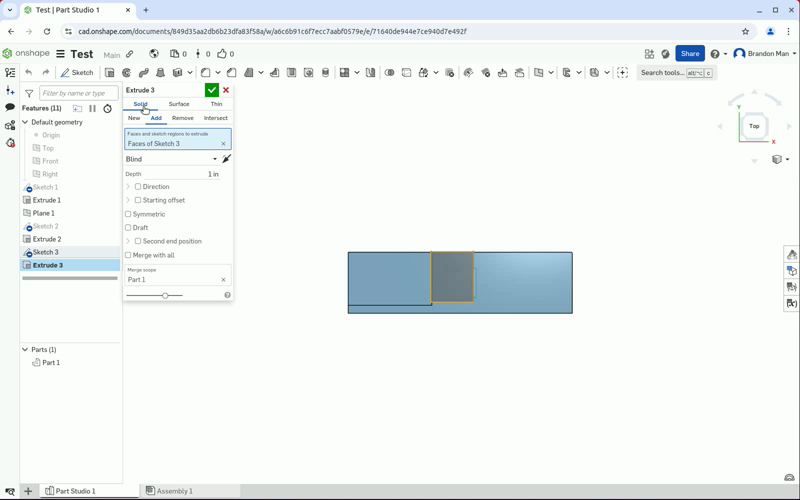
click(143, 106)
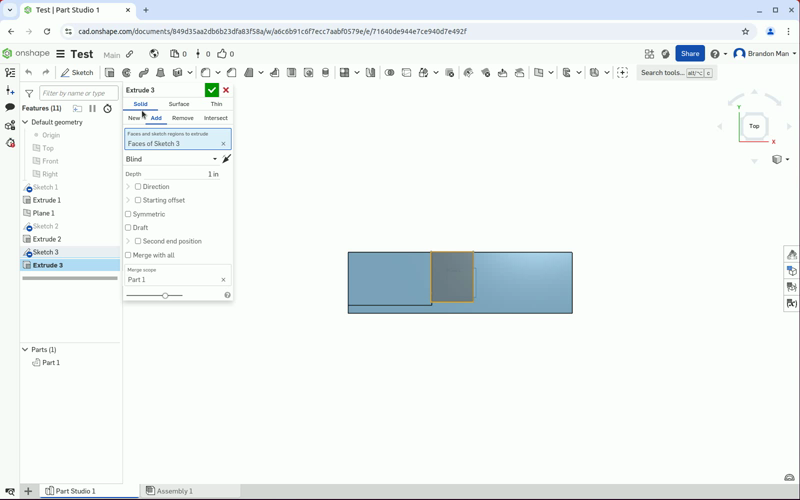
mouse_move(137, 120)
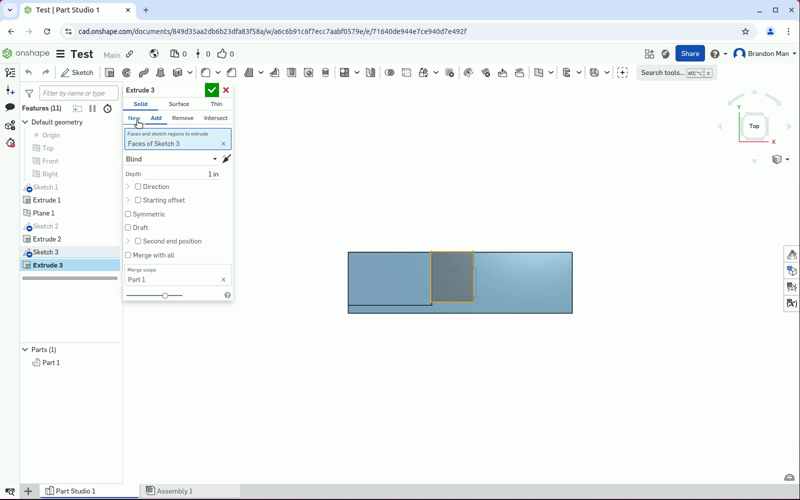
click(137, 120)
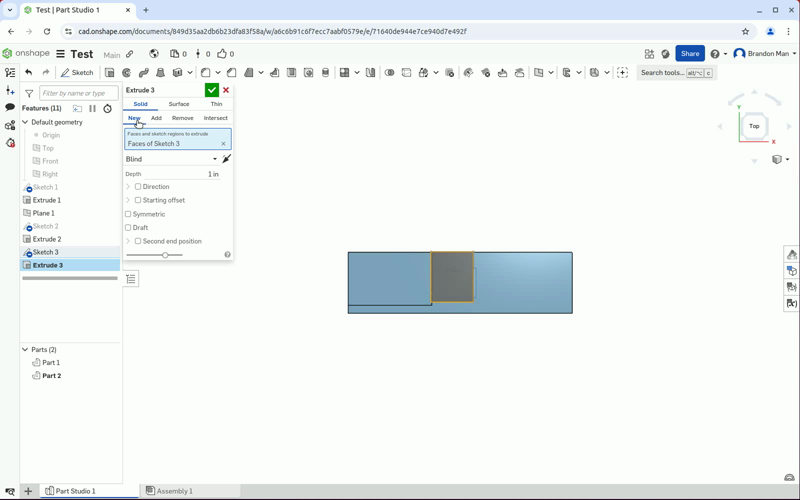
key(tab, 4)
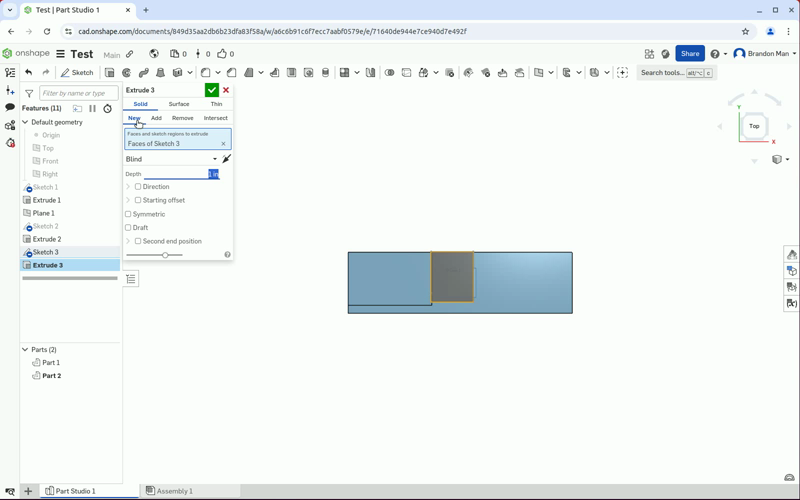
text(-0.241)
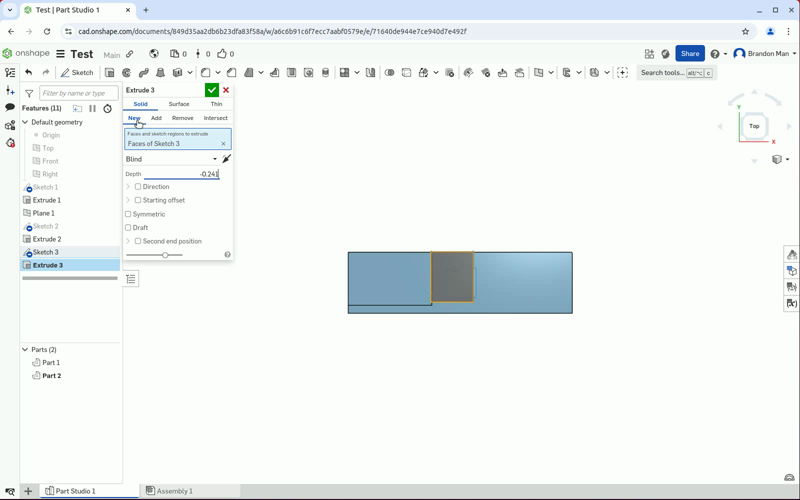
key(enter)
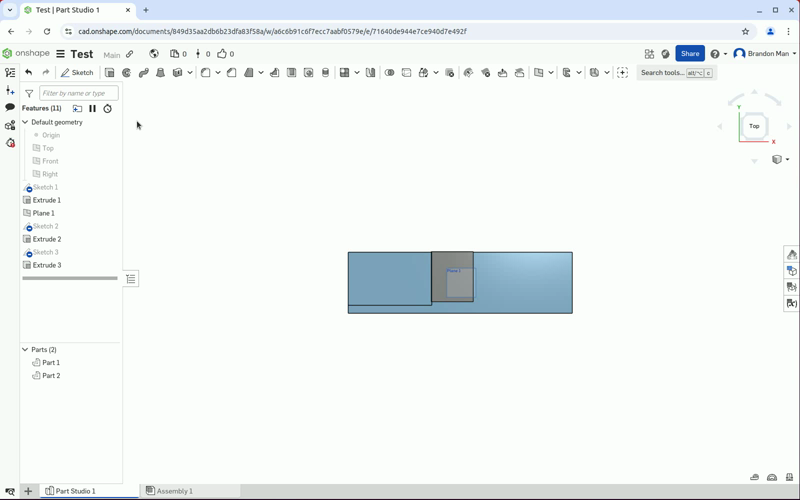
key(shift+h)
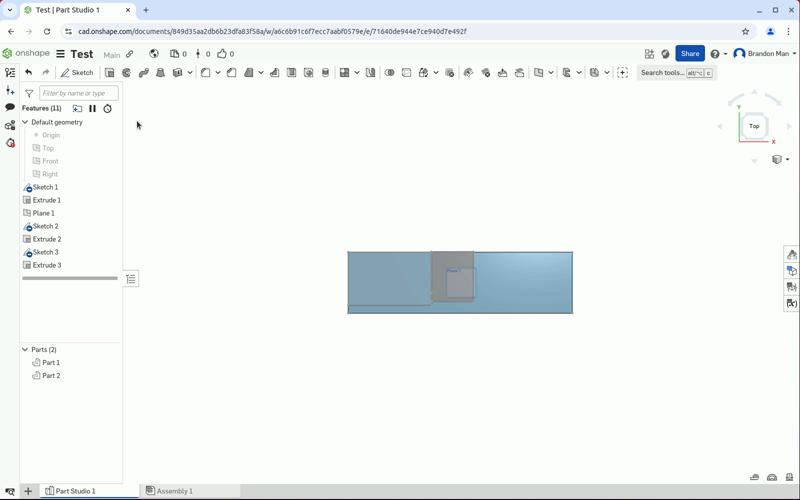
key(shift+h)
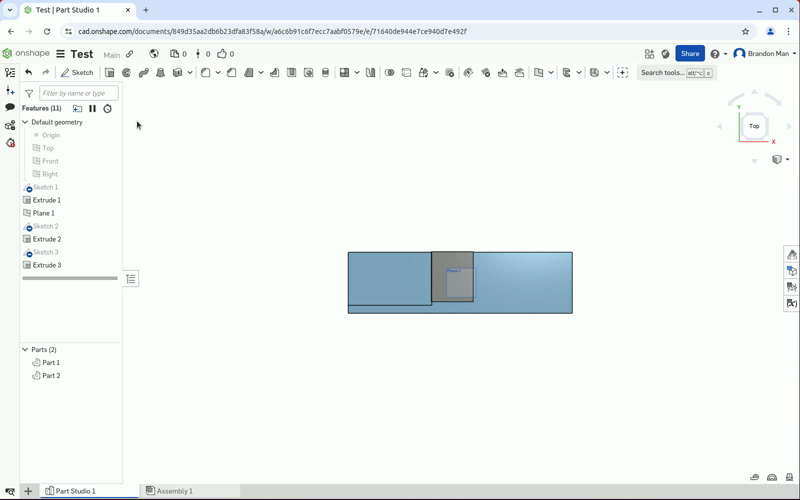
mouse_move(73, 189)
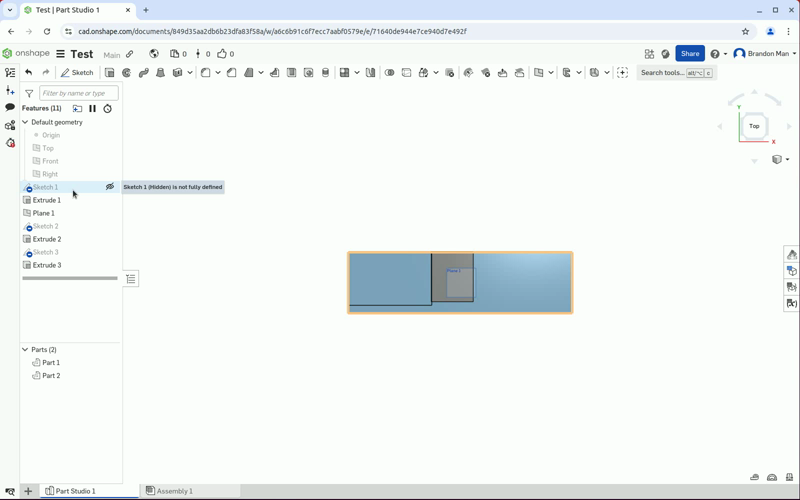
click(73, 189)
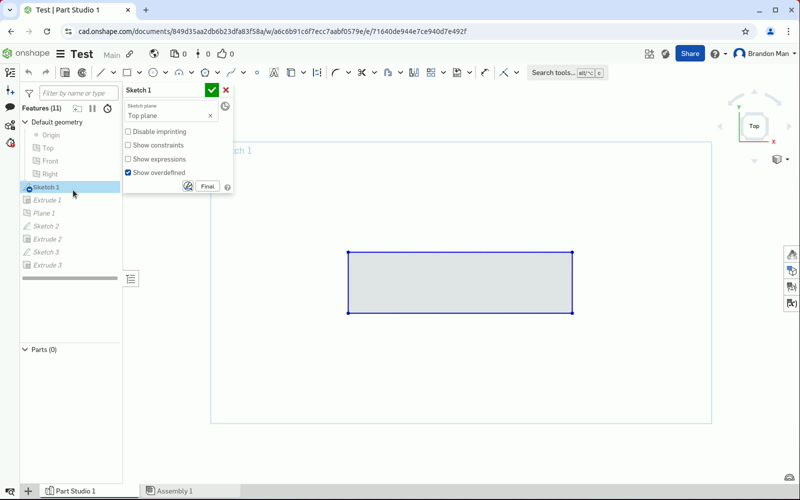
mouse_move(229, 92)
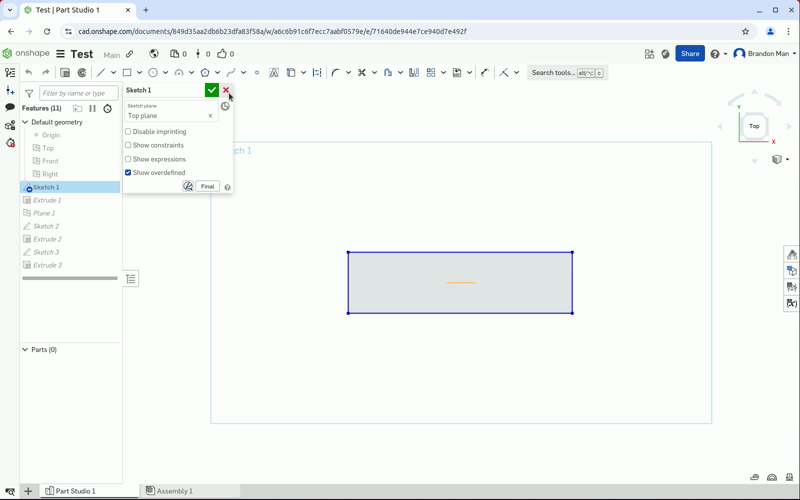
click(229, 92)
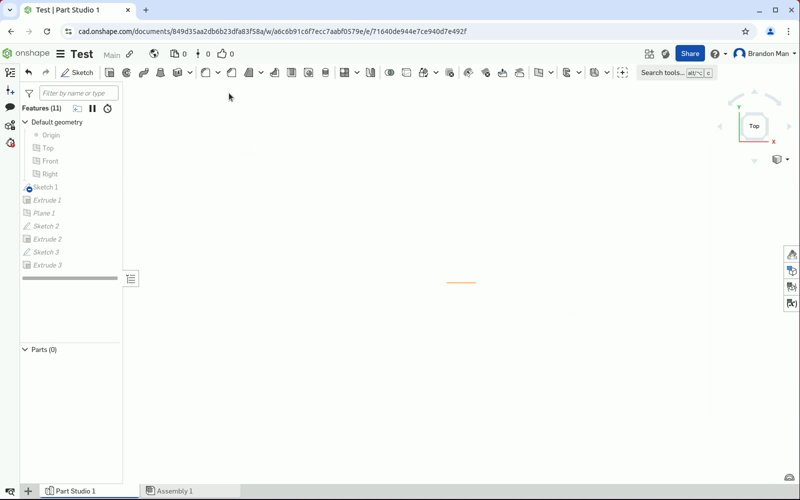
key(shift+s)
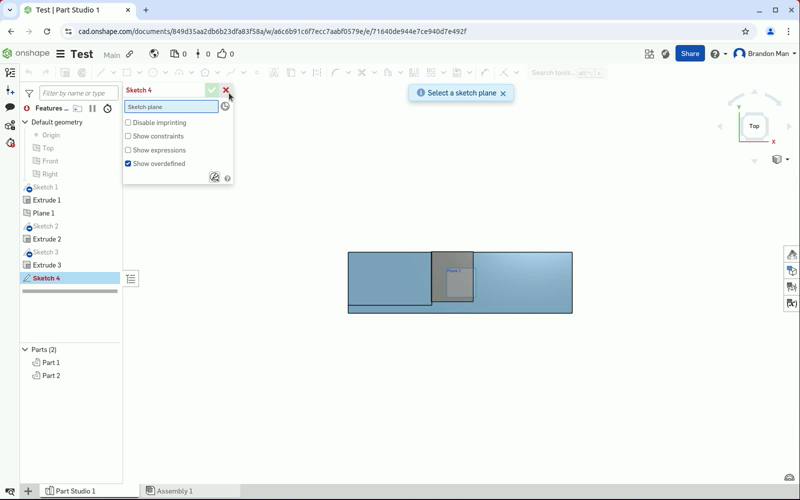
mouse_move(73, 215)
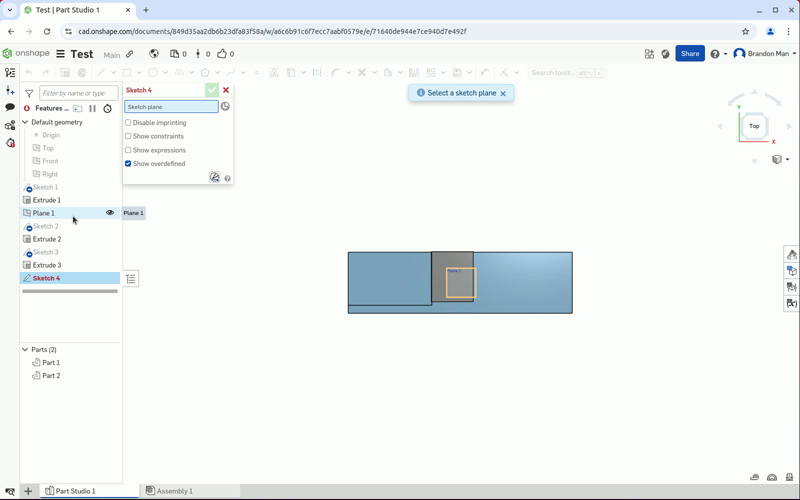
click(73, 215)
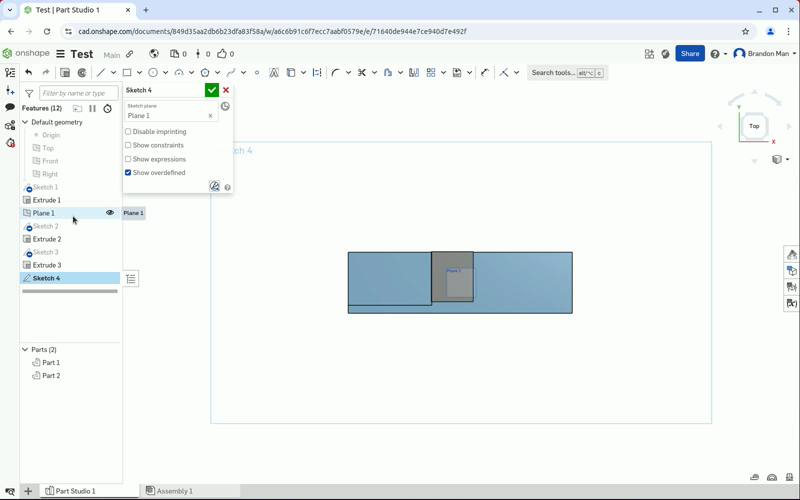
mouse_move(73, 352)
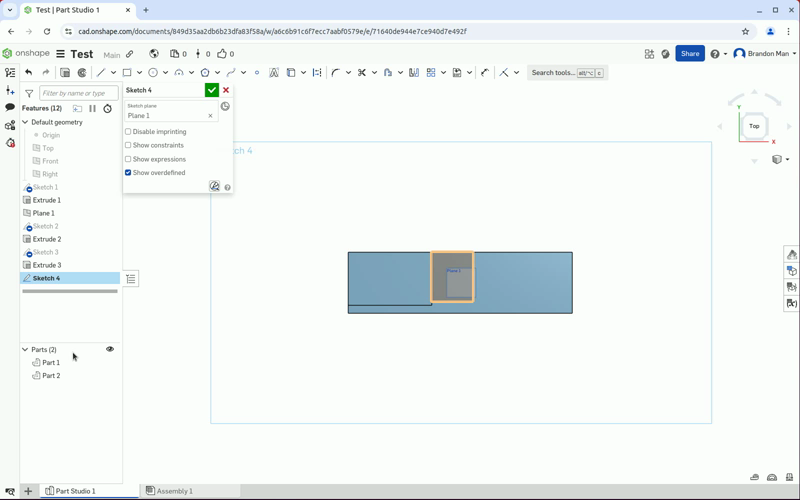
key(y)
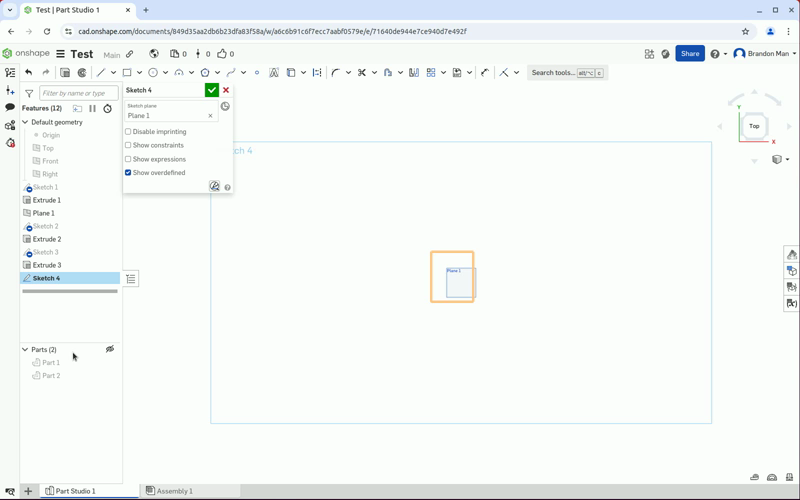
key(l)
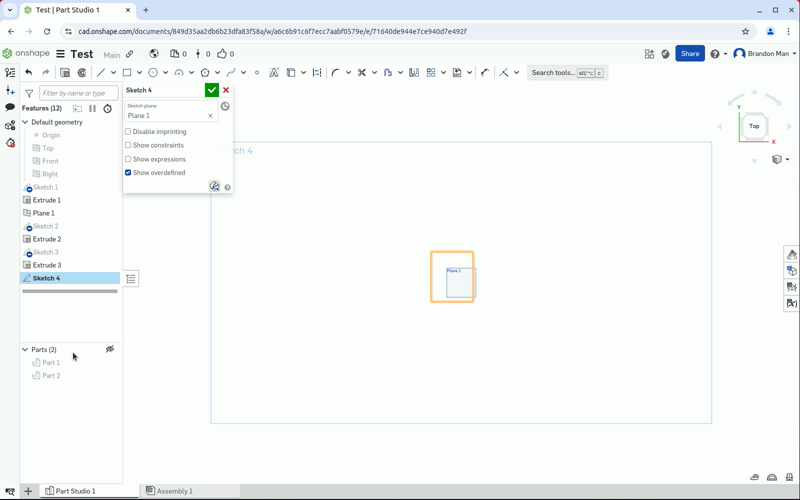
key_down(shift)
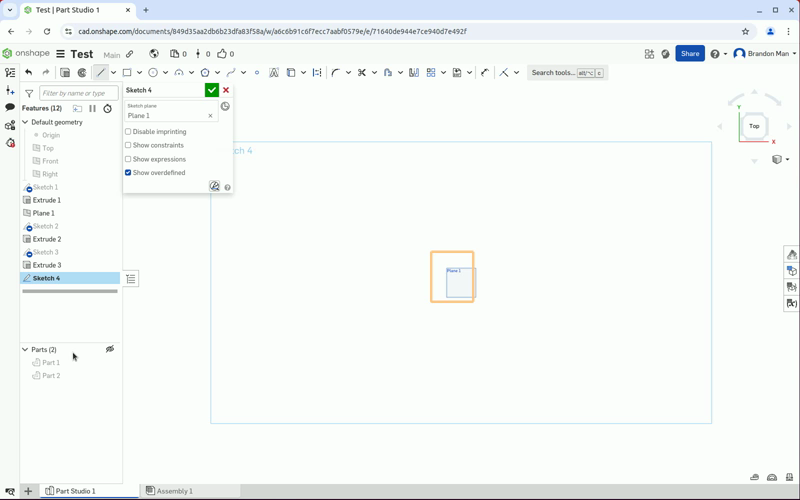
mouse_move(472, 305)
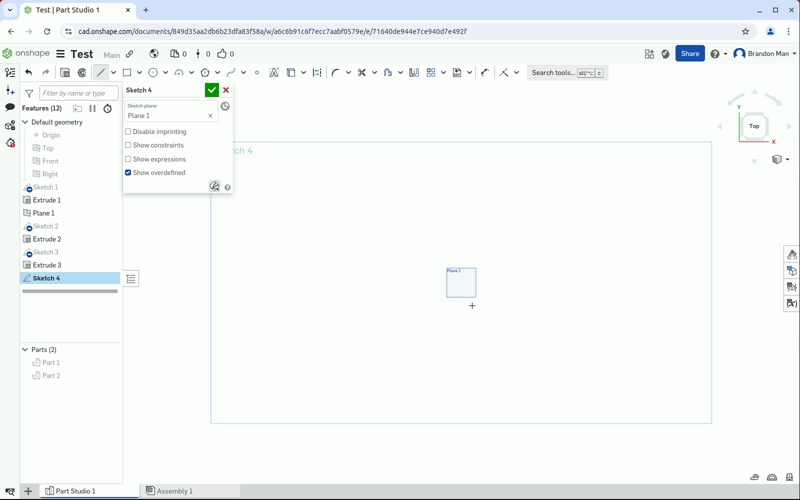
click(472, 305)
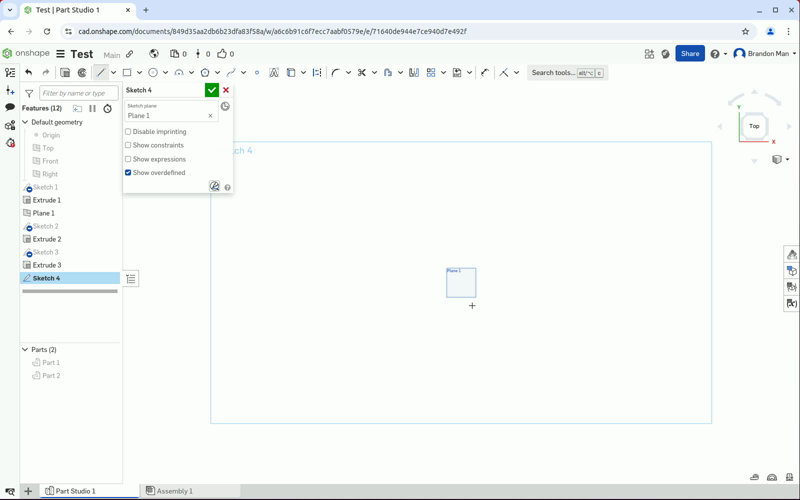
key_up(shift)
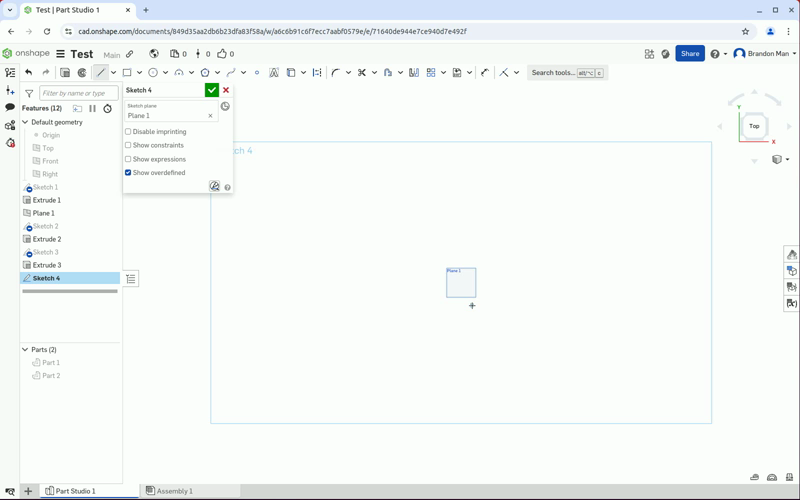
key_down(shift)
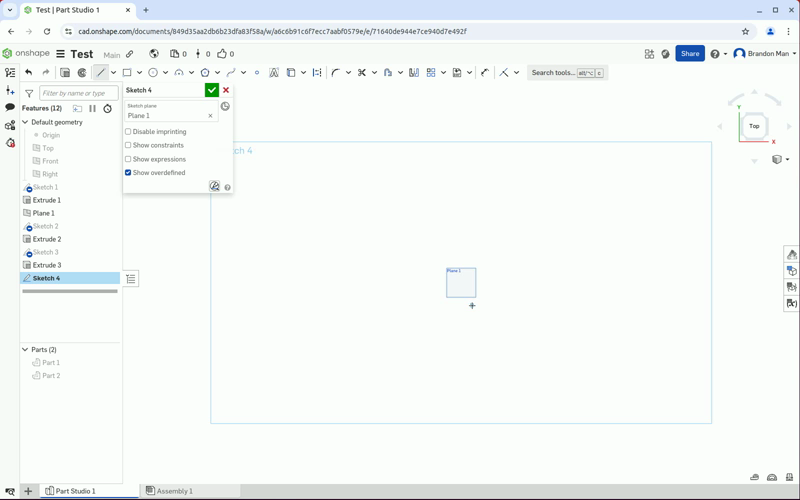
mouse_move(502, 305)
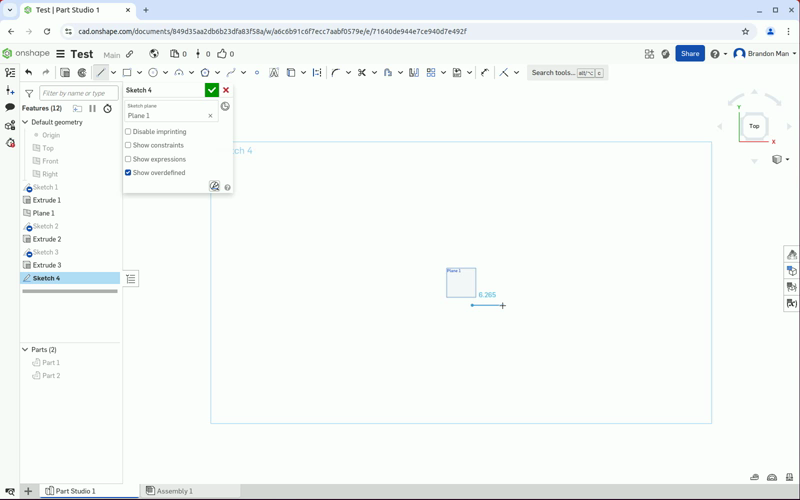
mouse_move(516, 305)
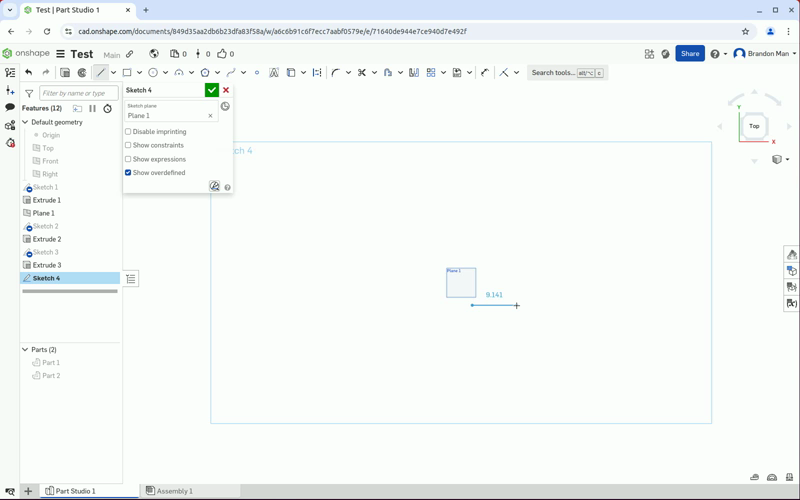
click(516, 305)
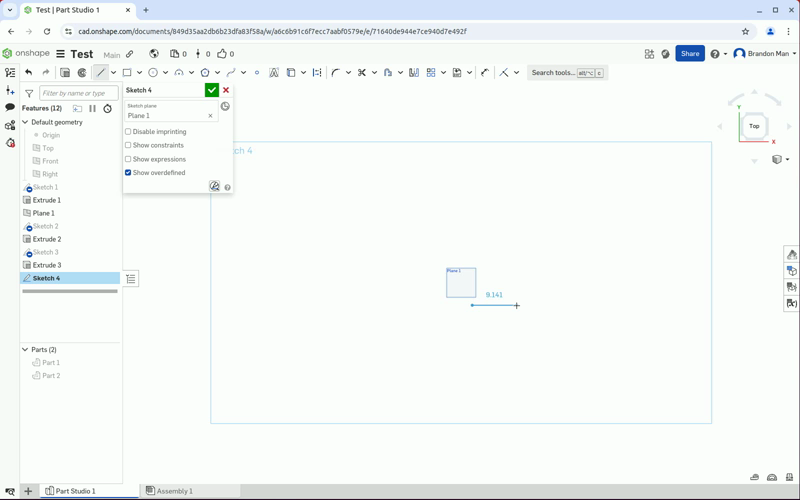
key_up(shift)
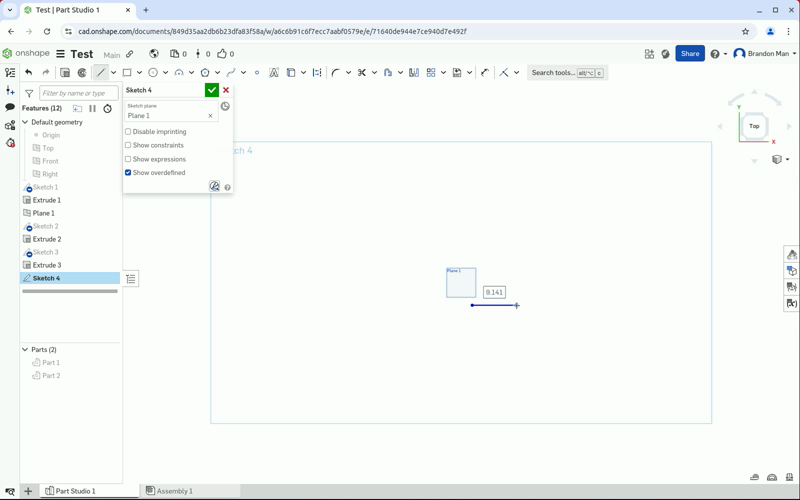
key_down(shift)
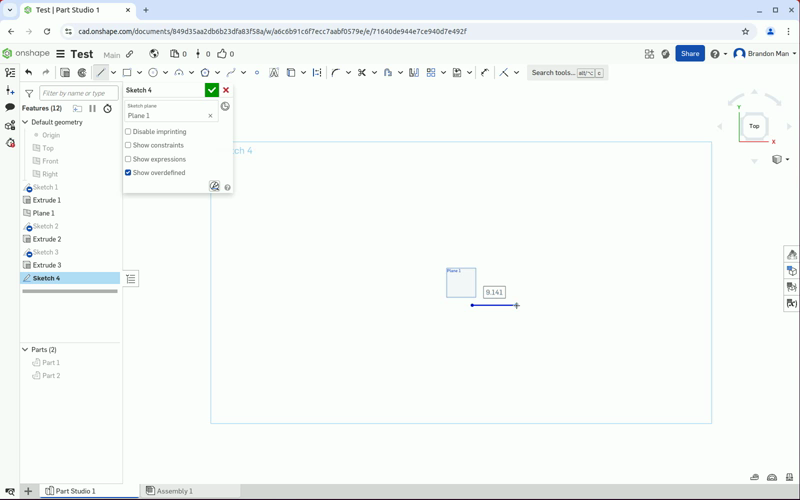
mouse_move(546, 305)
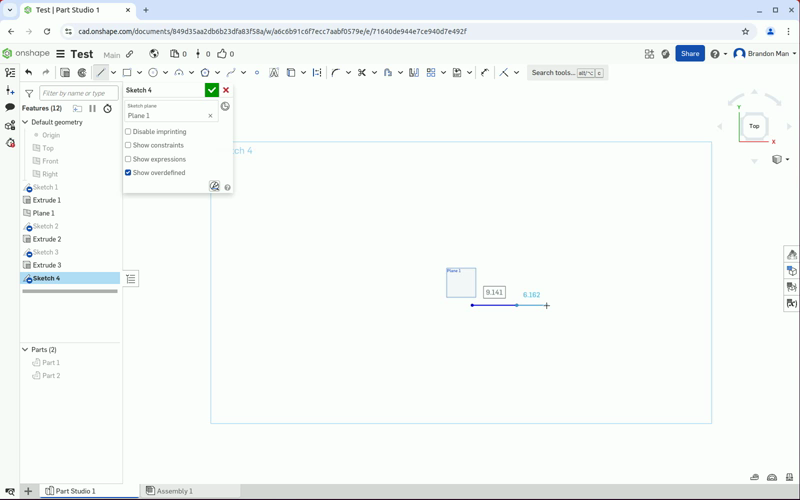
mouse_move(516, 251)
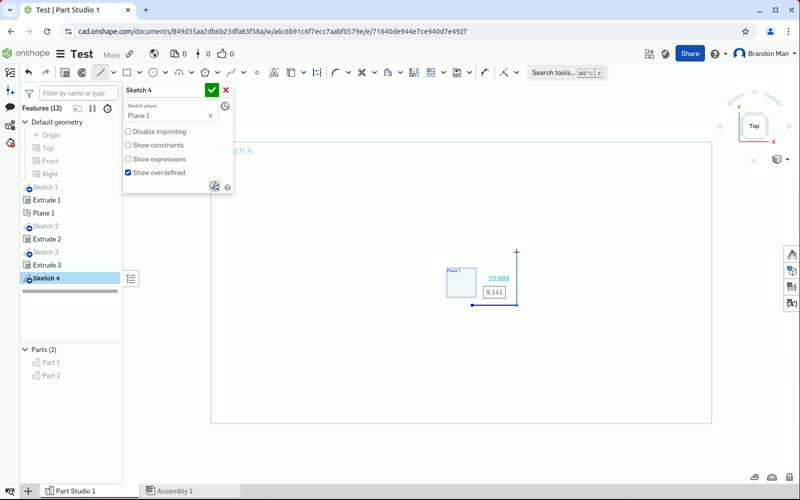
click(516, 251)
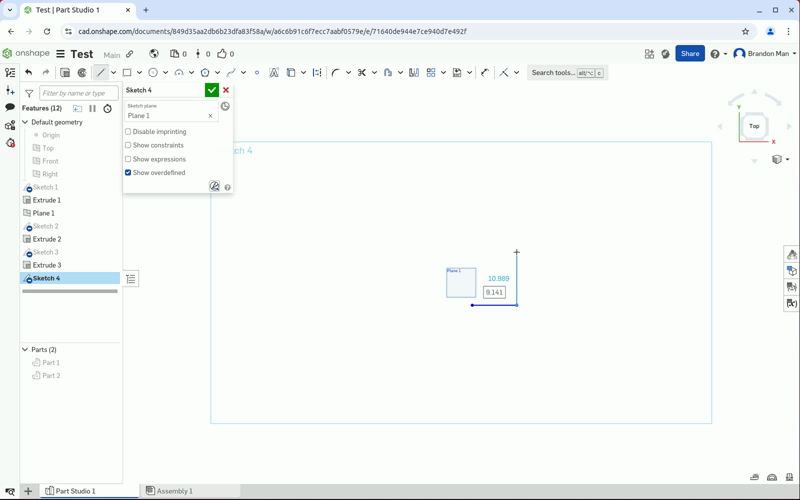
key_up(shift)
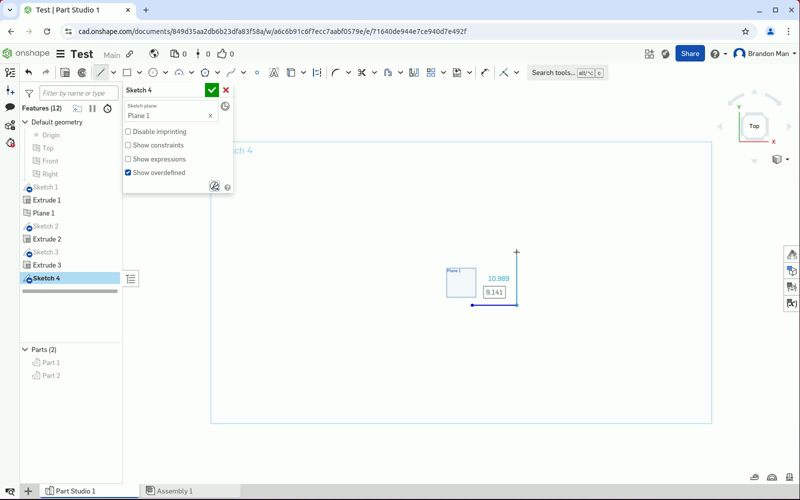
key_down(shift)
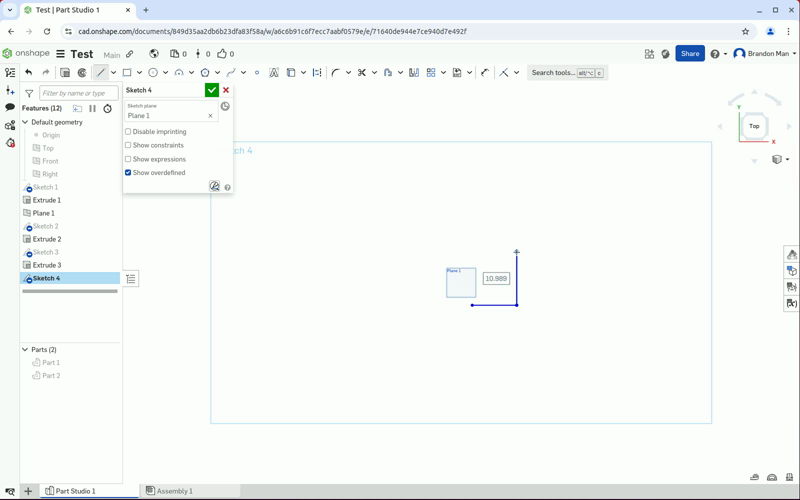
mouse_move(546, 251)
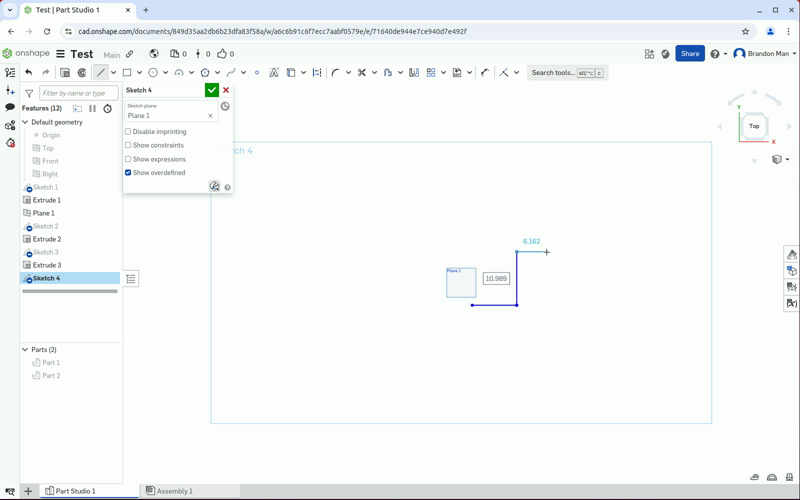
mouse_move(472, 251)
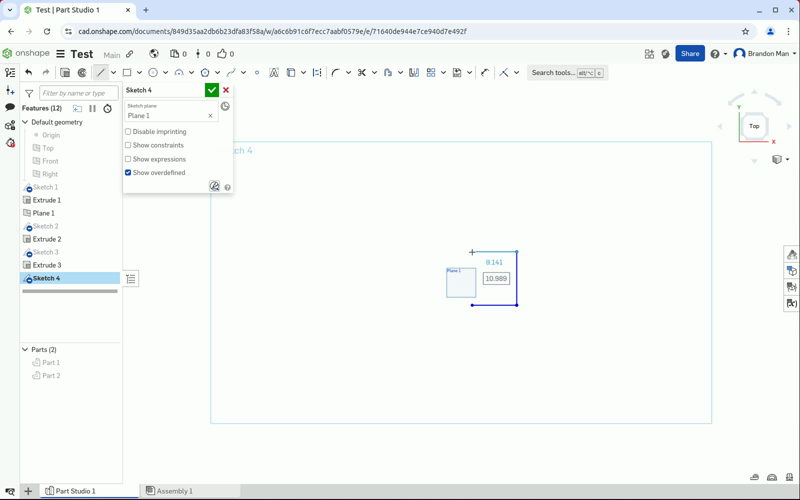
click(472, 251)
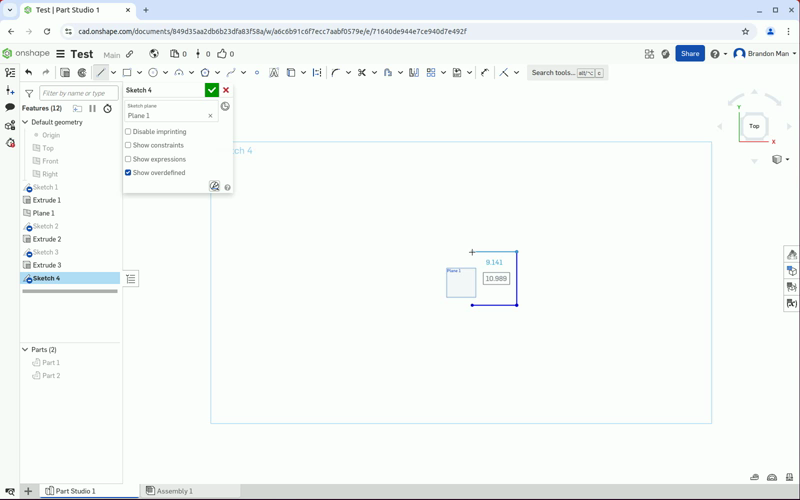
key_up(shift)
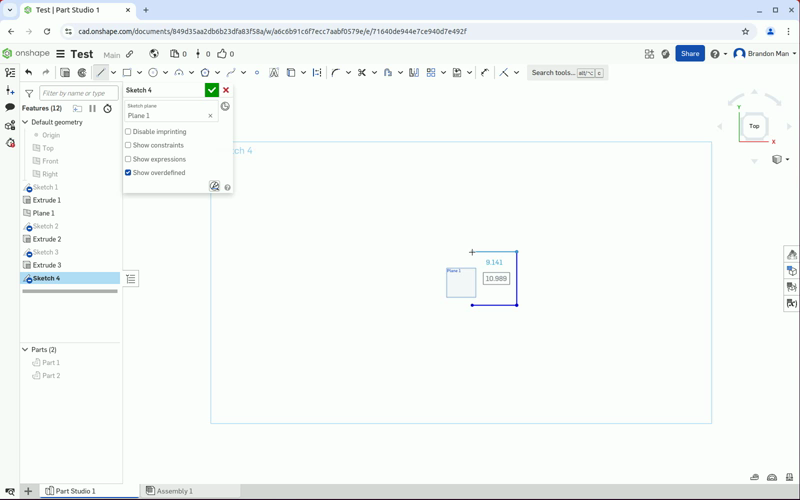
key_down(shift)
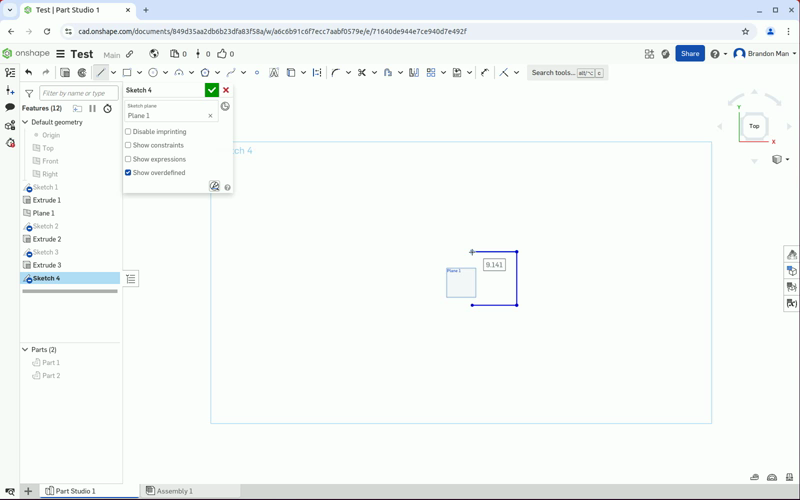
mouse_move(502, 251)
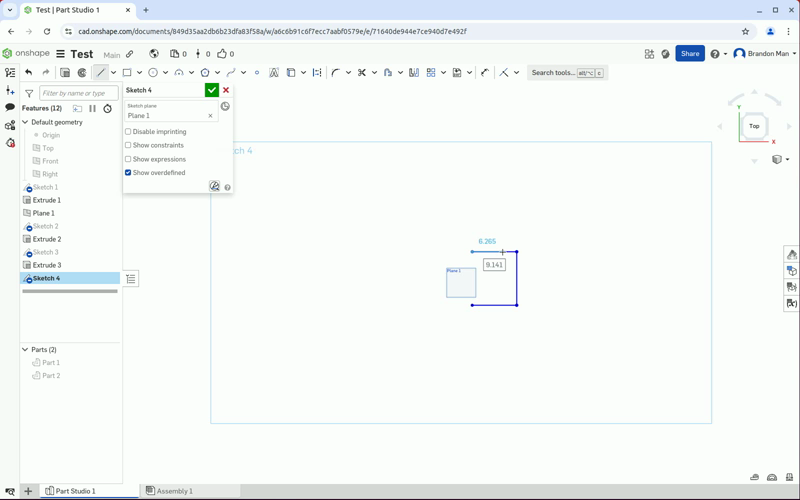
mouse_move(472, 301)
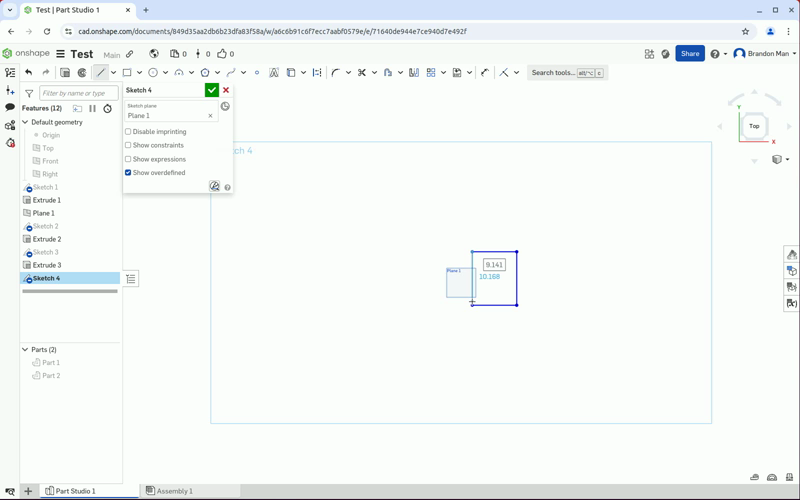
scroll(6)
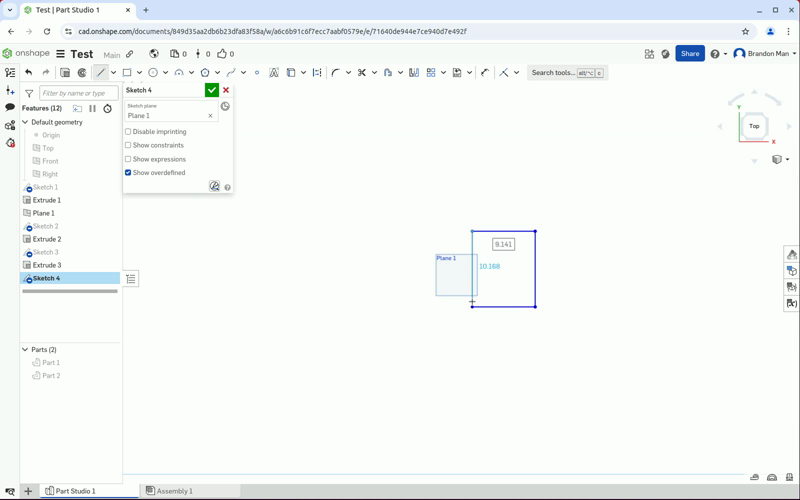
scroll(6)
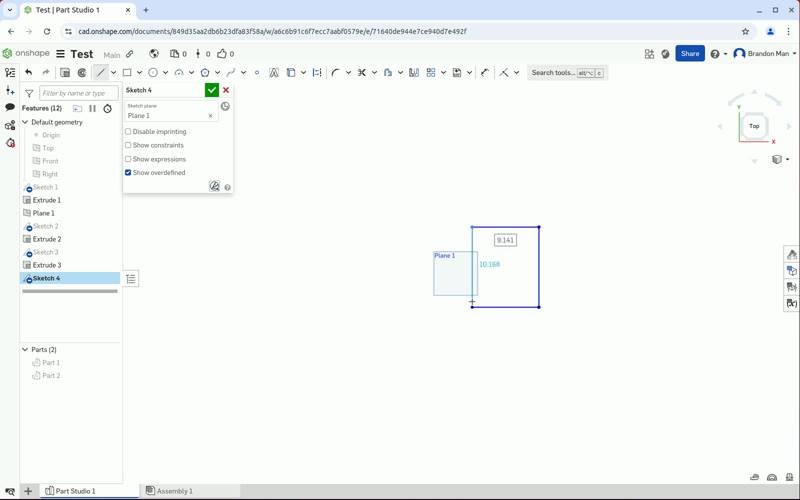
scroll(6)
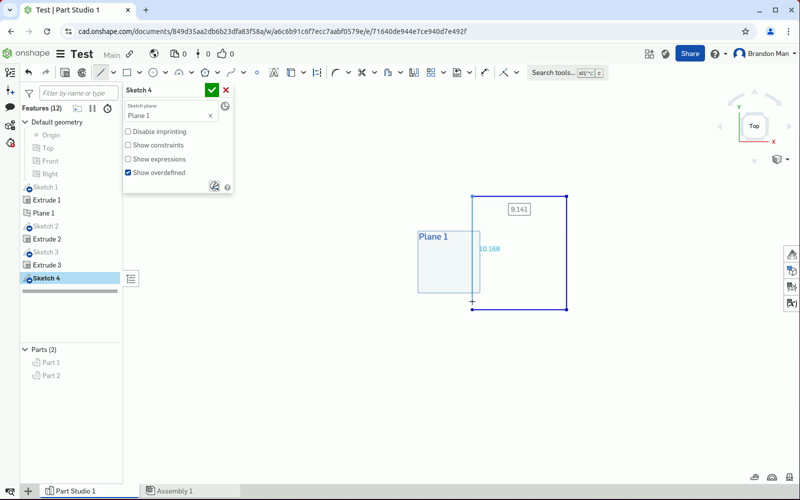
scroll(6)
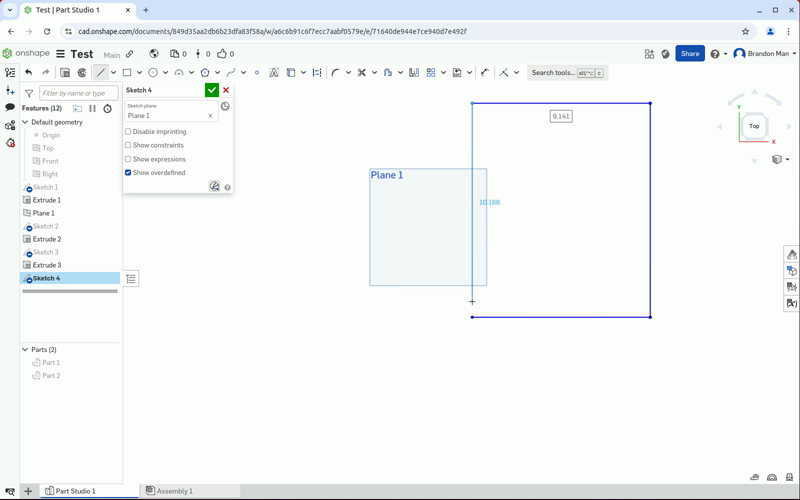
scroll(6)
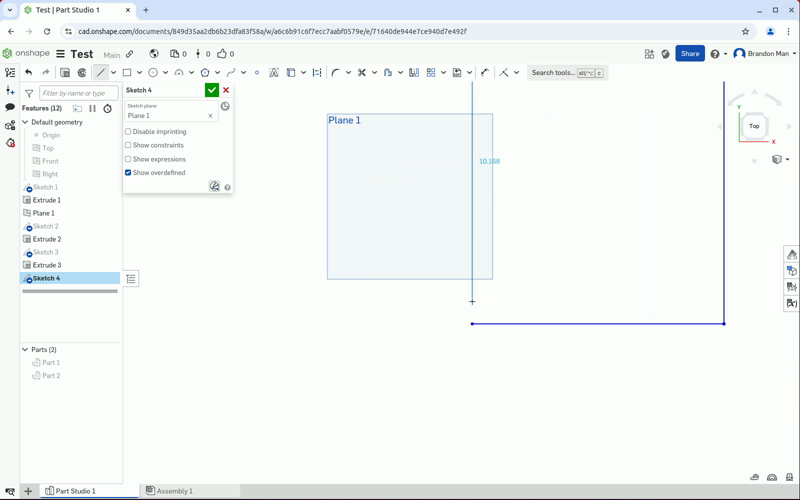
scroll(6)
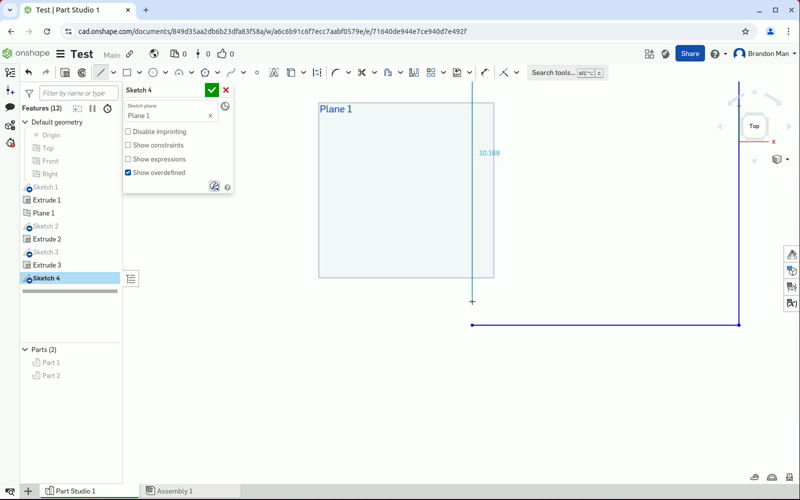
scroll(6)
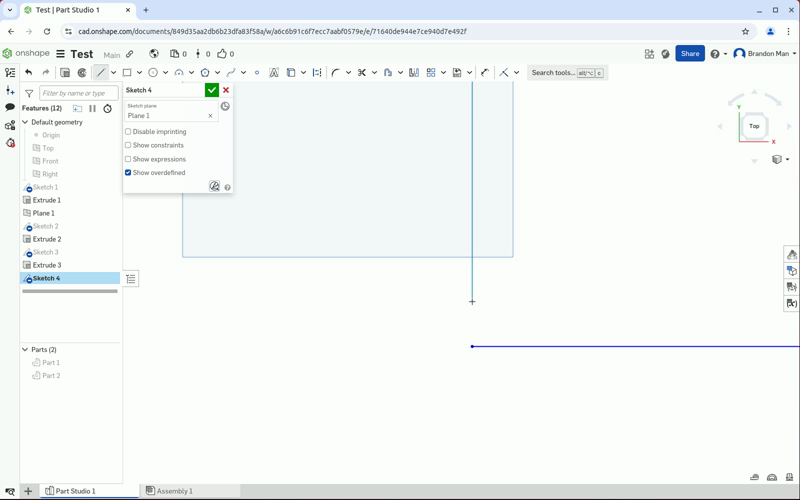
click(472, 301)
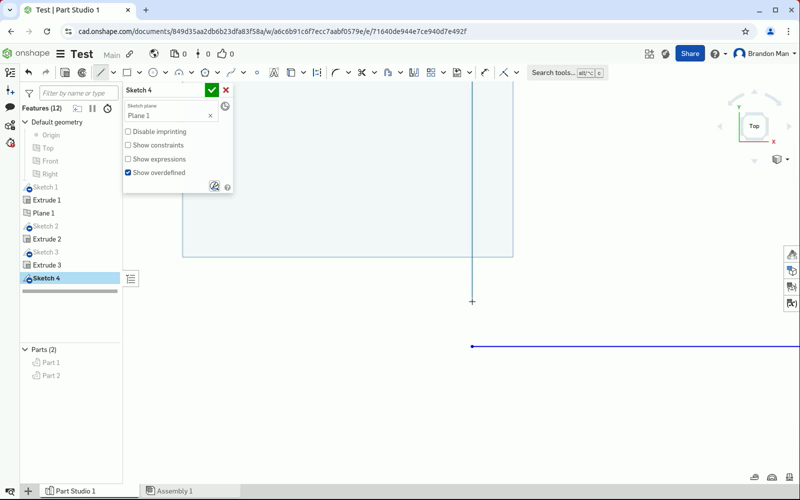
scroll(-6)
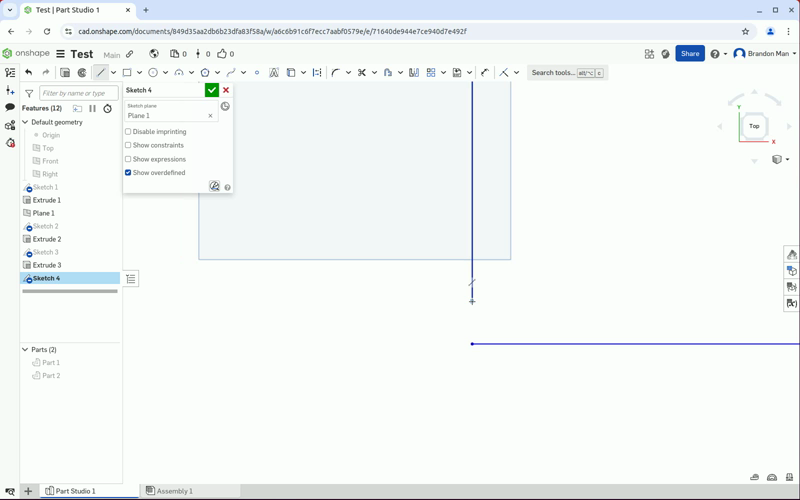
scroll(-6)
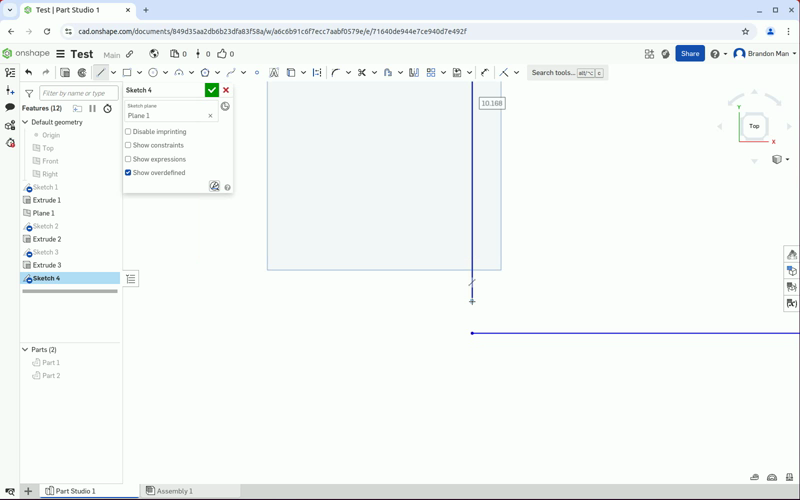
scroll(-6)
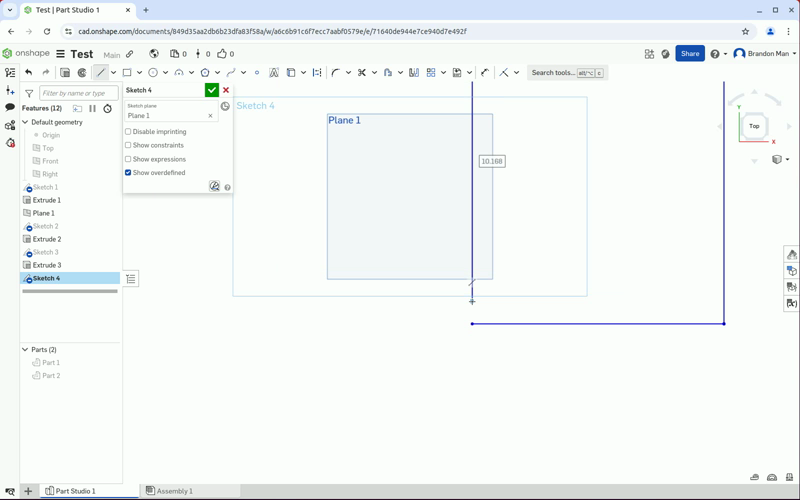
scroll(-6)
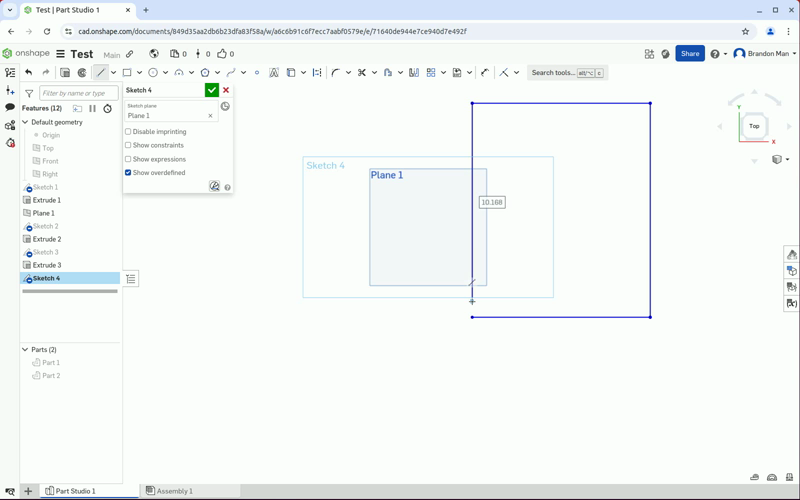
scroll(-6)
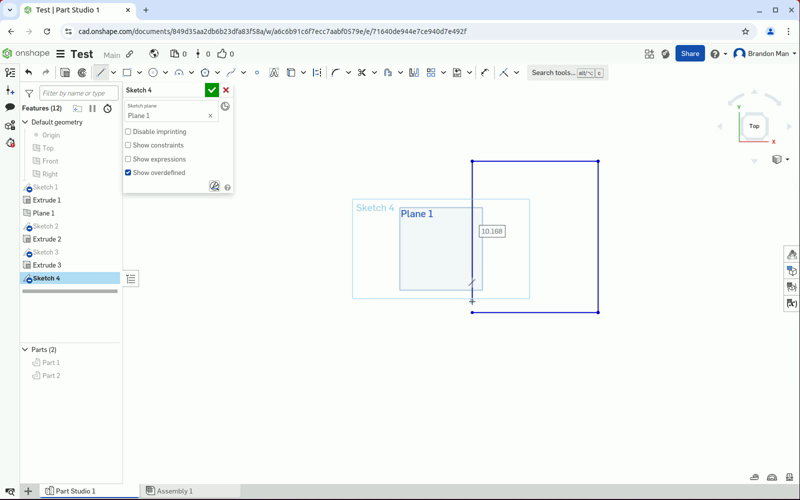
scroll(-6)
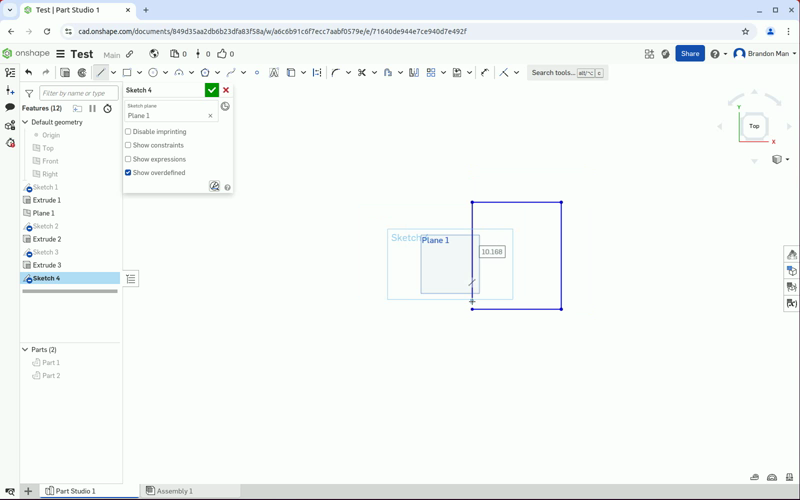
scroll(-6)
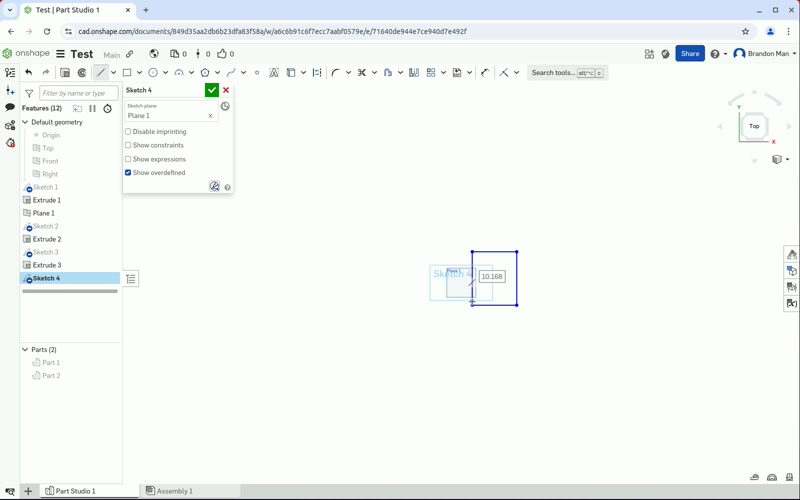
key_up(shift)
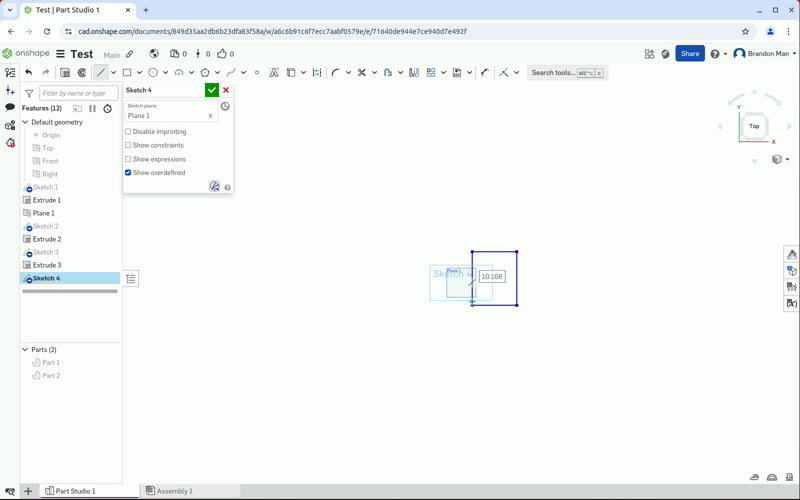
mouse_move(502, 301)
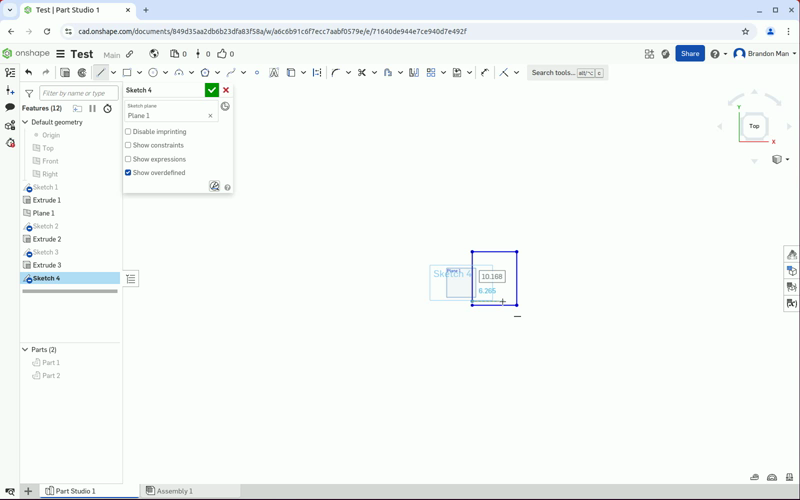
key_down(shift)
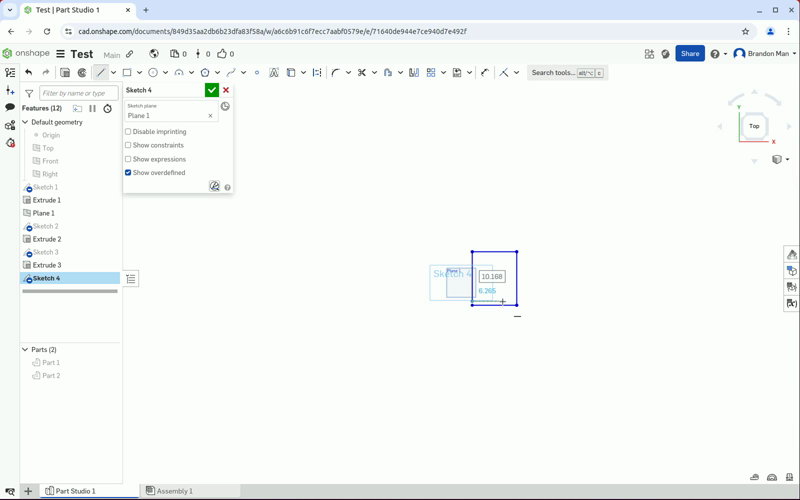
mouse_move(472, 305)
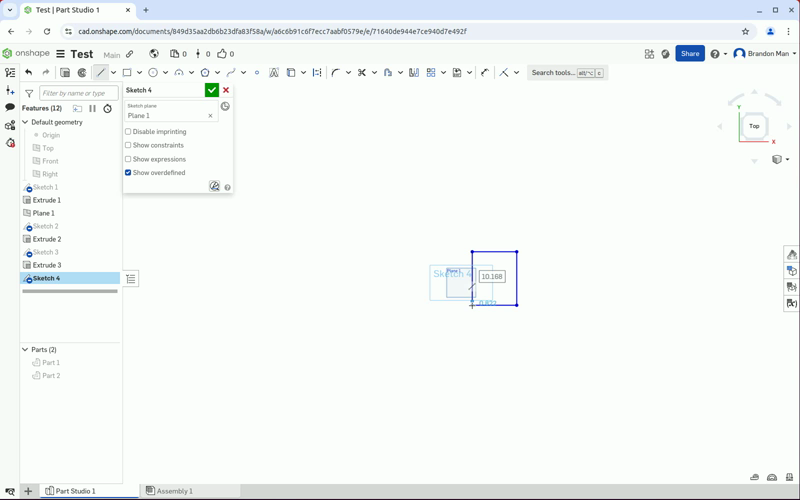
scroll(6)
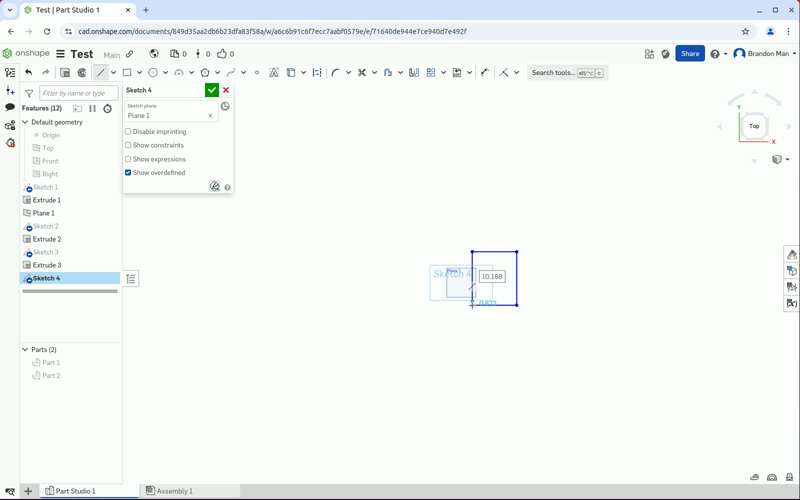
scroll(6)
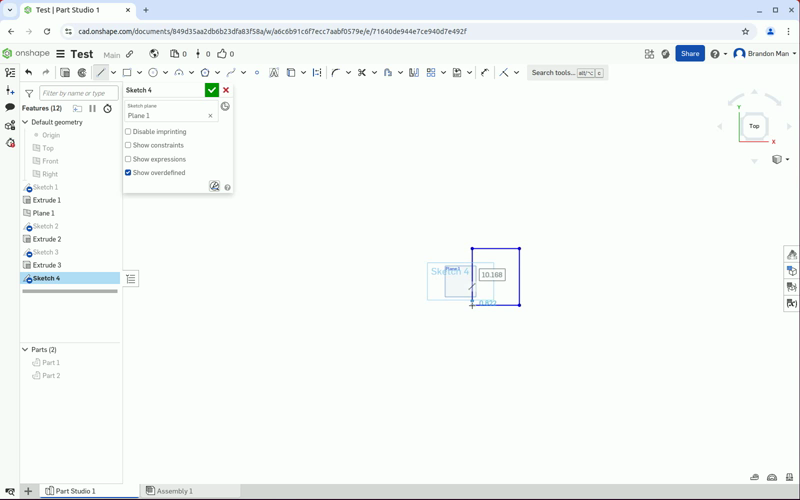
scroll(6)
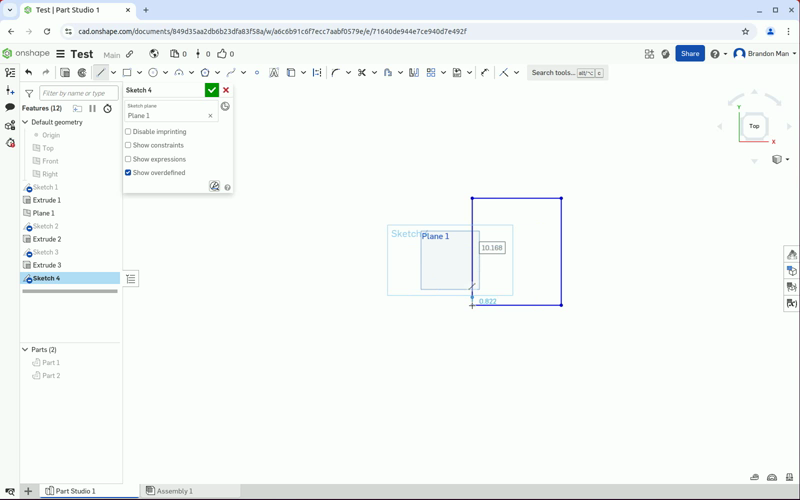
scroll(6)
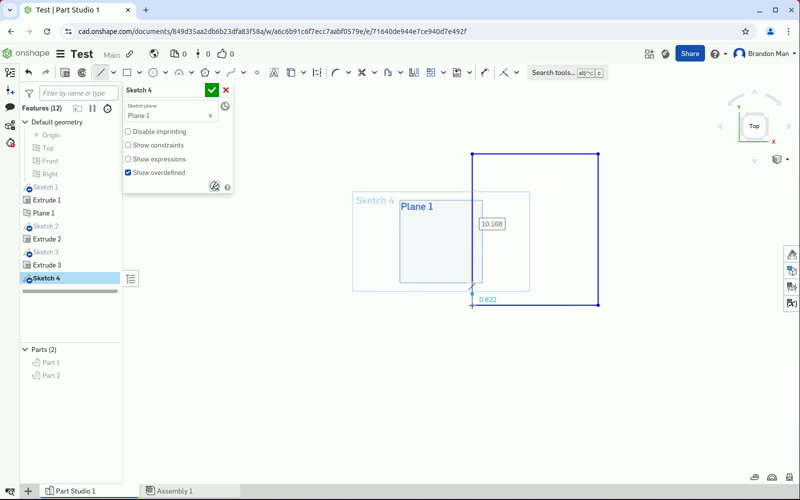
scroll(6)
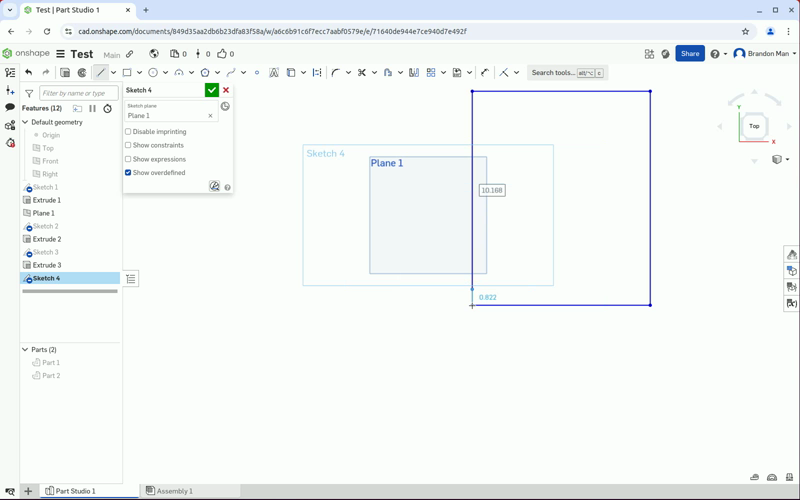
scroll(6)
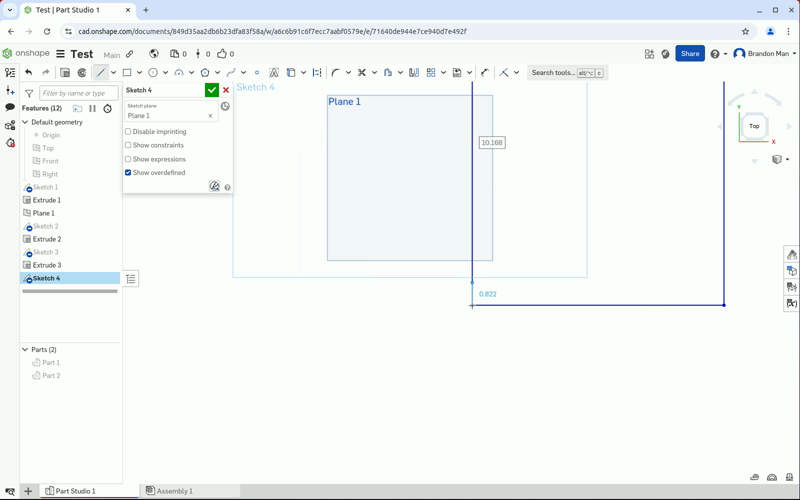
scroll(6)
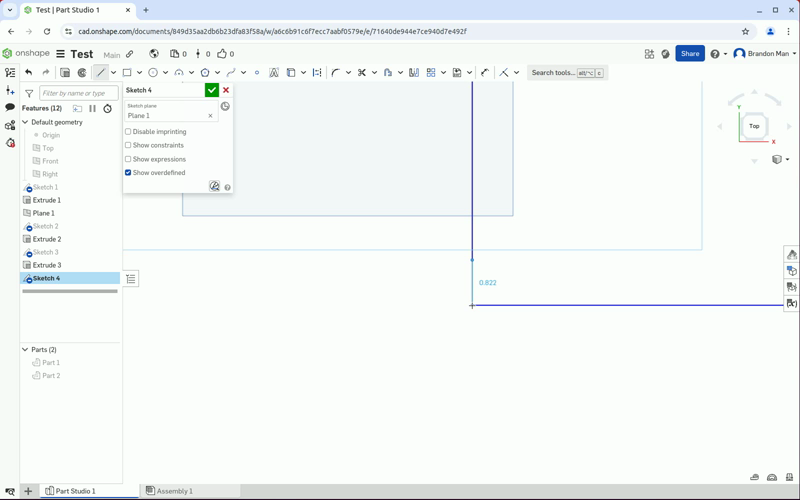
key_up(shift)
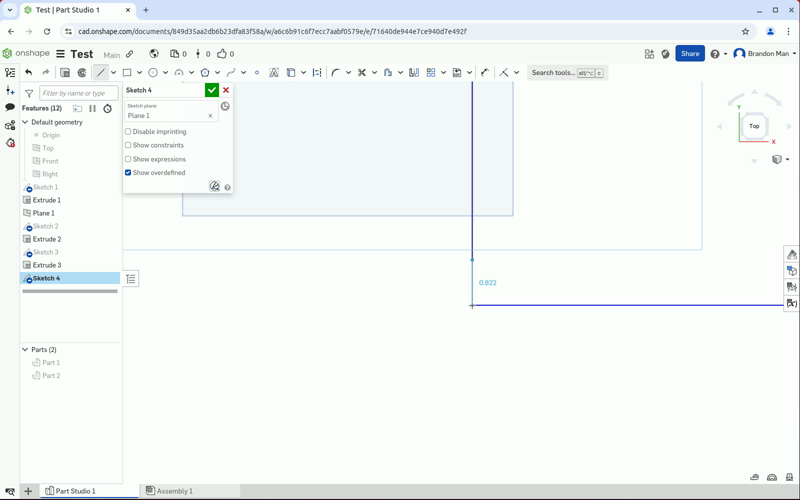
click(472, 305)
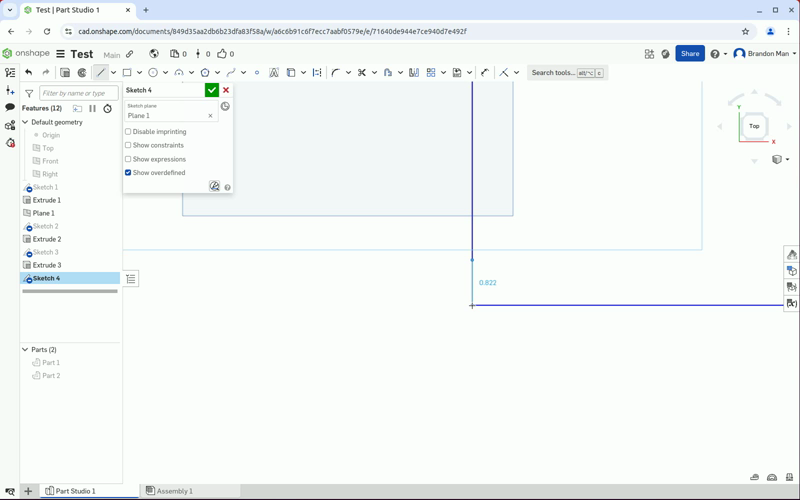
scroll(-6)
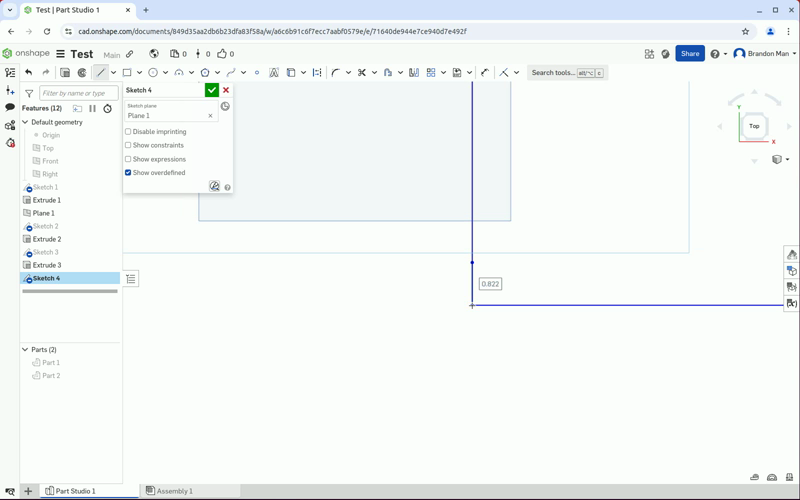
scroll(-6)
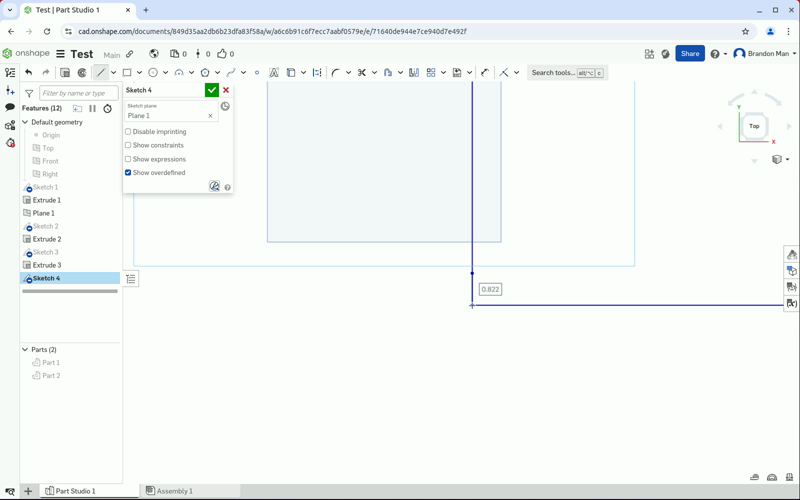
scroll(-6)
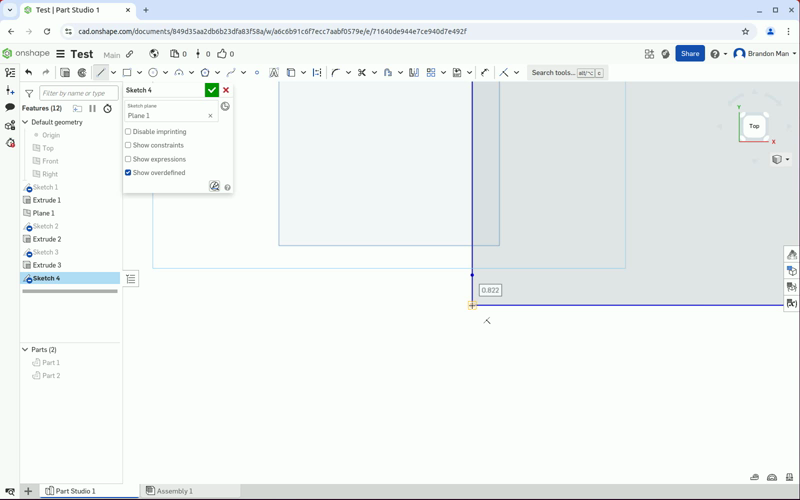
scroll(-6)
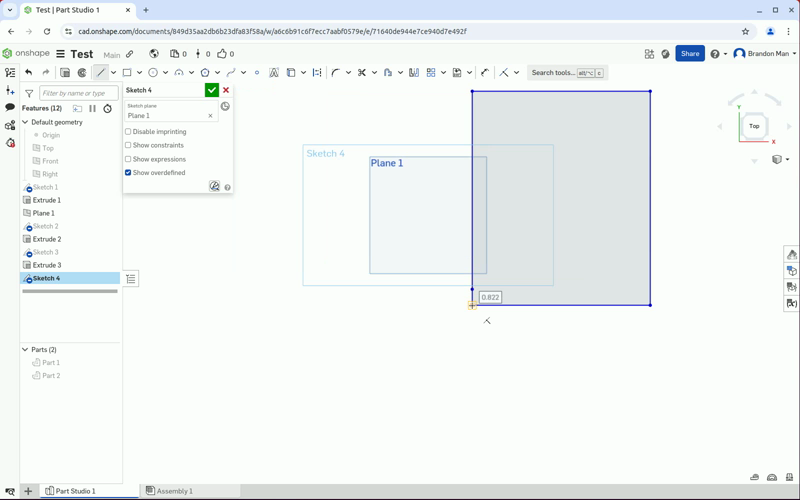
scroll(-6)
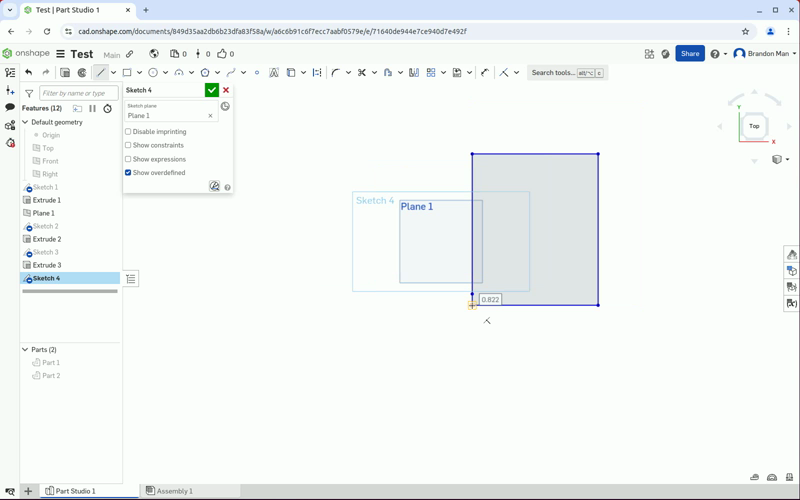
scroll(-6)
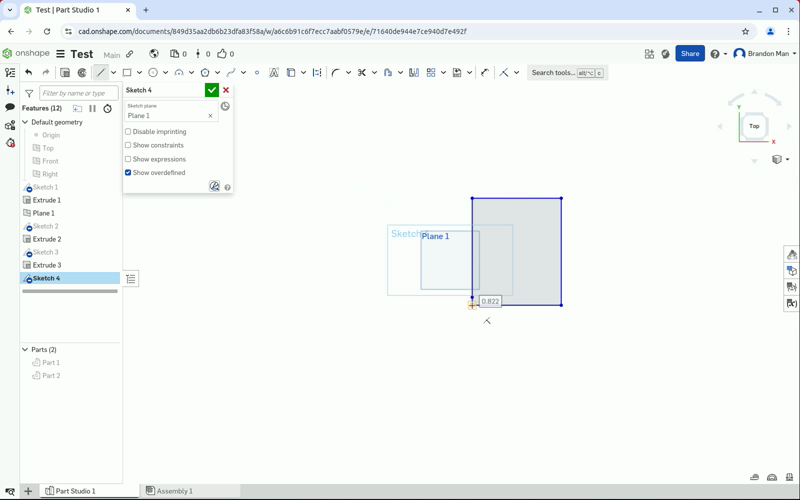
scroll(-6)
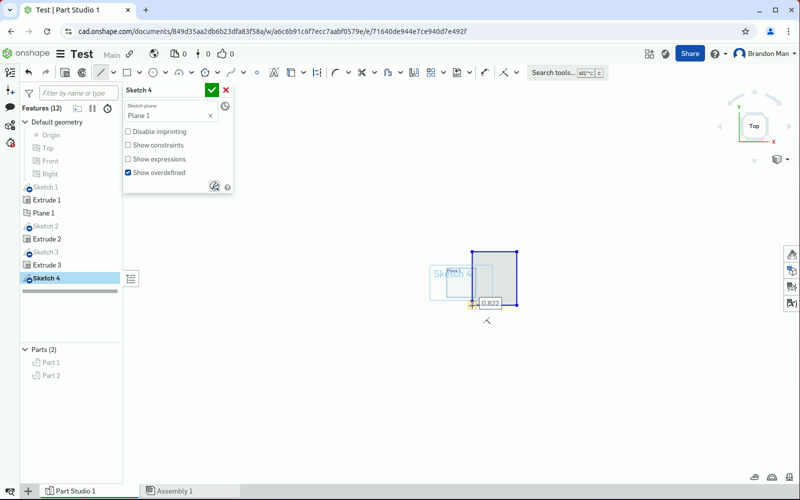
key(esc)
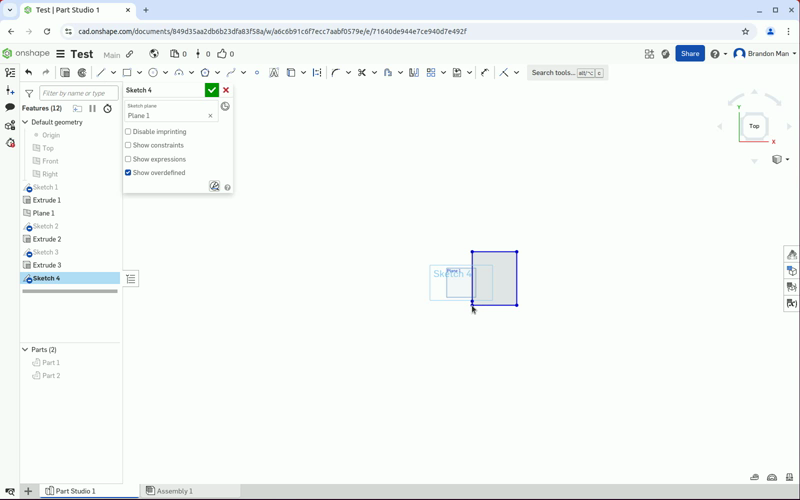
mouse_move(479, 276)
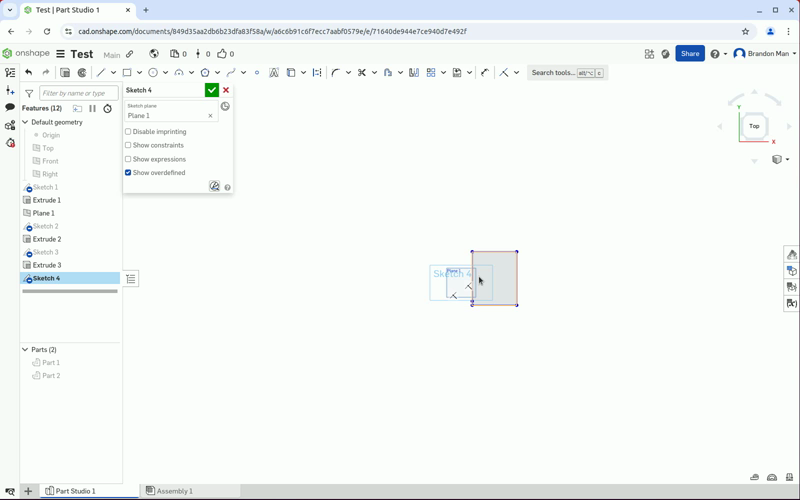
click(479, 276)
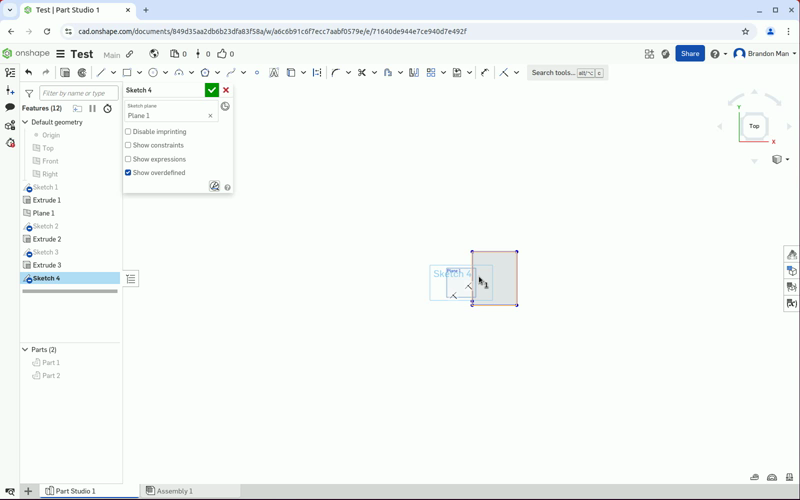
mouse_move(73, 352)
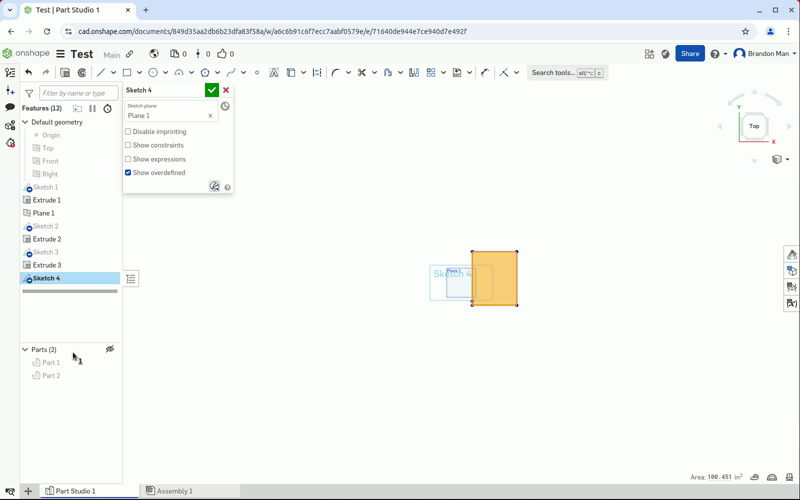
key(shift+y)
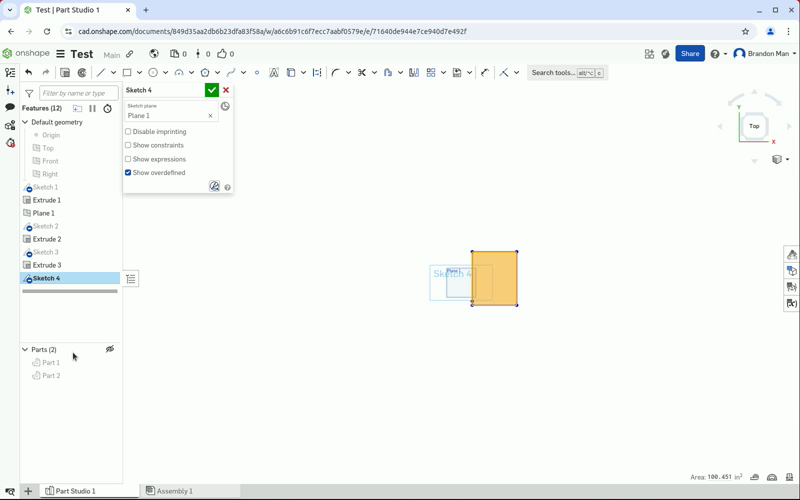
key(shift+e)
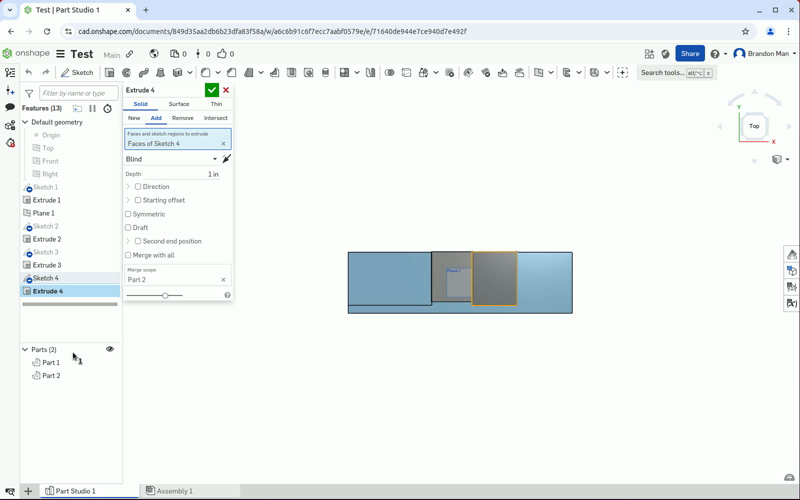
mouse_move(143, 106)
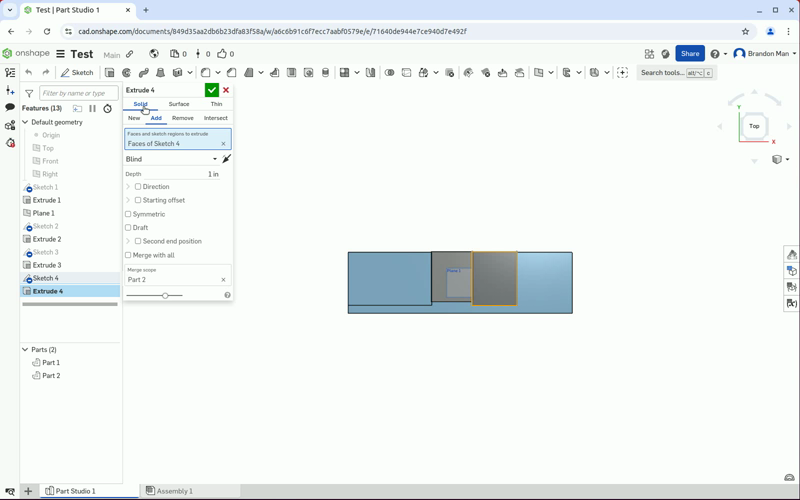
click(143, 106)
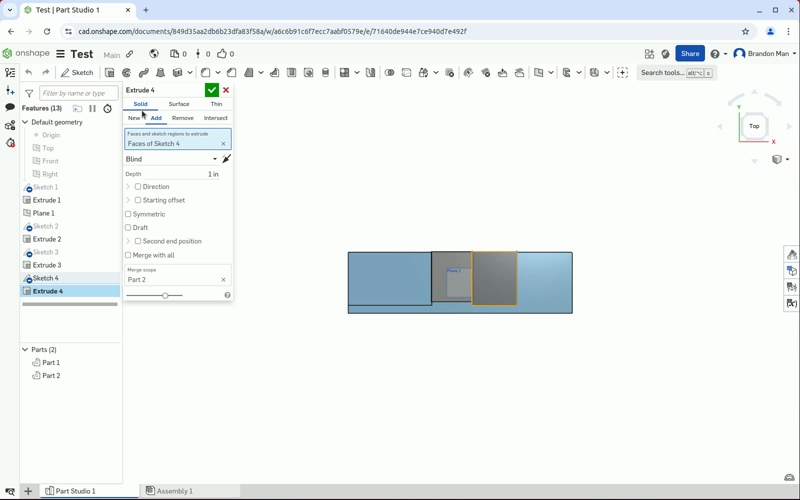
mouse_move(137, 120)
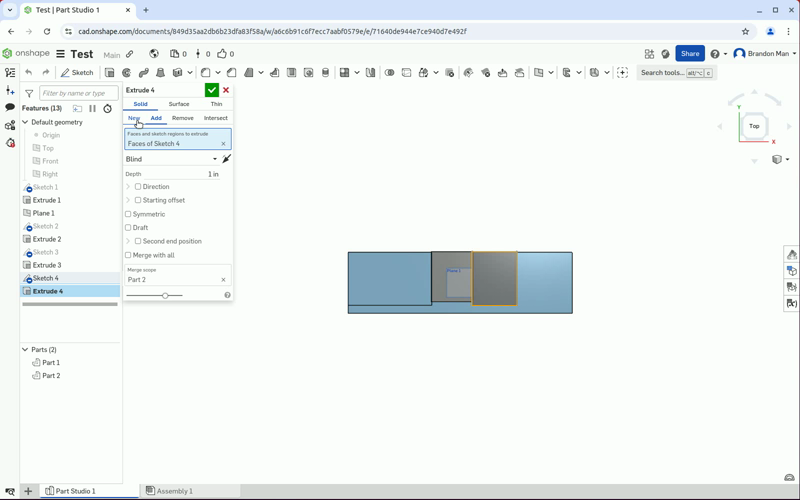
click(137, 120)
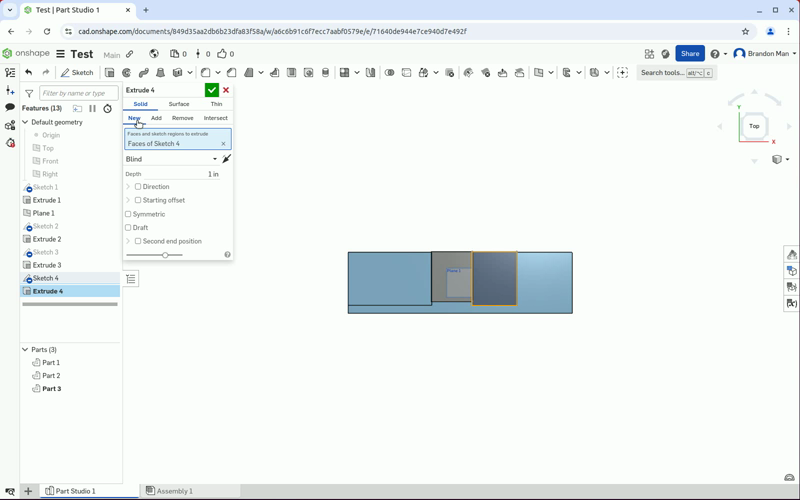
key(tab, 4)
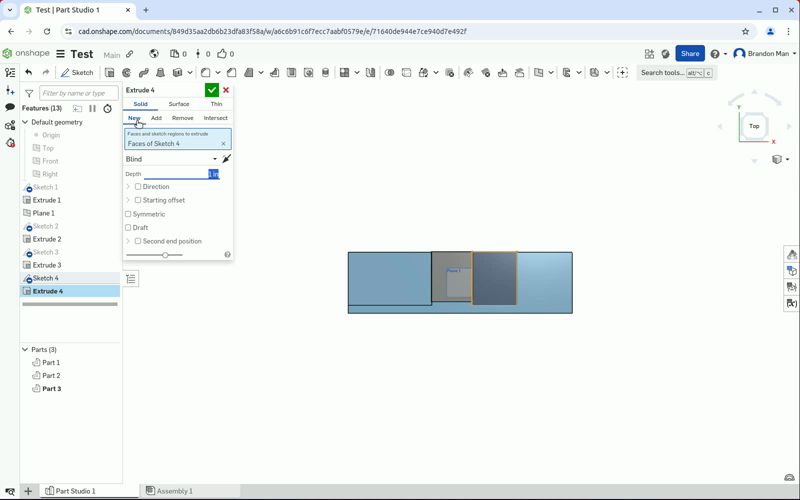
text(-0.241)
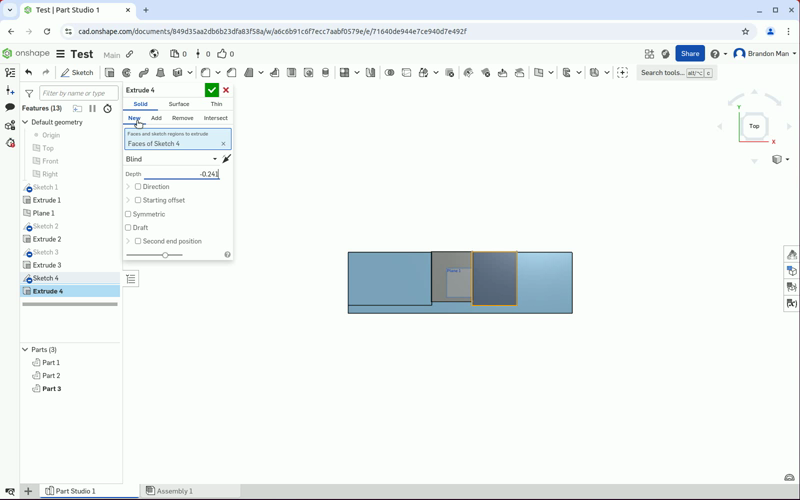
key(enter)
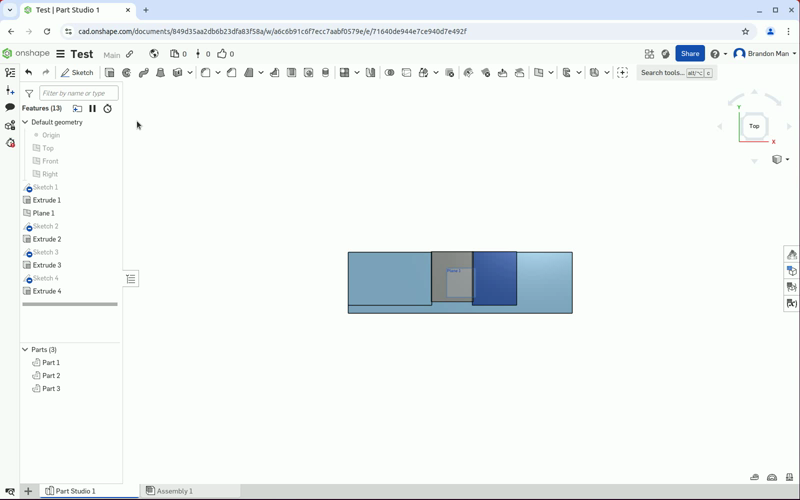
key(shift+h)
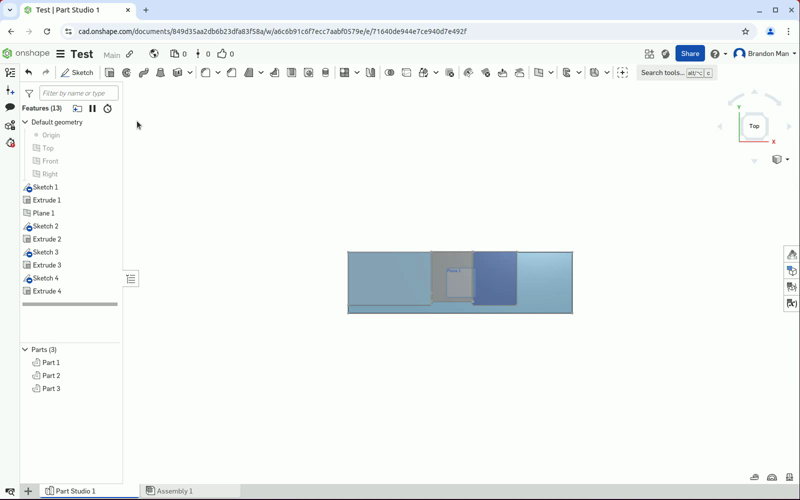
key(shift+h)
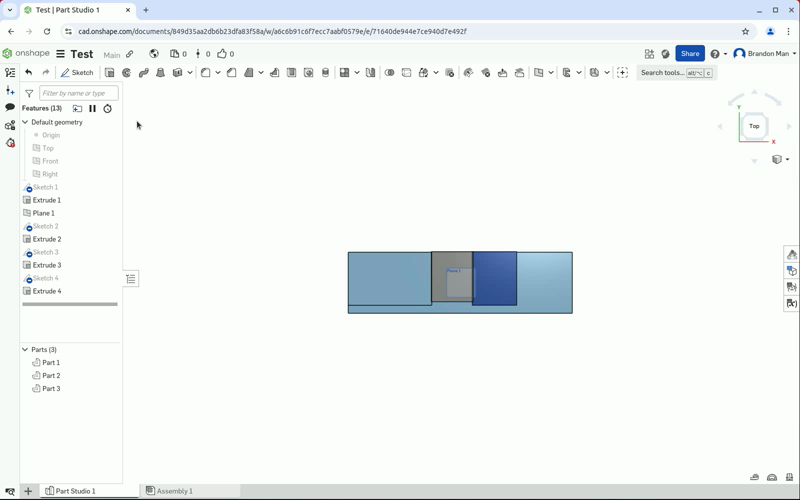
mouse_move(73, 189)
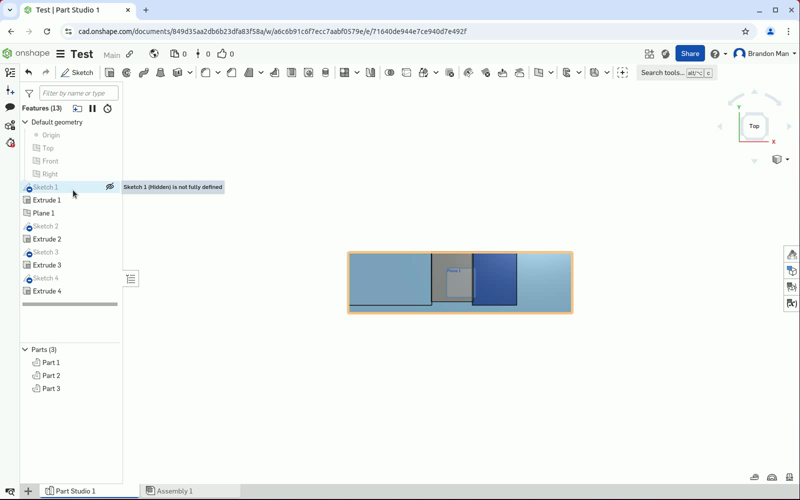
click(73, 189)
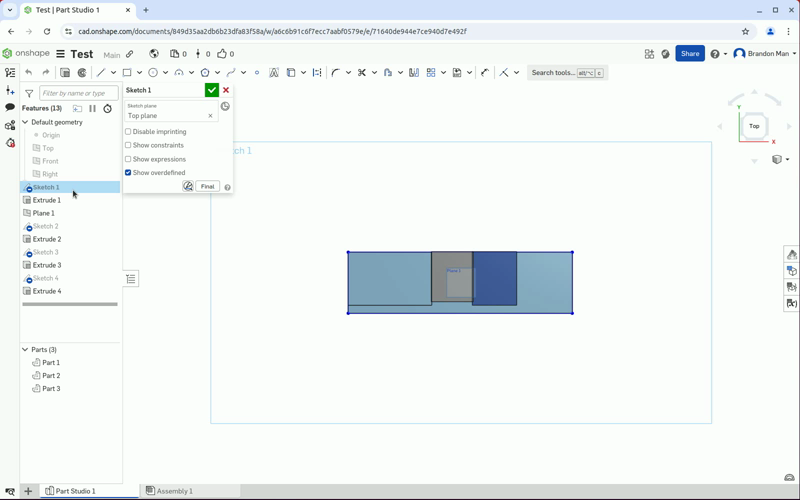
mouse_move(229, 92)
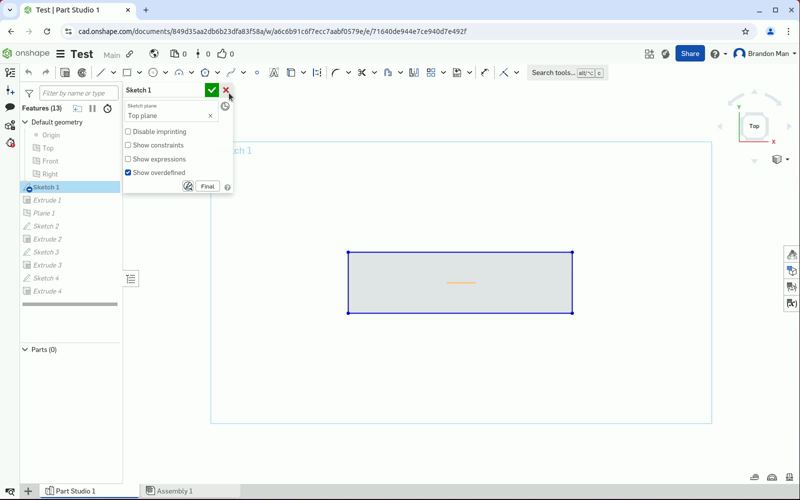
click(229, 92)
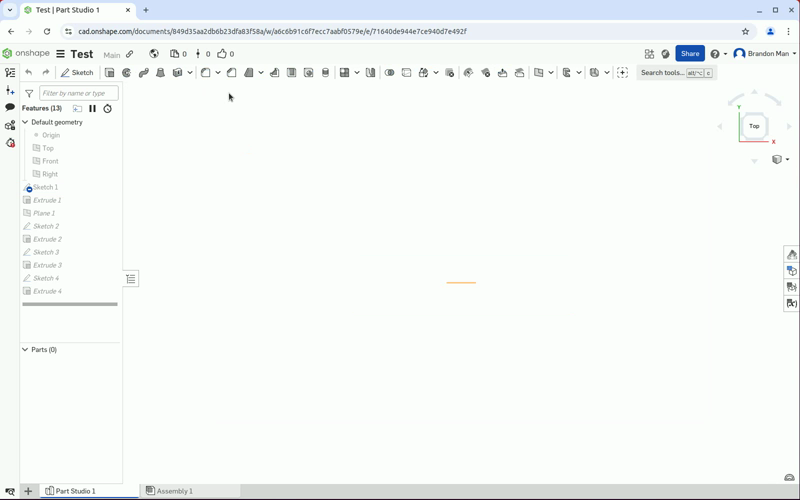
key(shift+s)
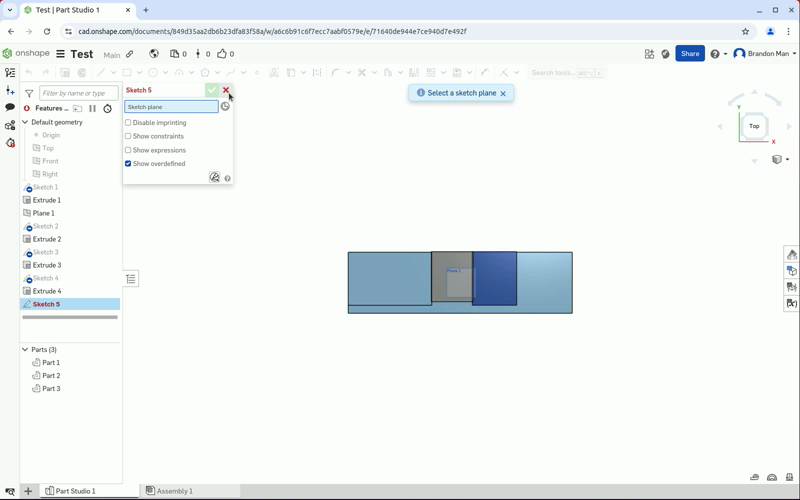
mouse_move(73, 215)
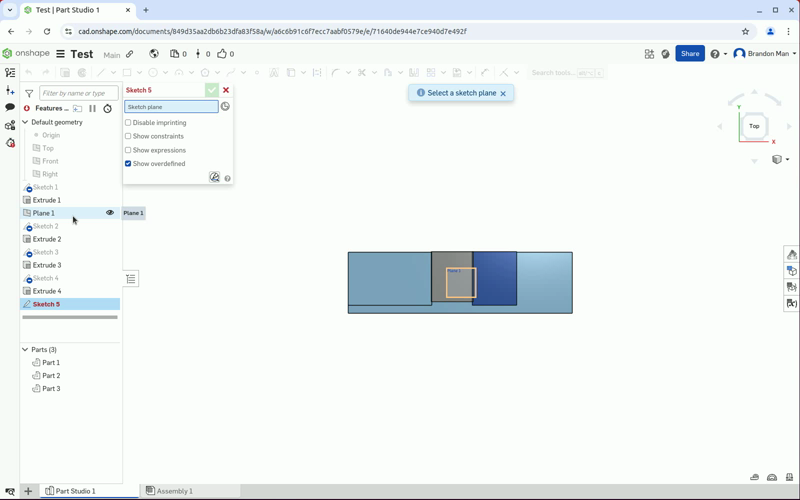
click(73, 215)
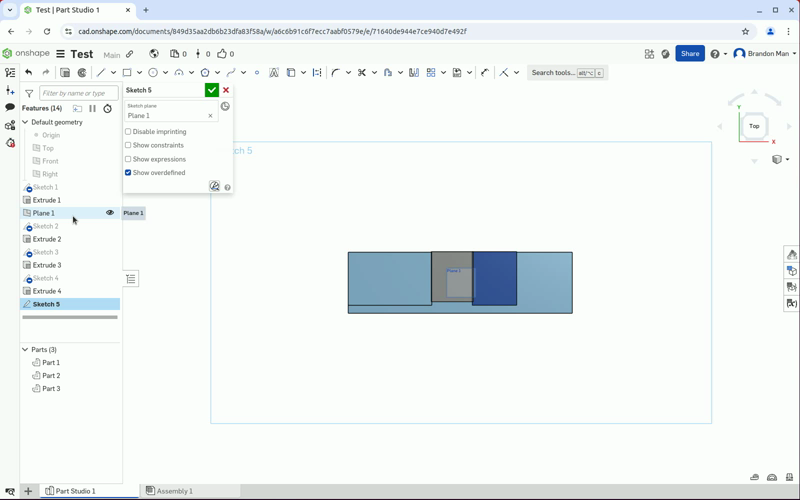
mouse_move(73, 352)
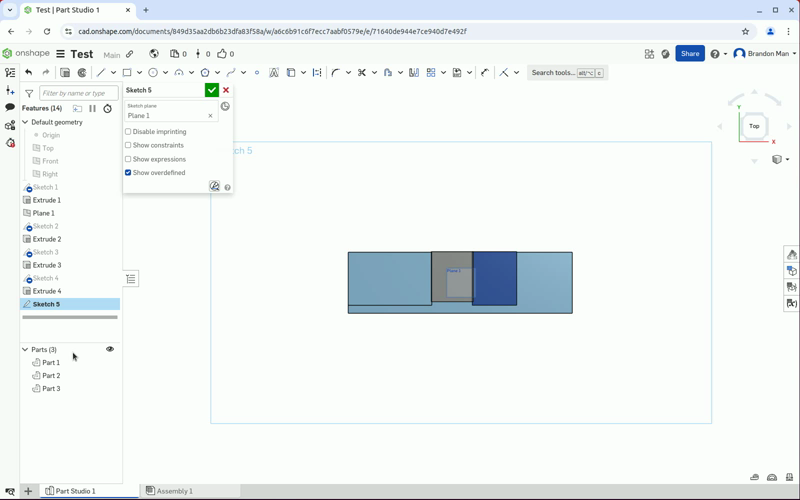
key(y)
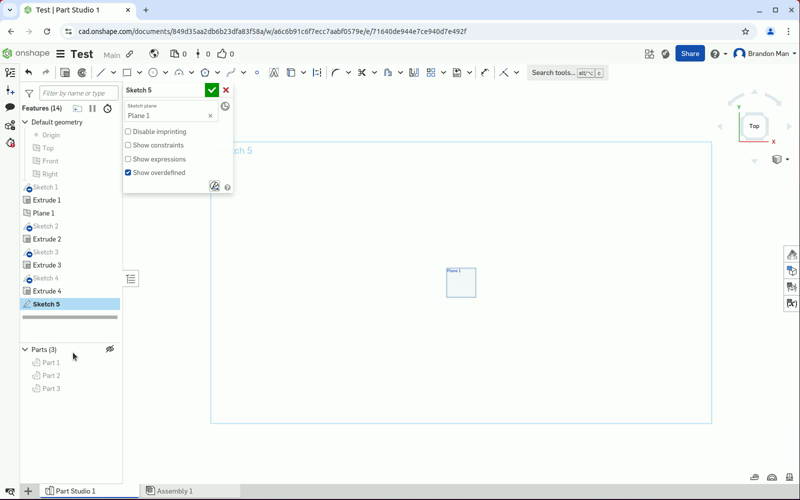
key(l)
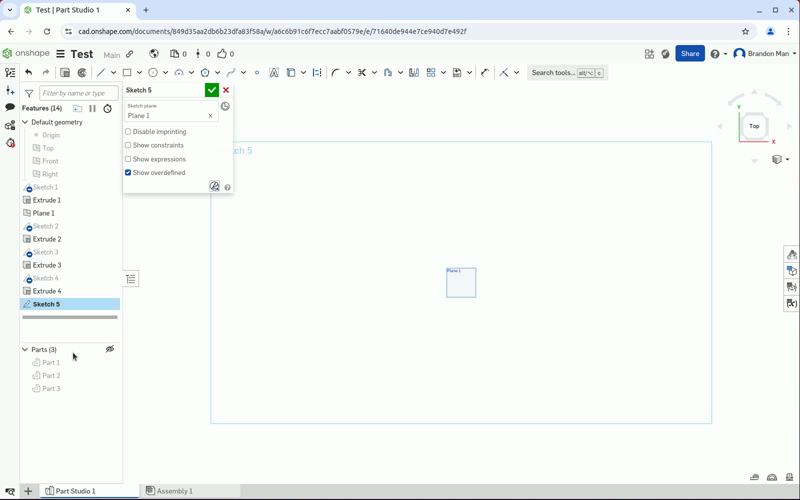
key_down(shift)
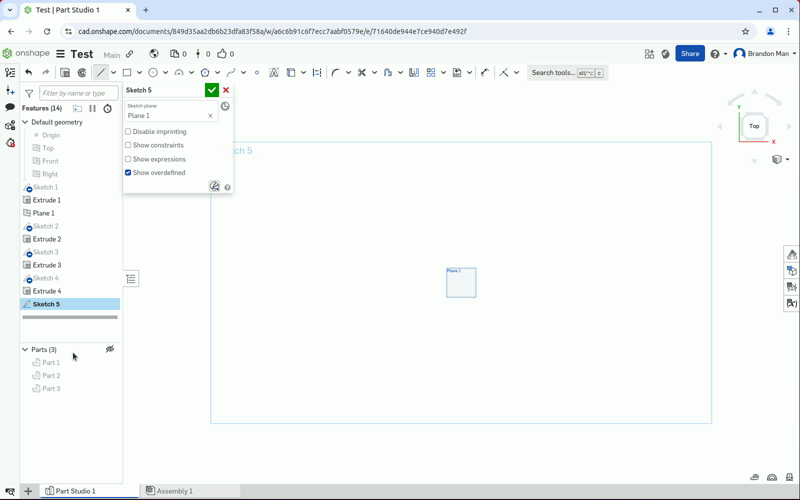
mouse_move(515, 305)
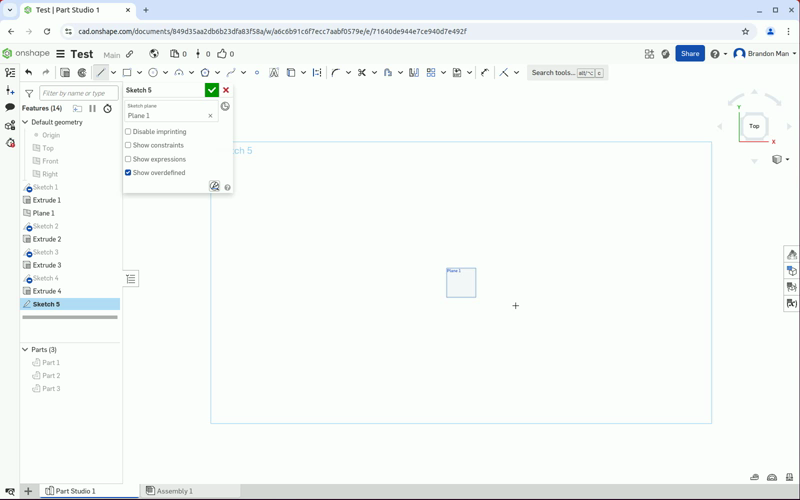
click(515, 305)
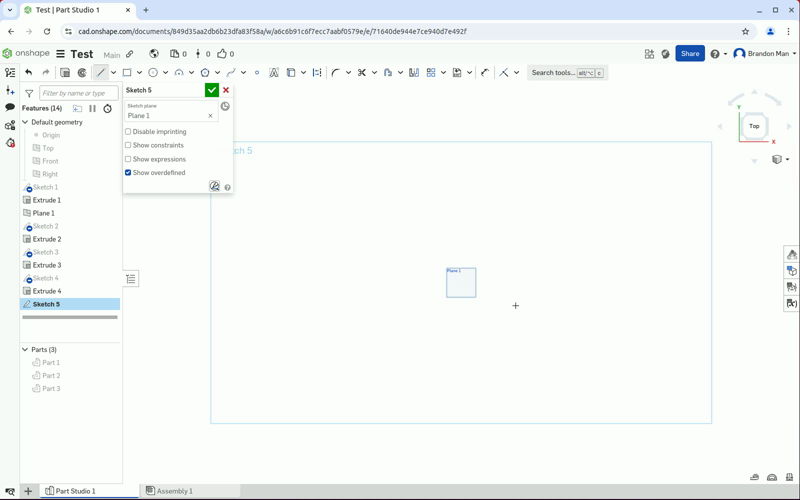
key_up(shift)
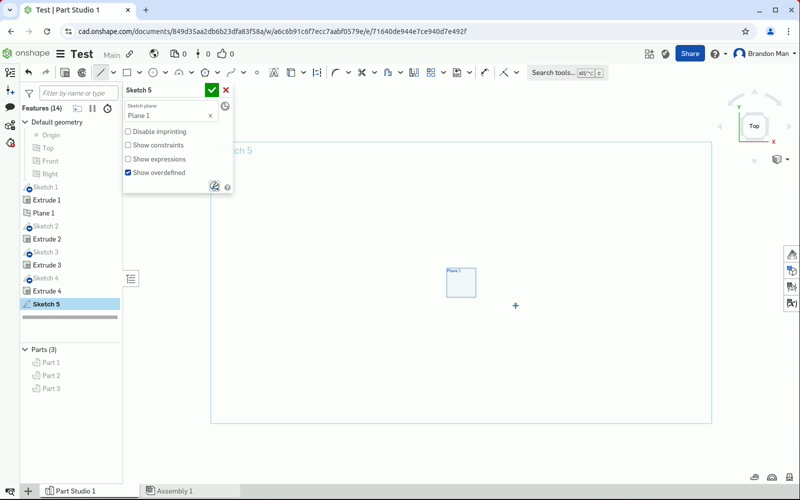
key_down(shift)
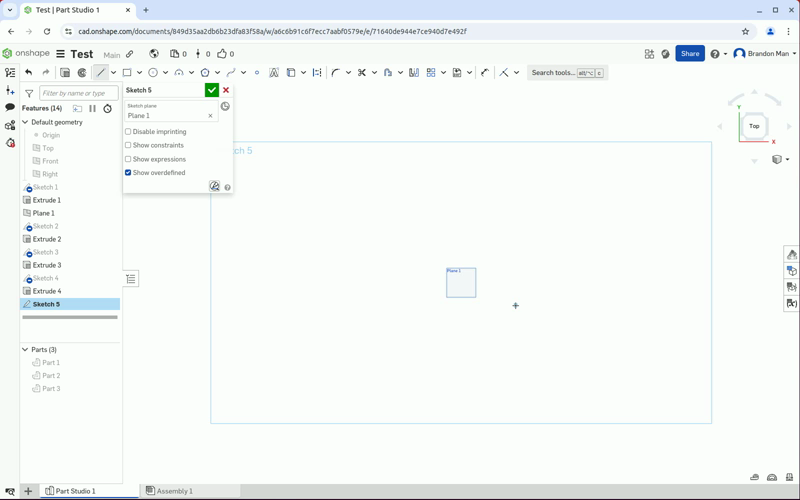
mouse_move(545, 305)
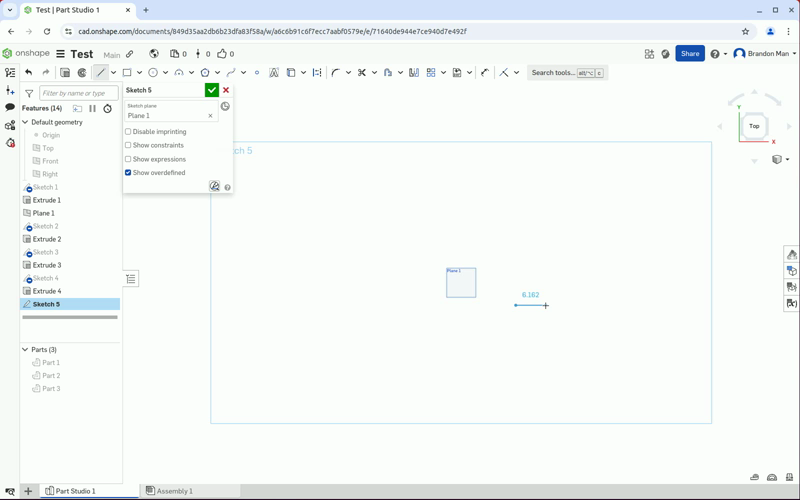
mouse_move(558, 305)
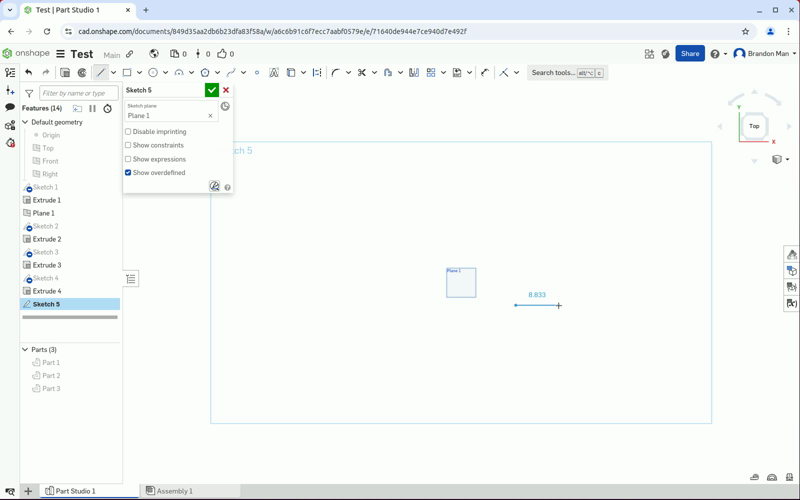
click(558, 305)
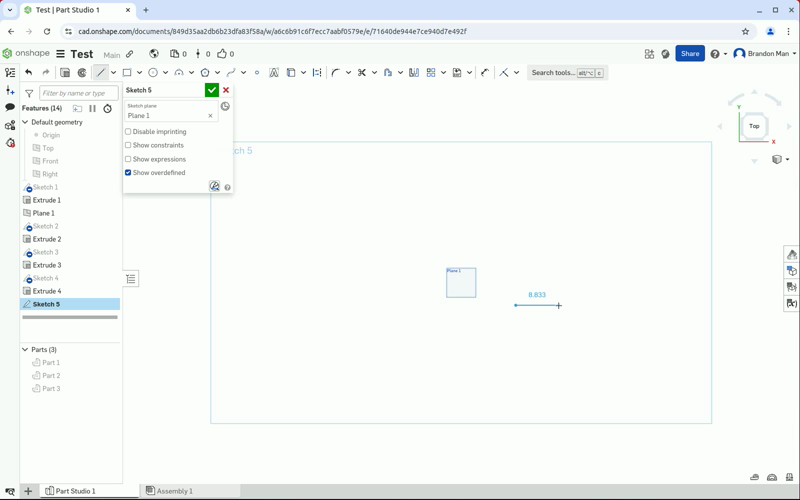
key_up(shift)
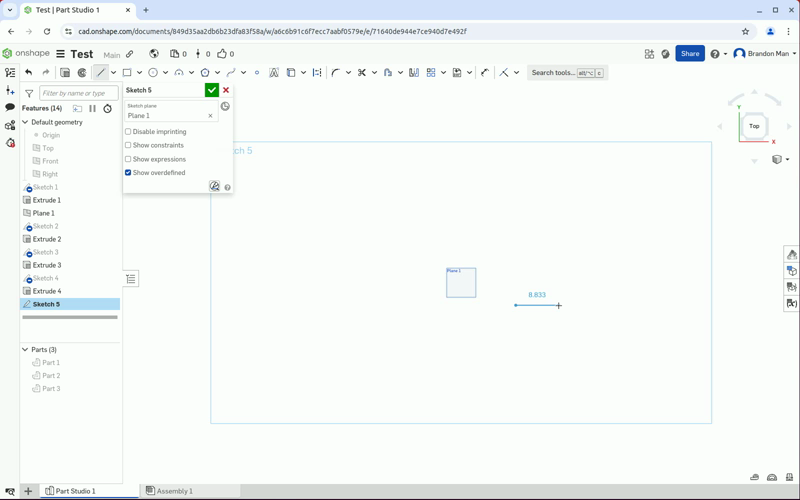
key_down(shift)
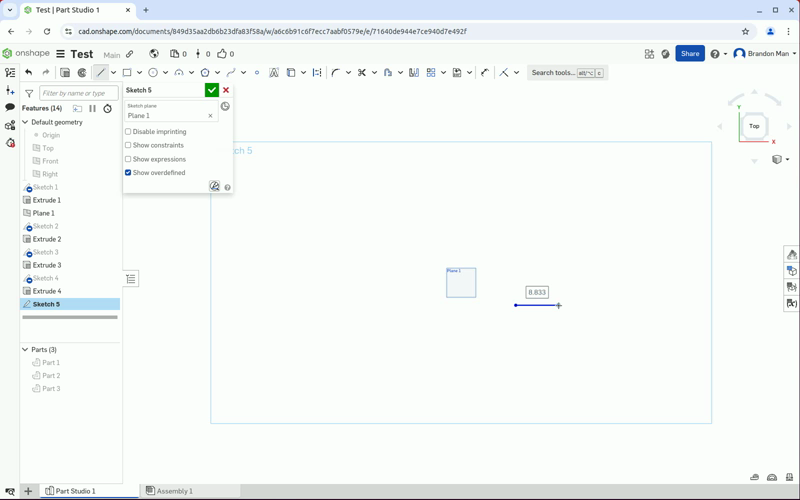
mouse_move(588, 305)
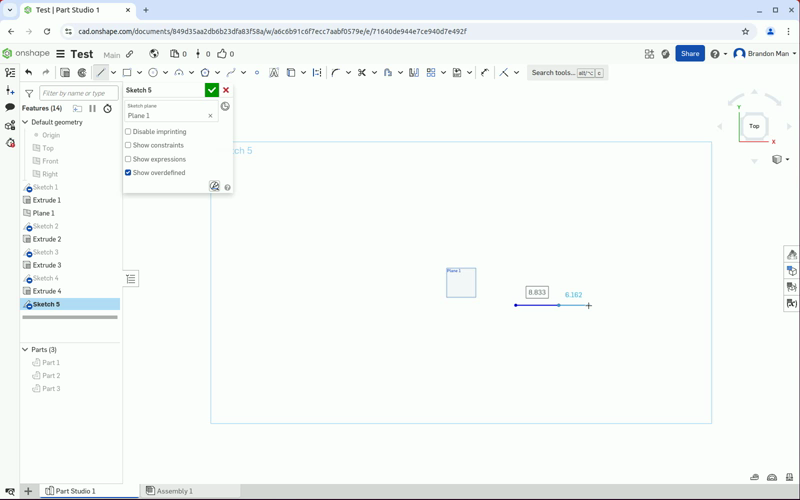
mouse_move(558, 251)
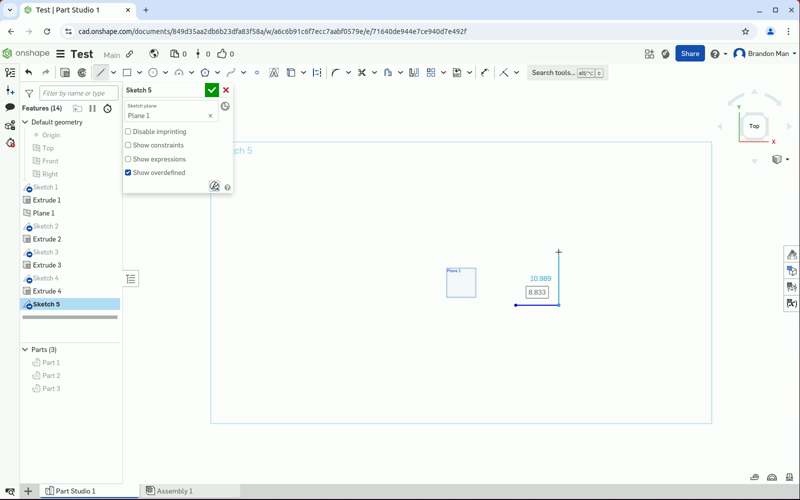
click(558, 251)
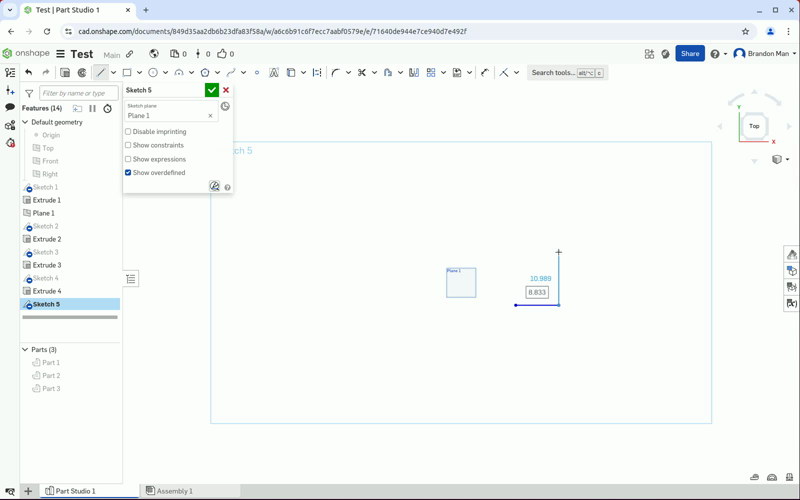
key_up(shift)
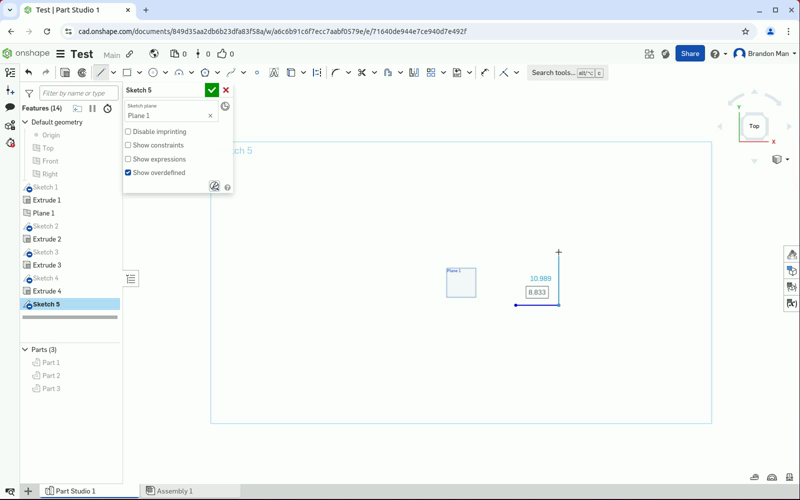
key_down(shift)
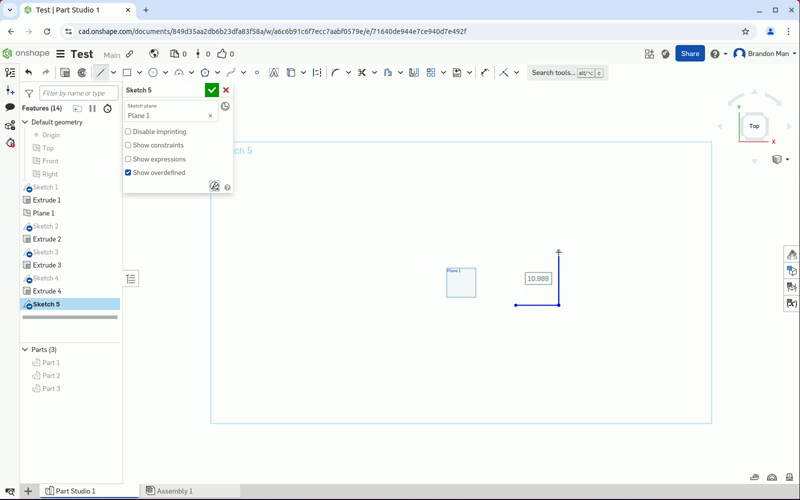
mouse_move(588, 251)
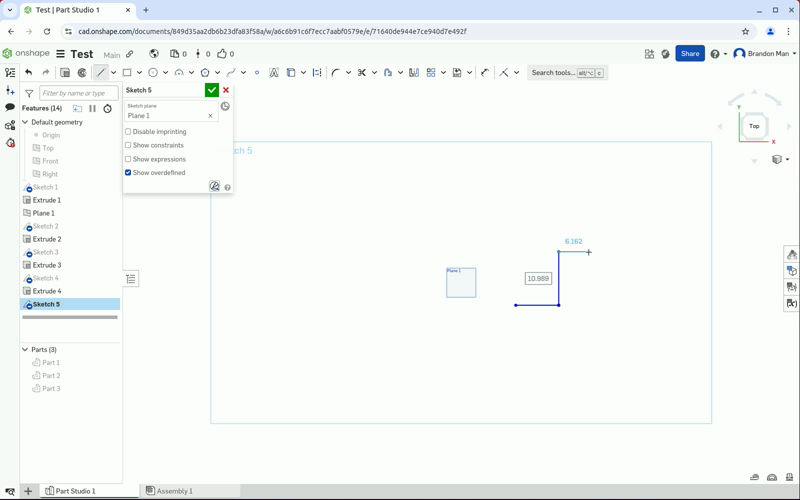
mouse_move(515, 251)
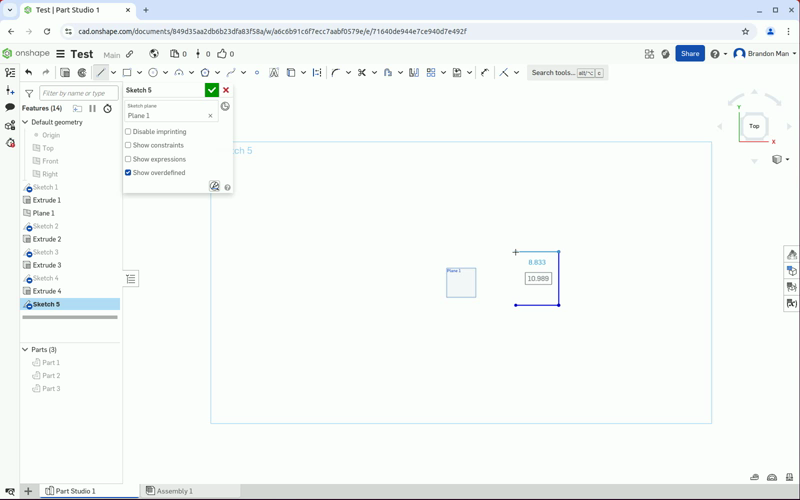
click(515, 251)
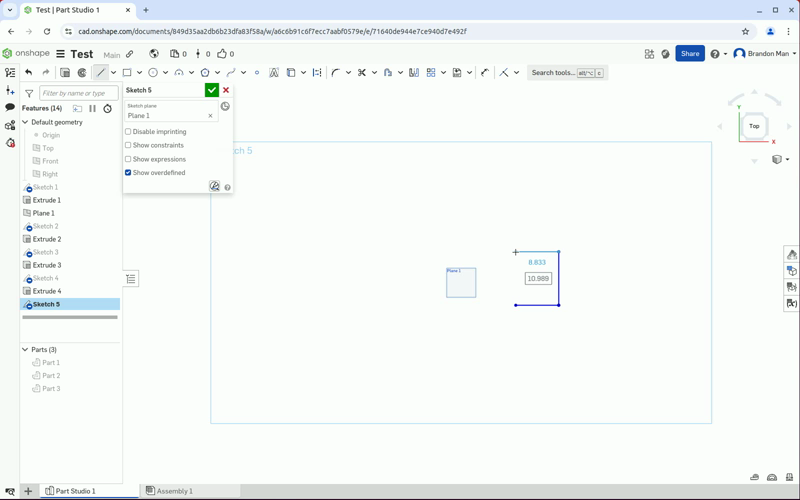
key_up(shift)
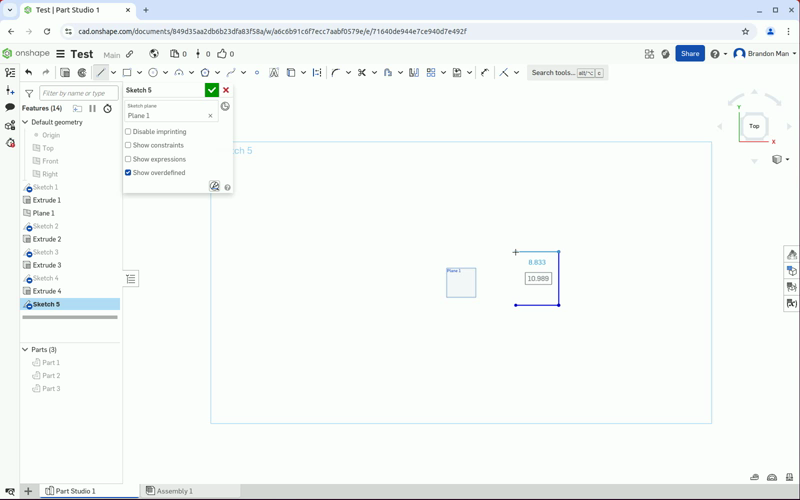
mouse_move(545, 251)
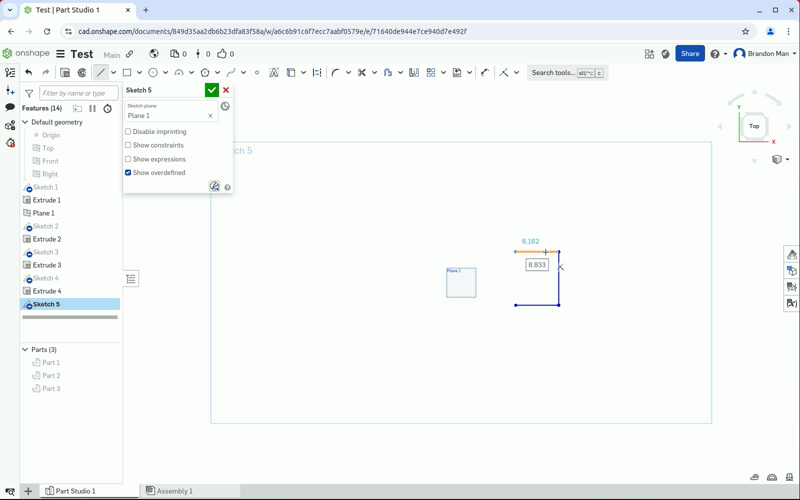
key_down(shift)
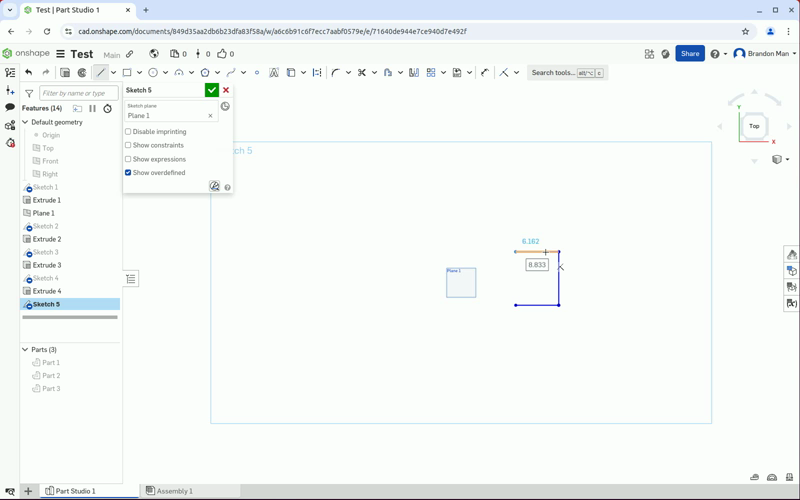
mouse_move(515, 305)
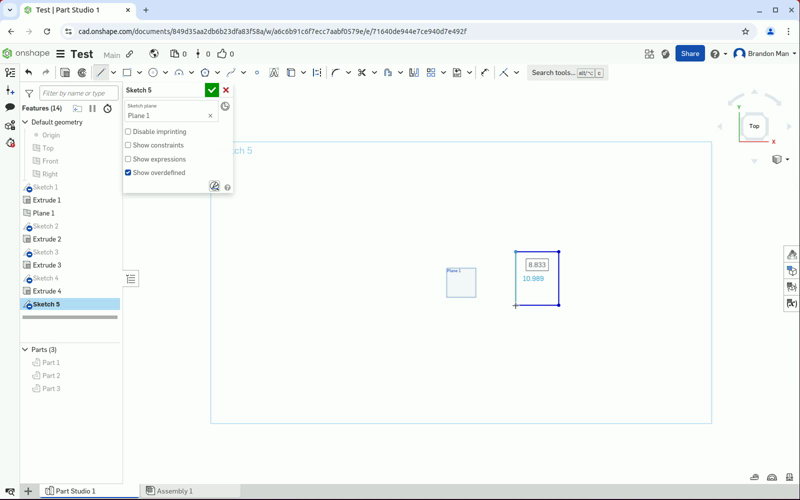
key_up(shift)
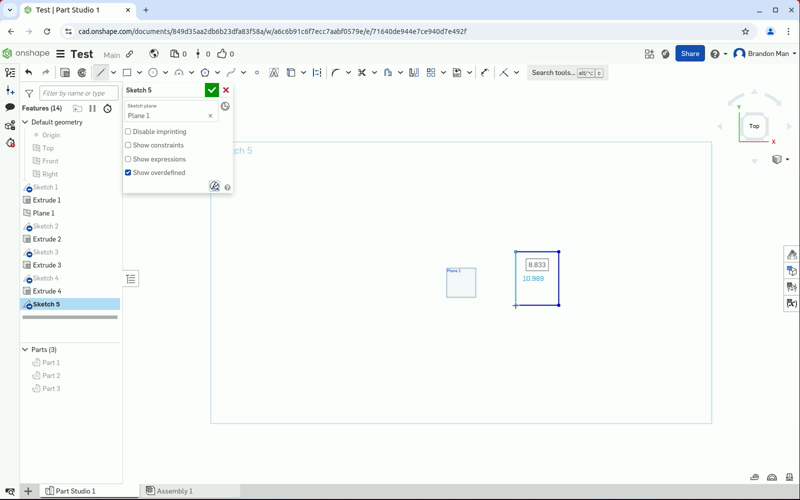
click(515, 305)
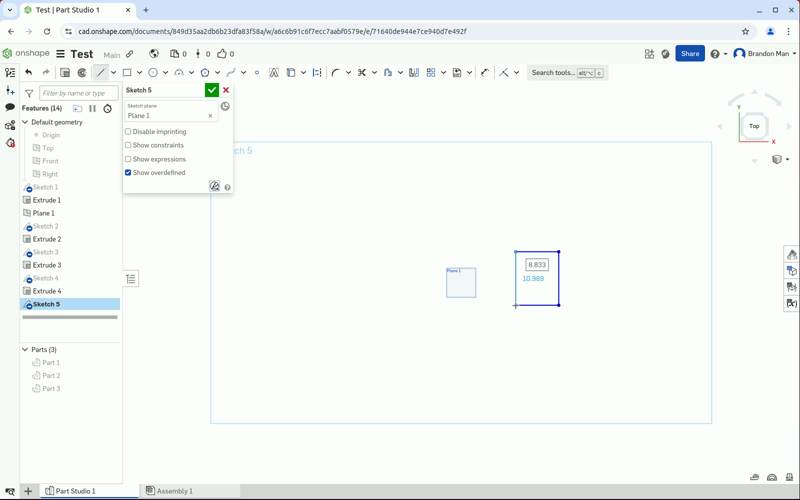
key(esc)
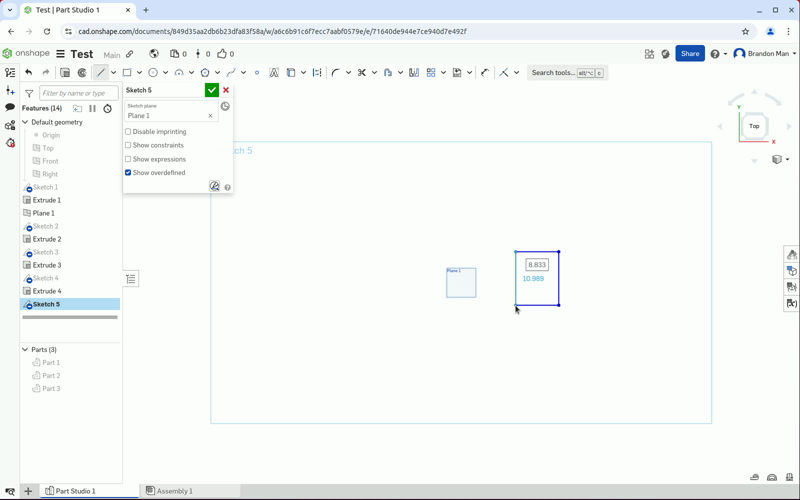
mouse_move(555, 263)
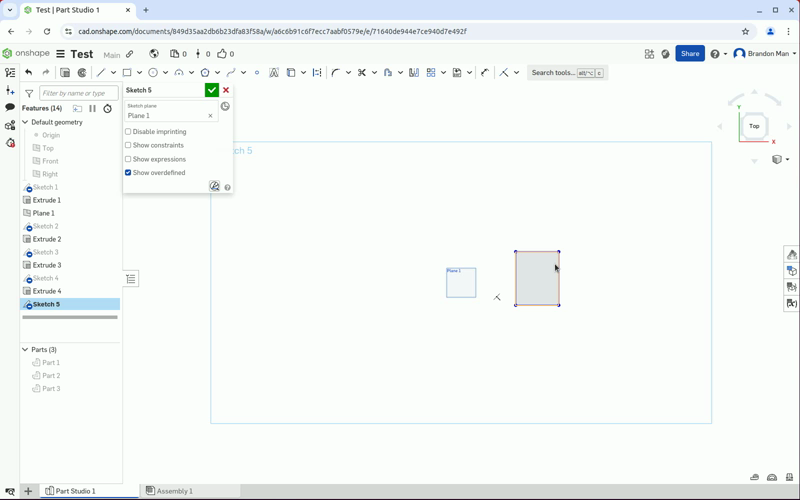
click(555, 263)
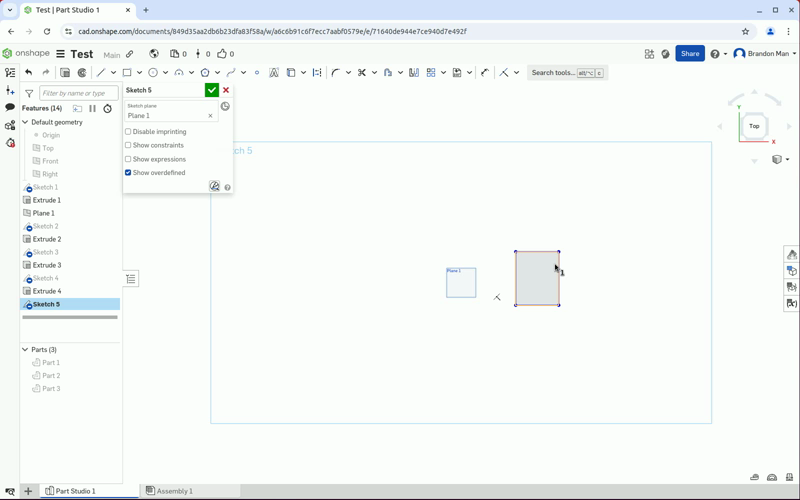
mouse_move(73, 352)
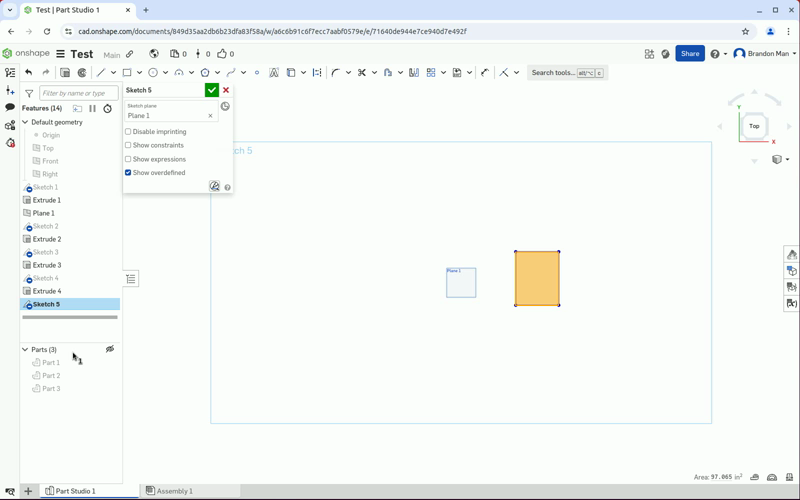
key(shift+y)
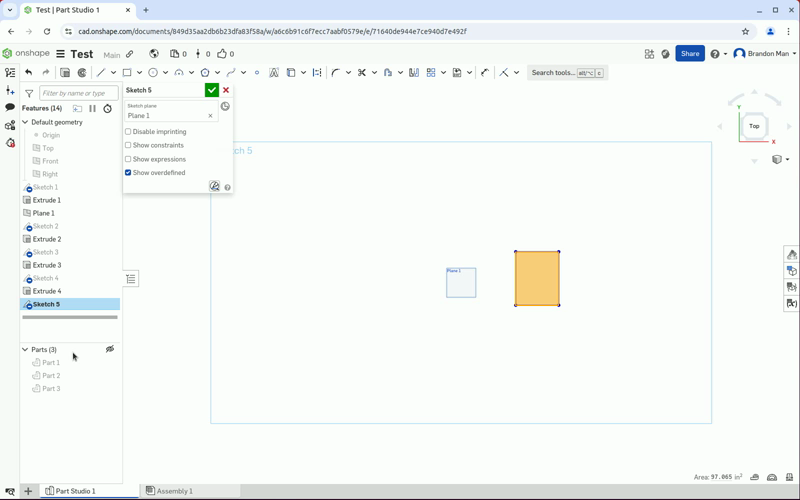
key(shift+e)
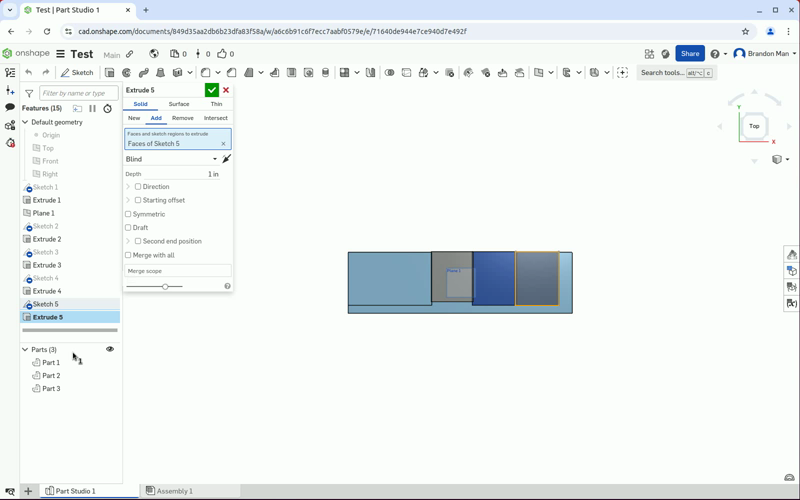
mouse_move(143, 106)
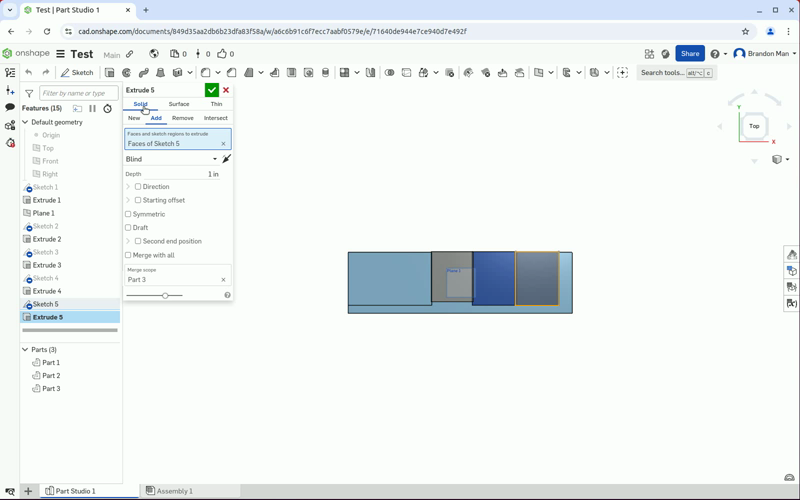
click(143, 106)
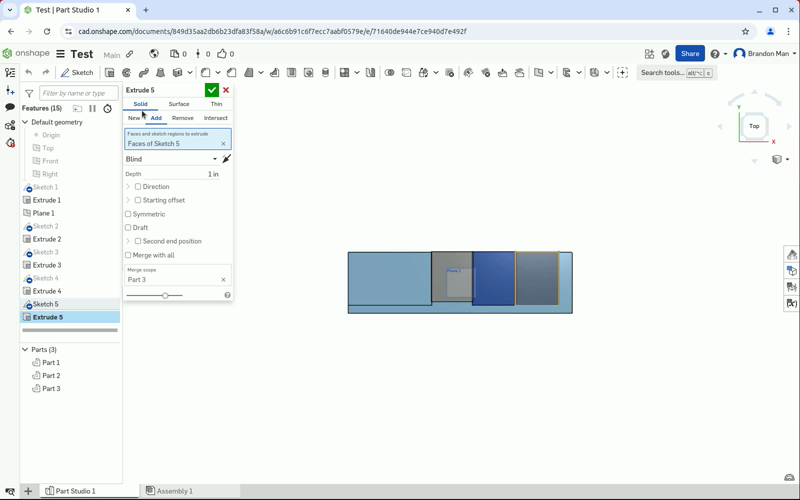
mouse_move(137, 120)
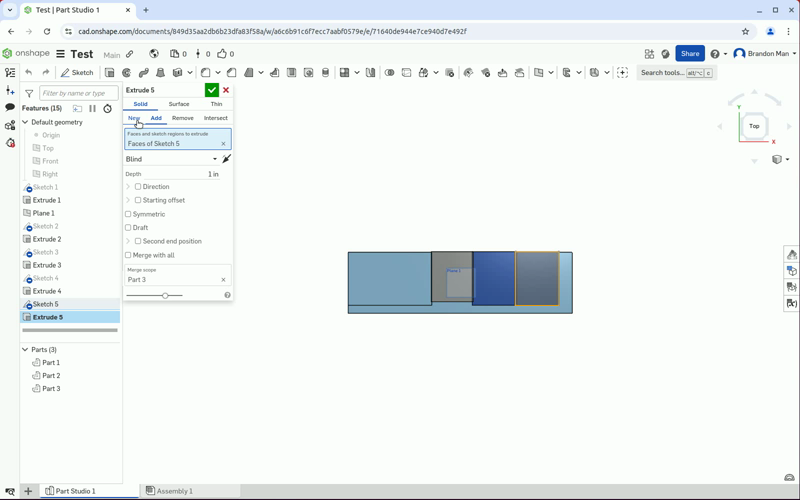
click(137, 120)
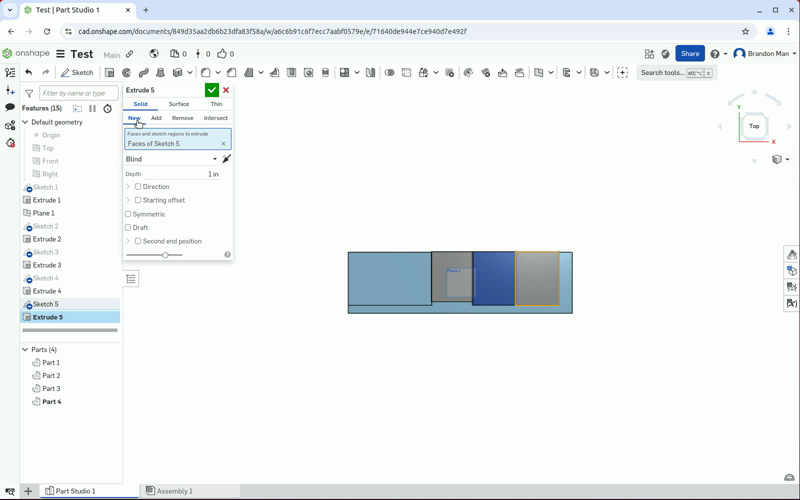
key(tab, 4)
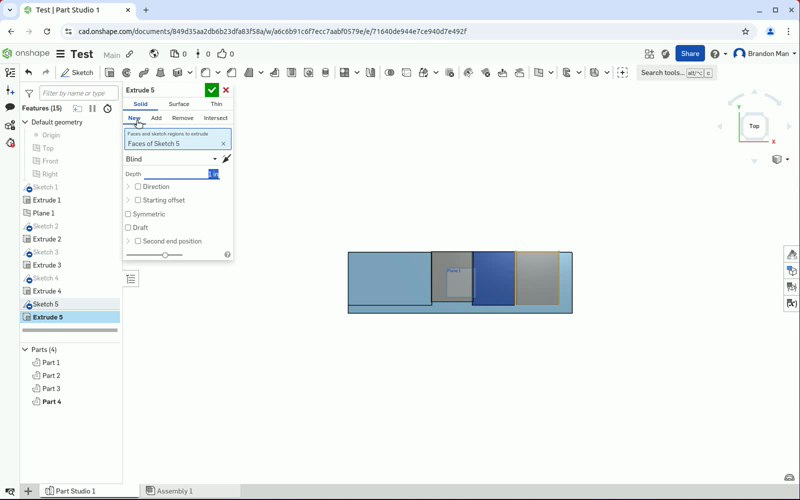
text(-0.241)
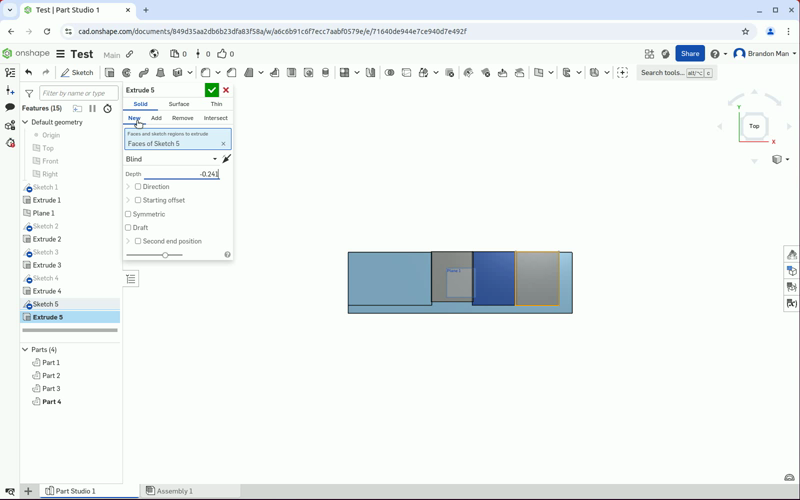
key(enter)
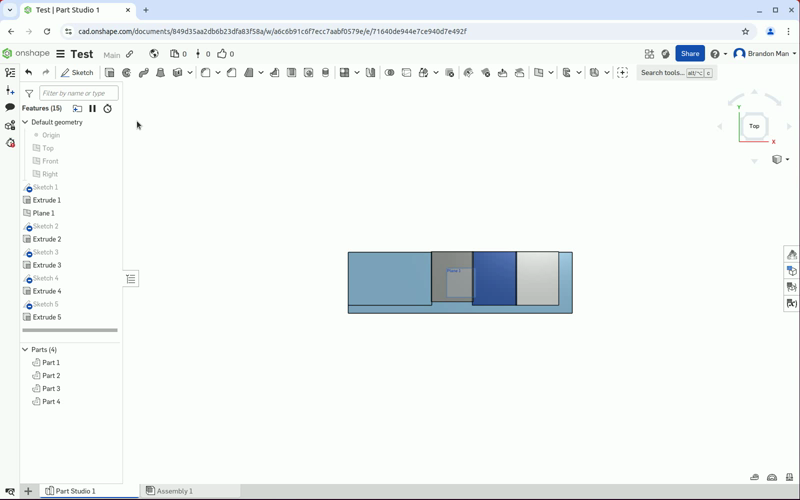
key(shift+h)
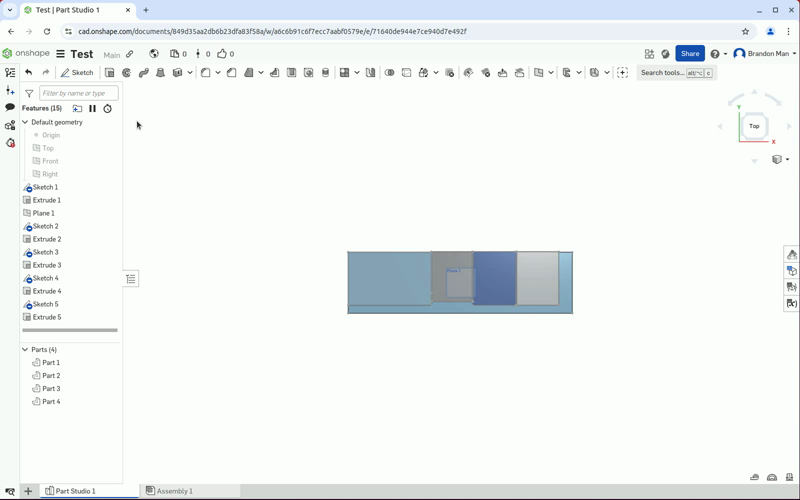
key(shift+h)
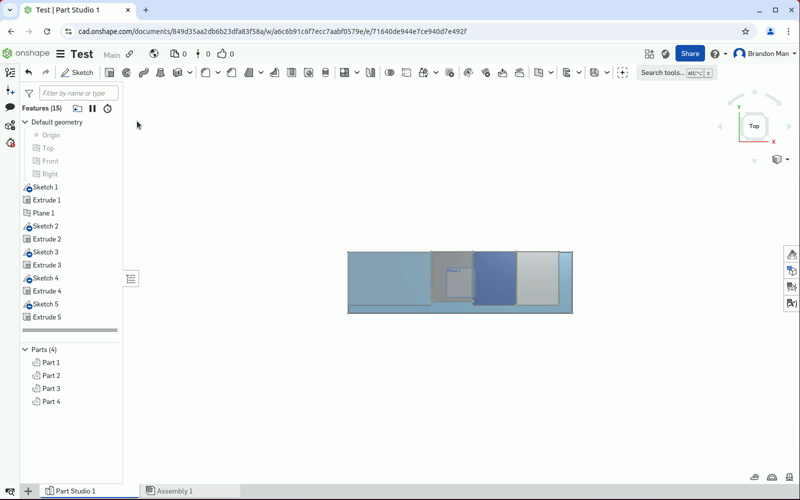
key(shift+7)
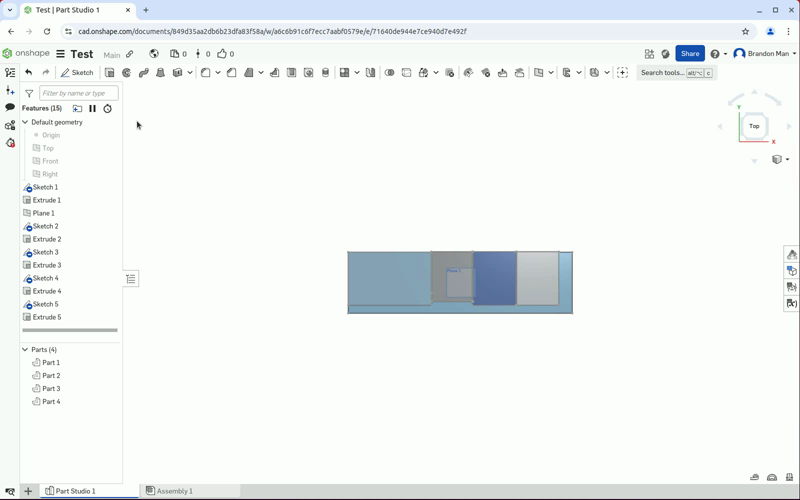
key(up, 3)
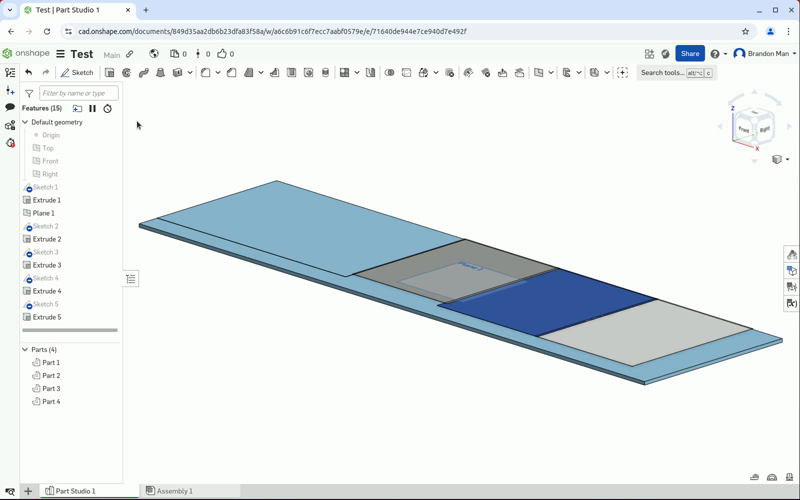
key(left, 3)
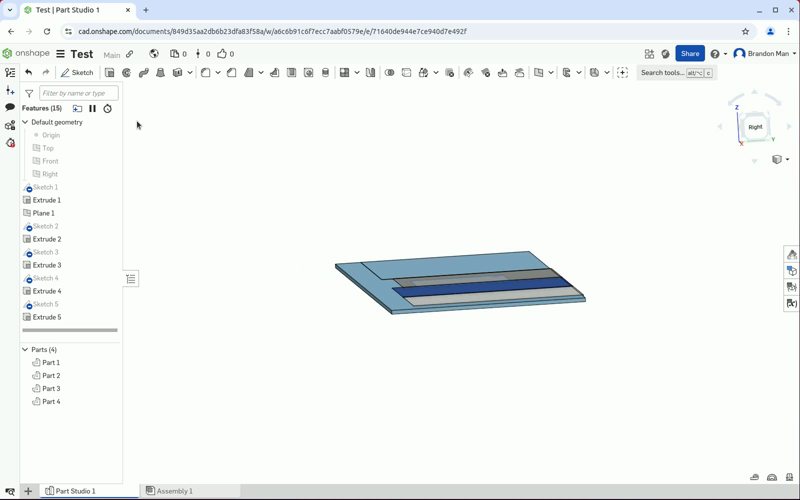
key(right, 3)
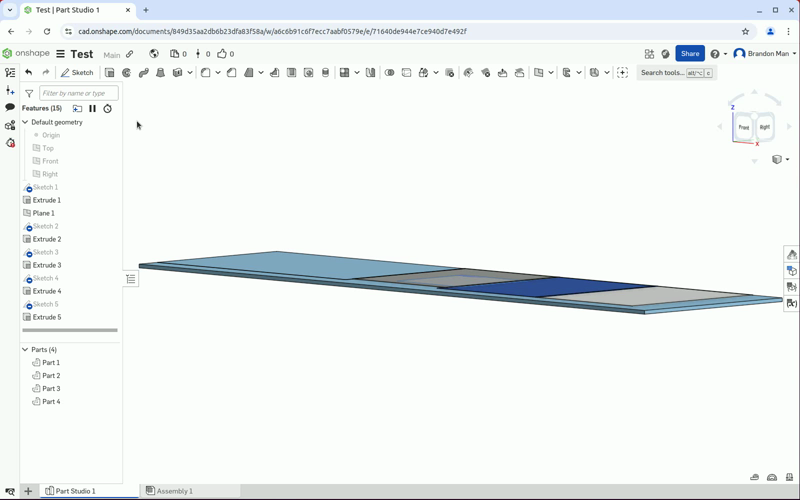
key(down, 3)
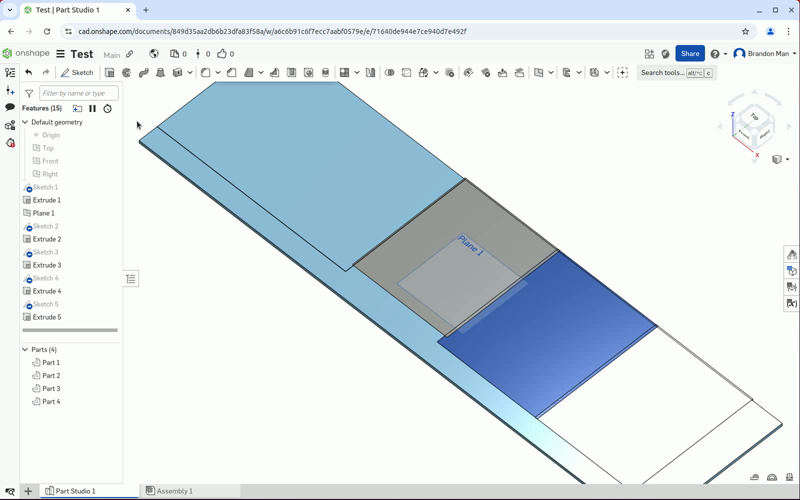
mouse_move(73, 189)
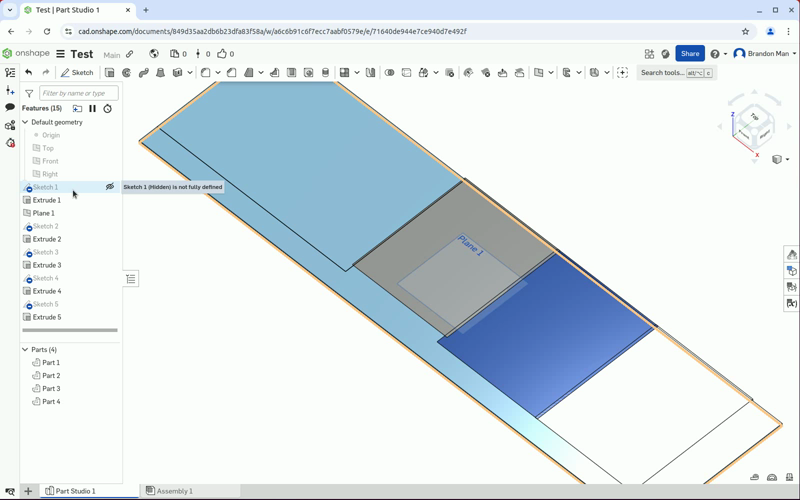
click(73, 189)